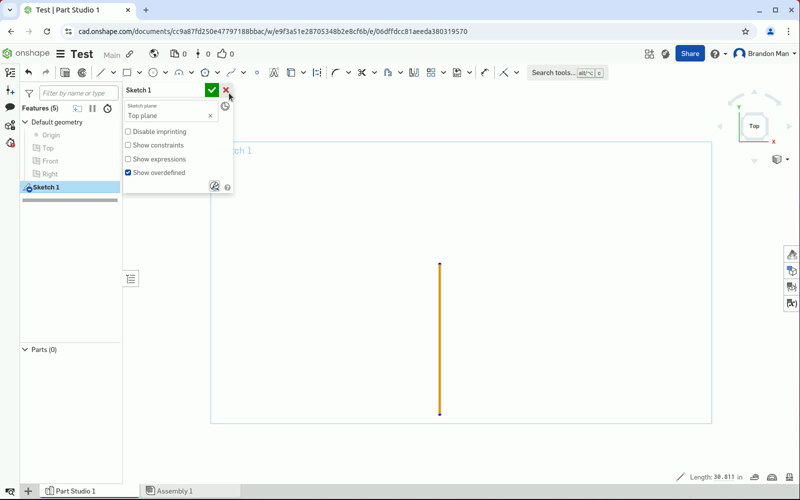
key(shift+h)
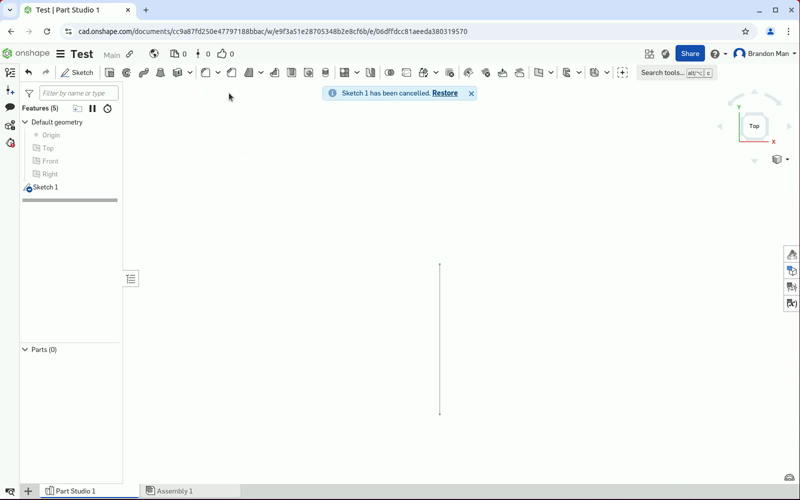
key(shift+s)
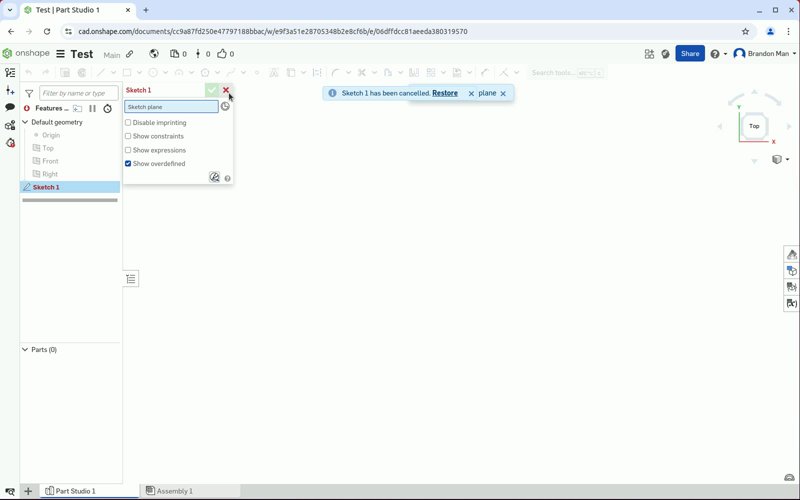
mouse_move(73, 150)
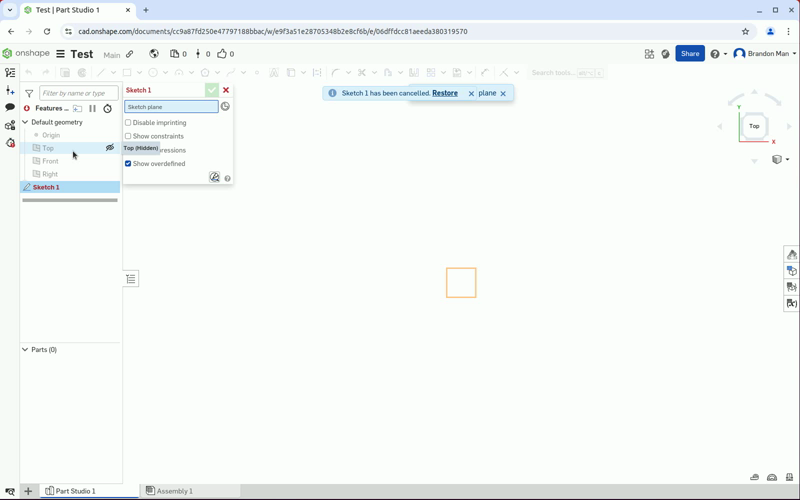
click(73, 150)
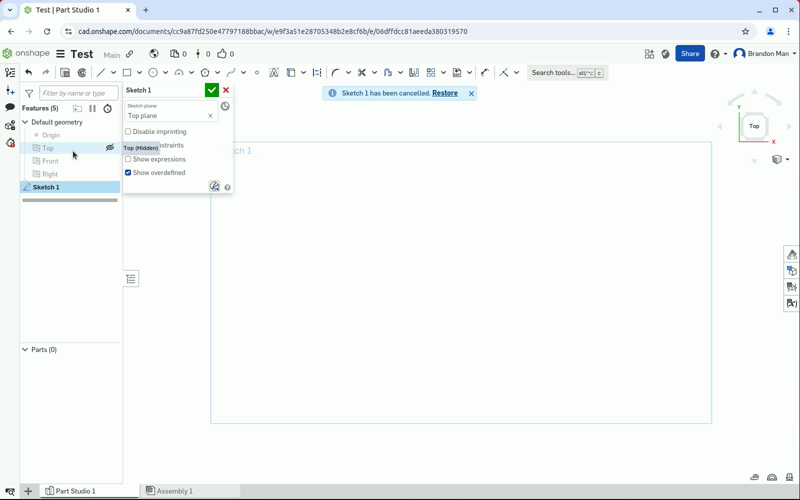
mouse_move(73, 352)
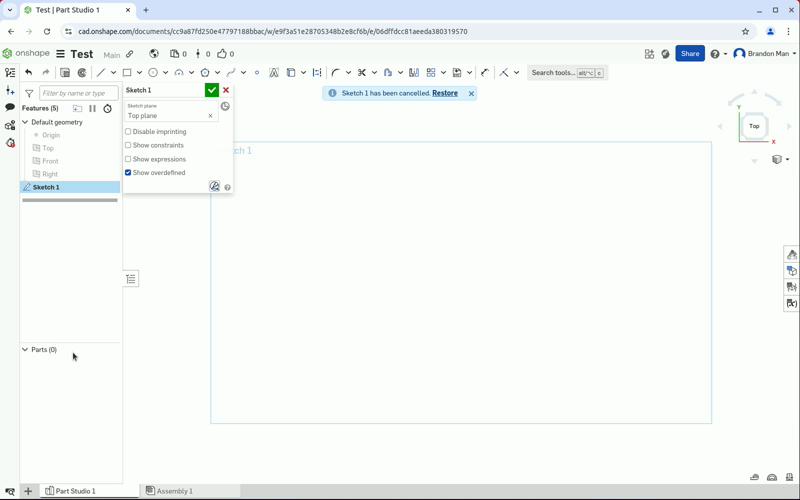
key(y)
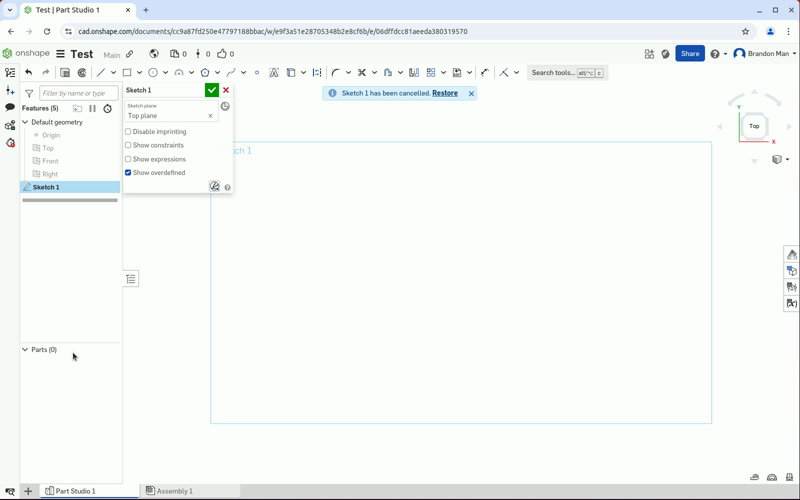
key(l)
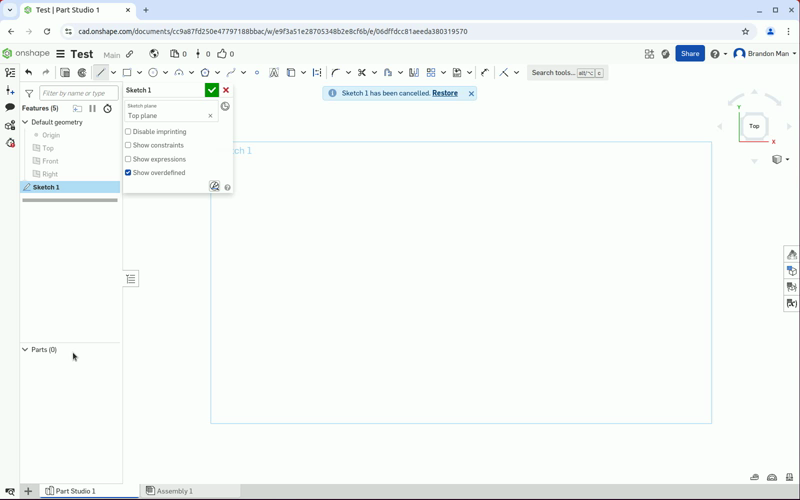
key_down(shift)
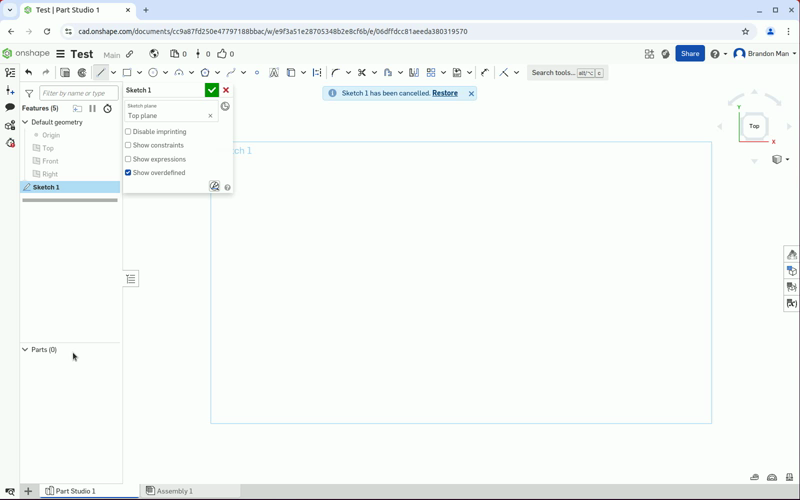
mouse_move(385, 332)
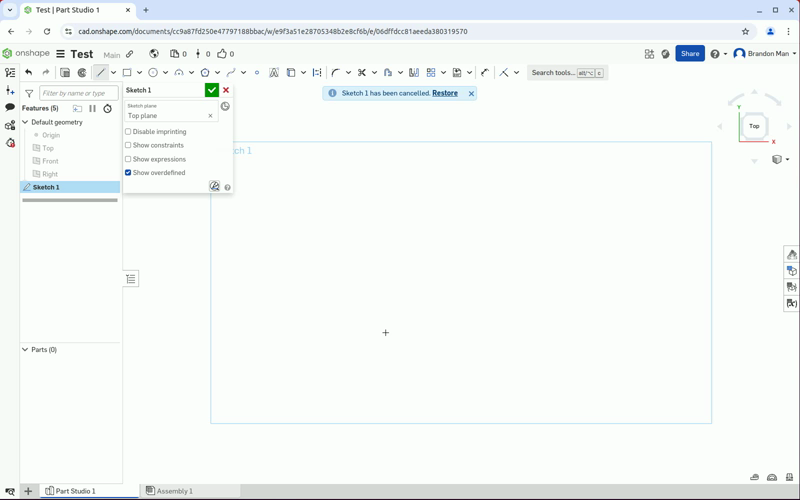
click(385, 332)
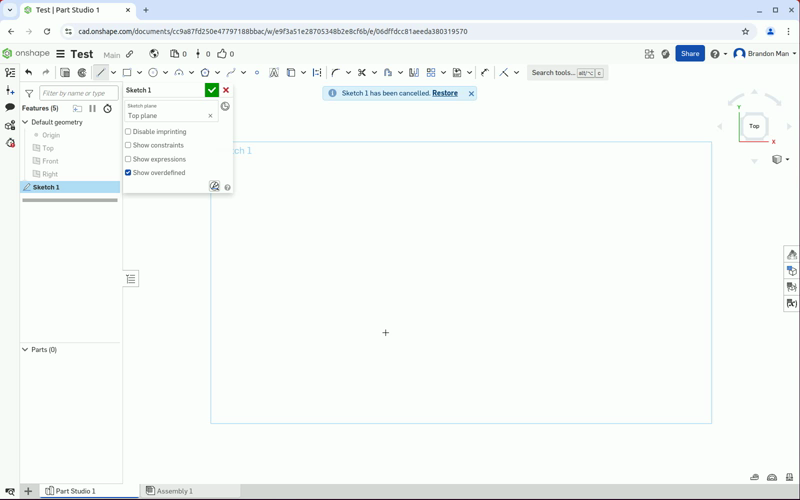
key_up(shift)
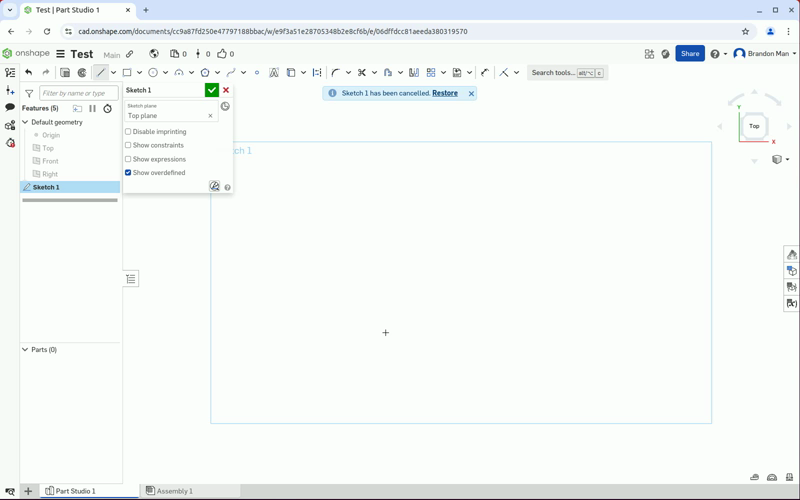
key_down(shift)
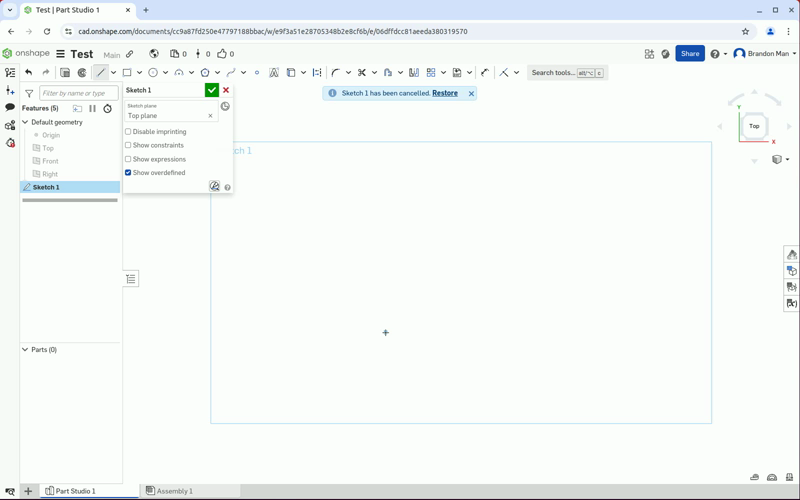
mouse_move(529, 332)
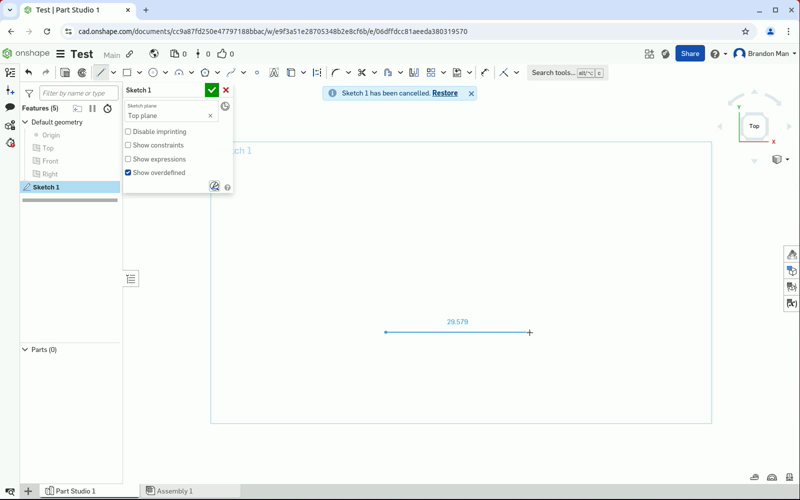
click(529, 332)
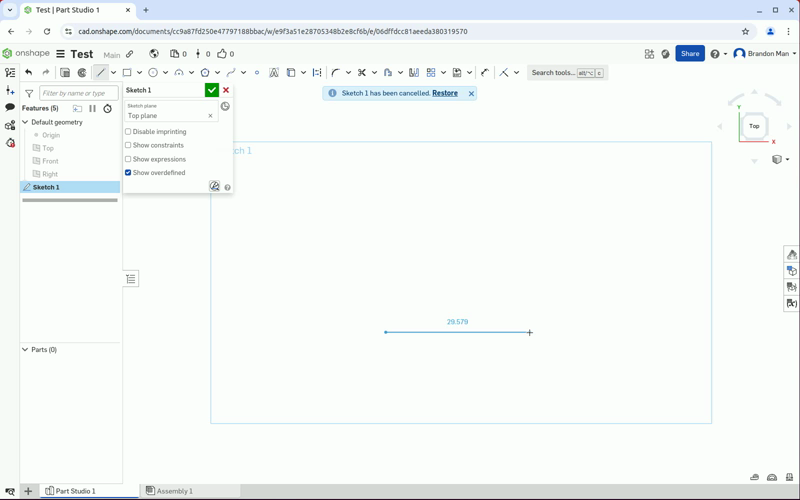
key_up(shift)
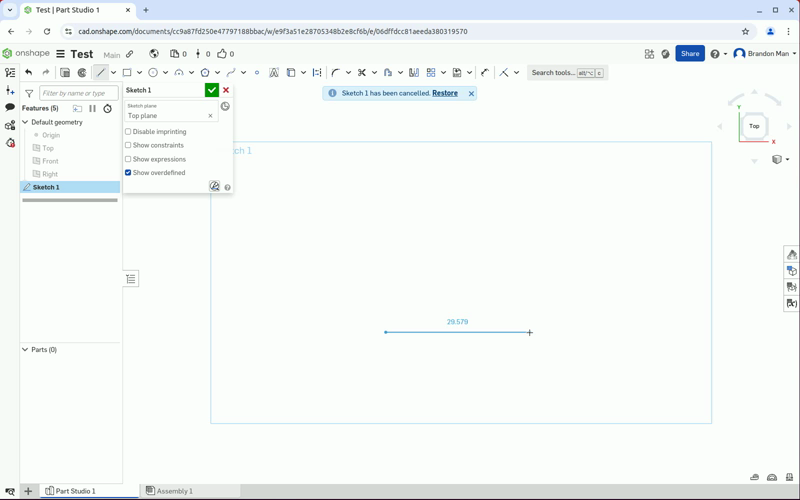
key(esc)
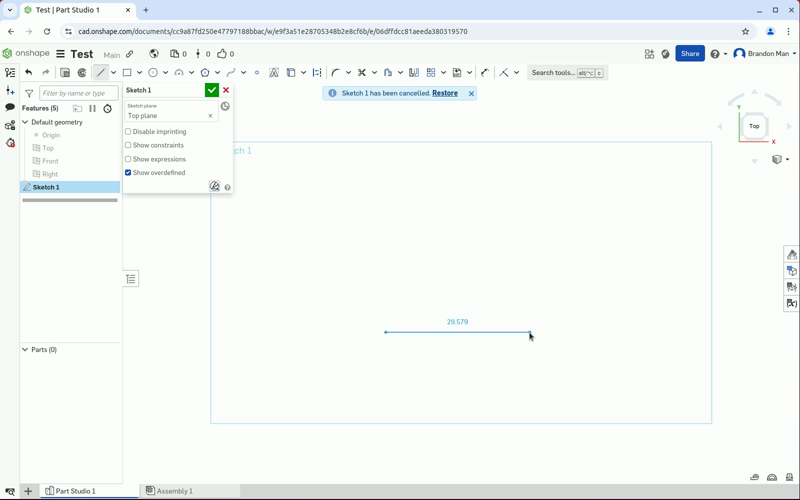
key(a)
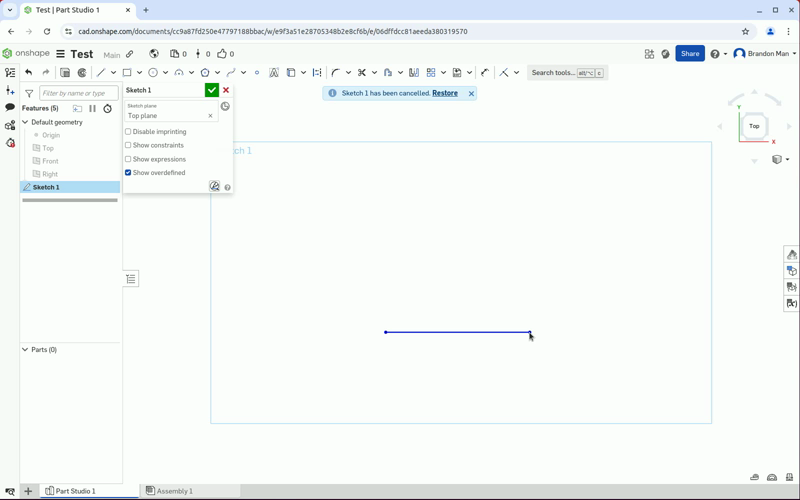
mouse_move(529, 332)
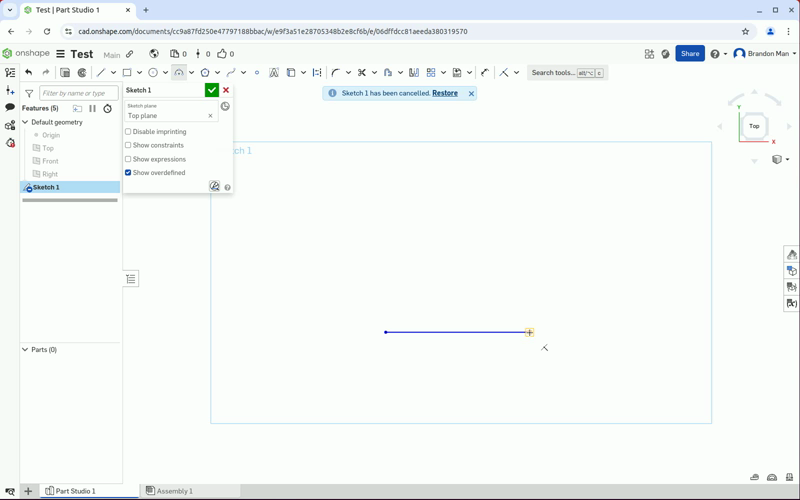
click(529, 332)
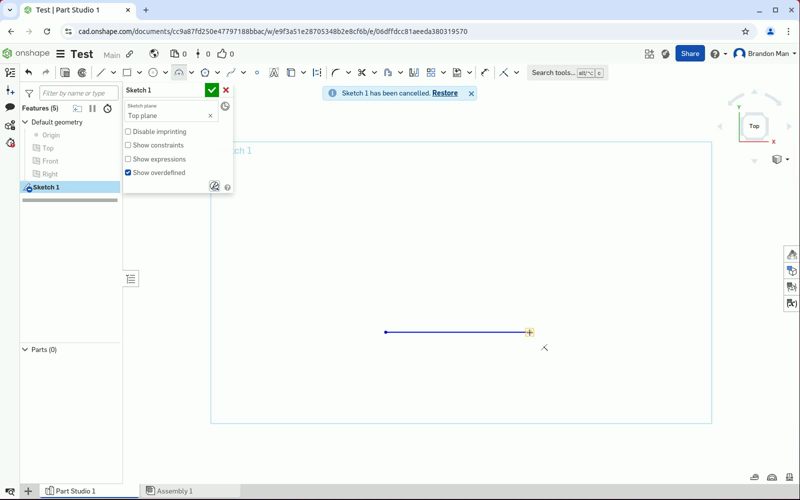
key_down(shift)
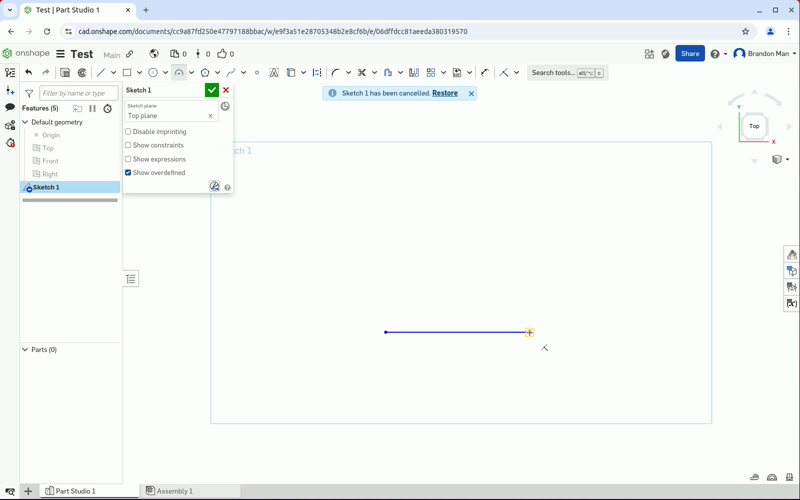
mouse_move(518, 268)
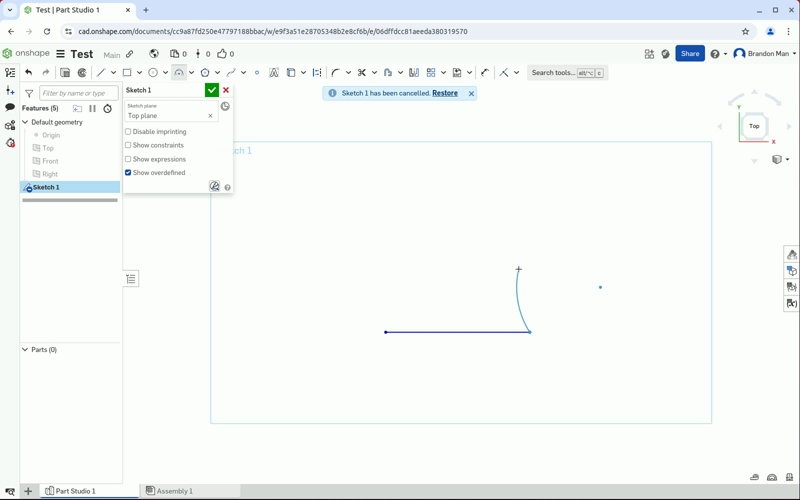
click(518, 268)
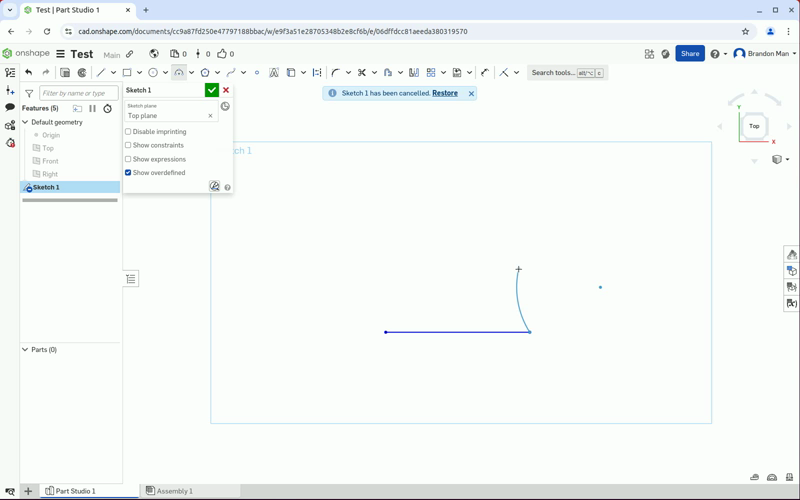
mouse_move(557, 294)
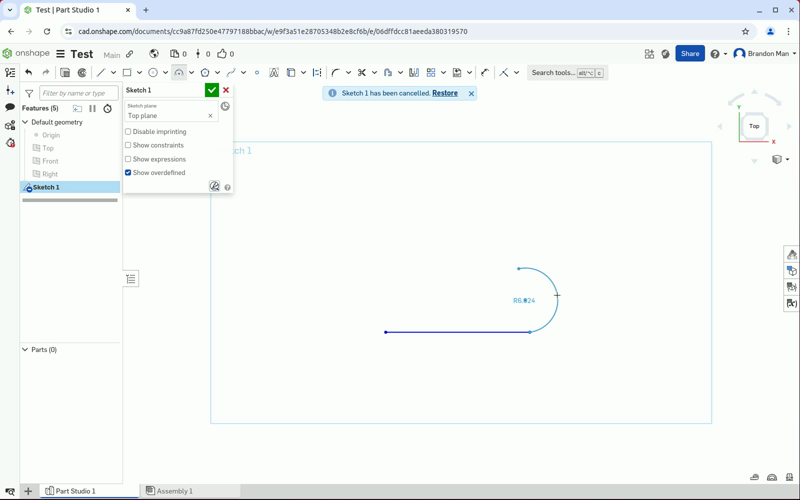
click(557, 294)
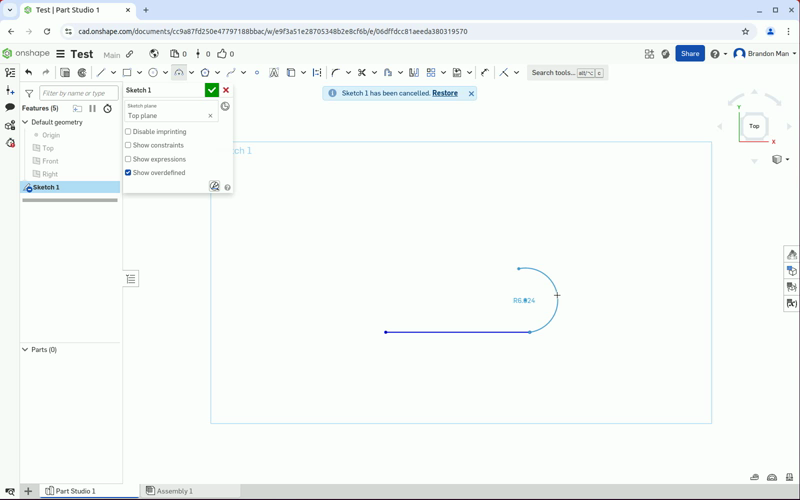
key_up(shift)
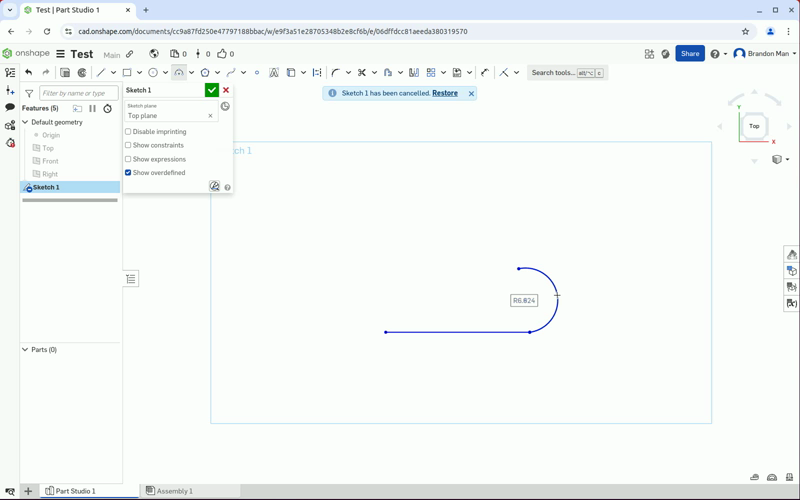
mouse_move(518, 268)
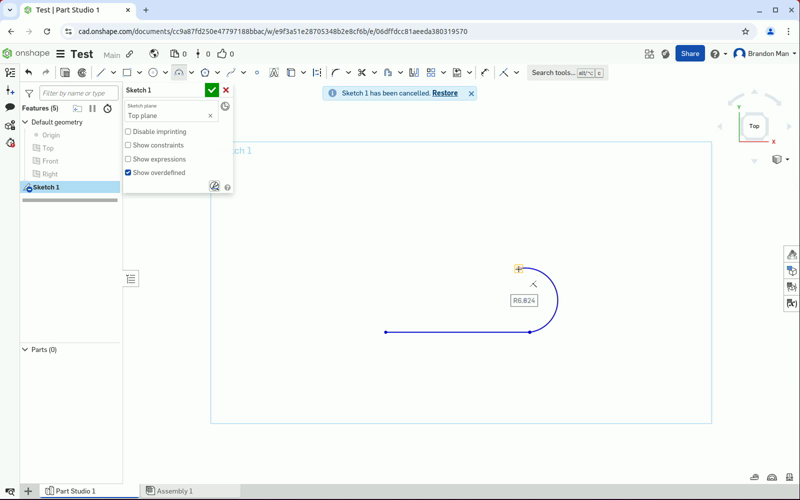
click(518, 268)
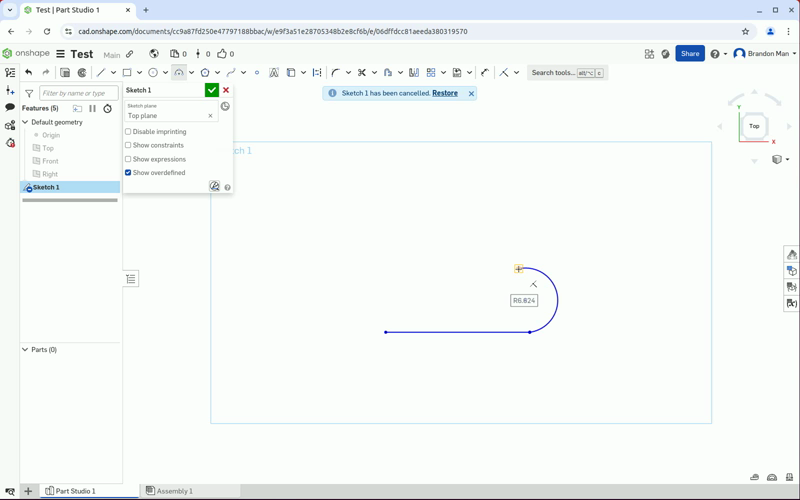
key_down(shift)
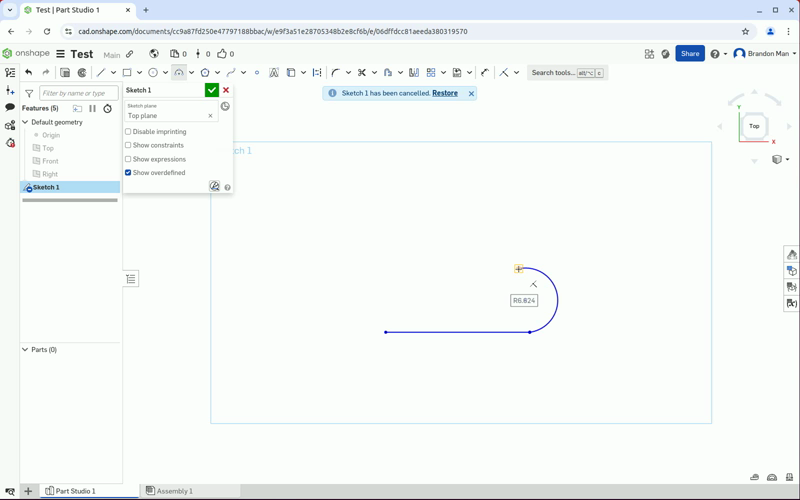
mouse_move(427, 259)
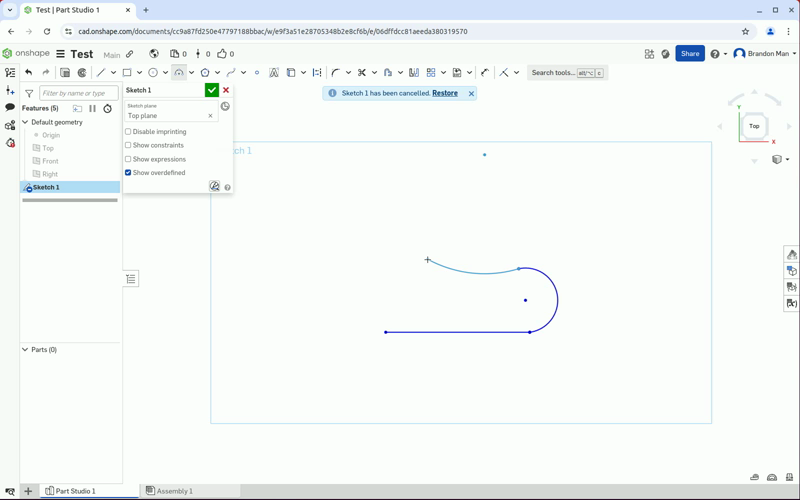
click(427, 259)
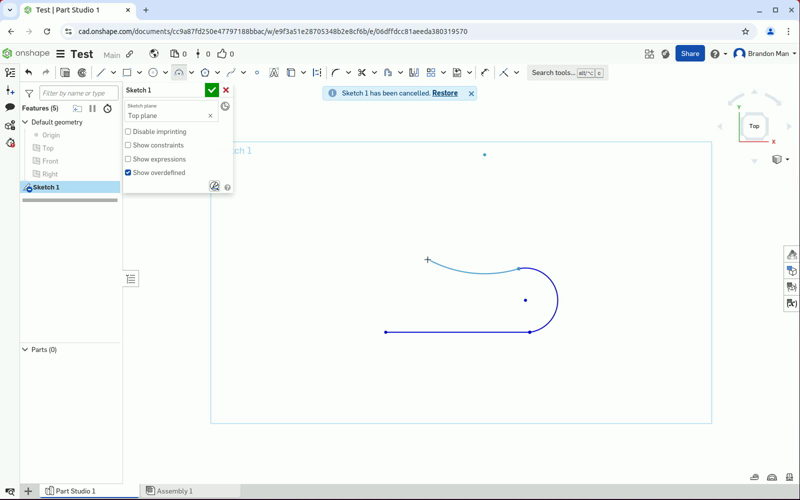
mouse_move(476, 235)
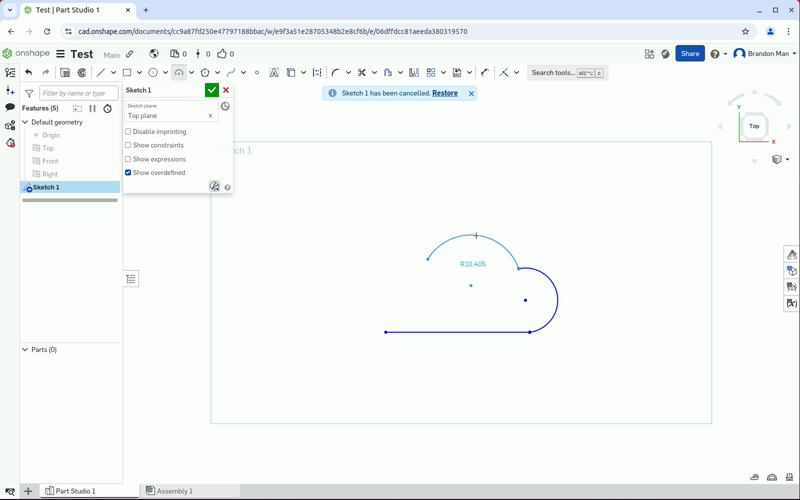
click(476, 235)
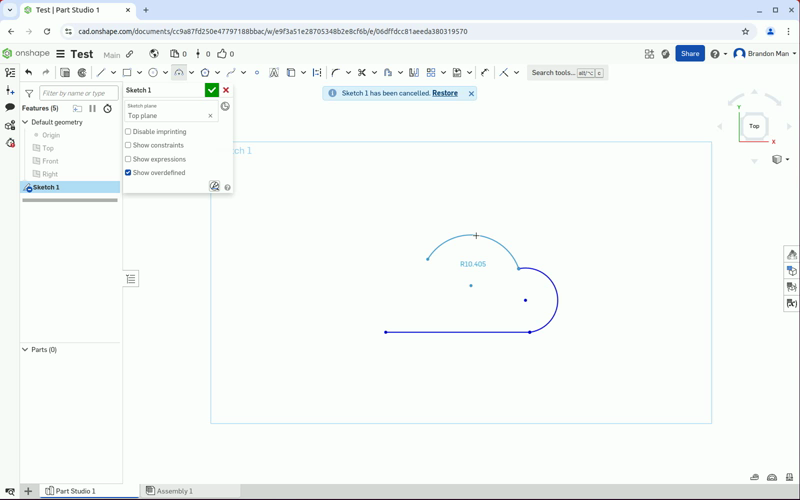
key_up(shift)
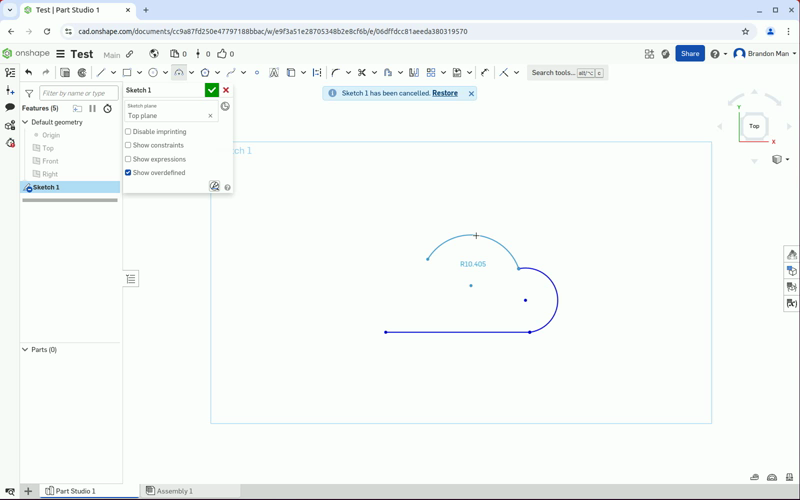
mouse_move(427, 259)
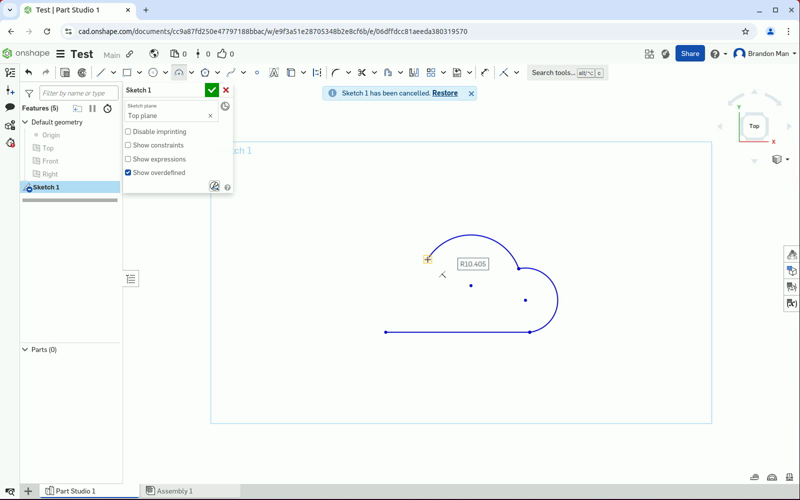
click(427, 259)
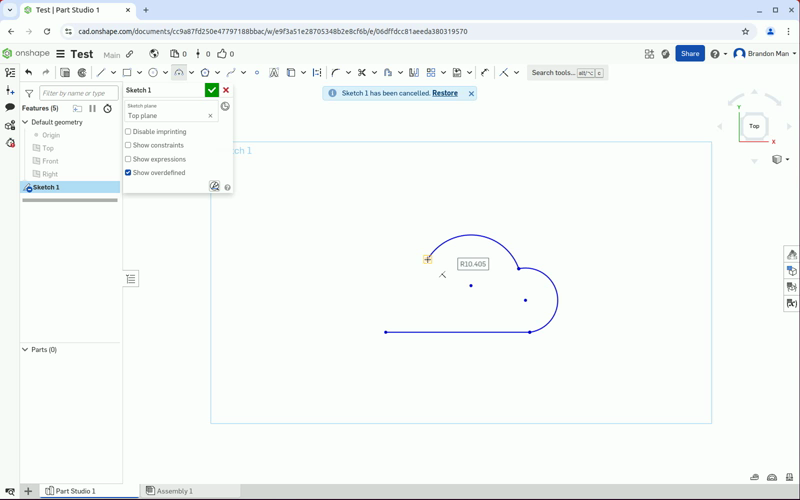
key_down(shift)
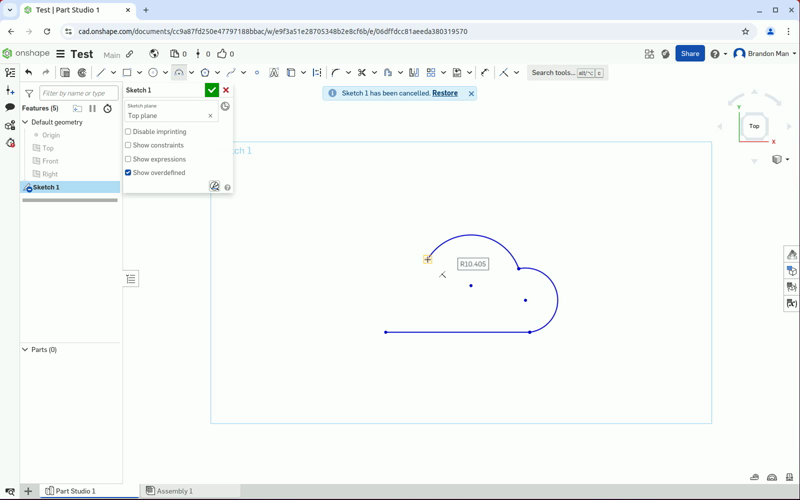
mouse_move(394, 275)
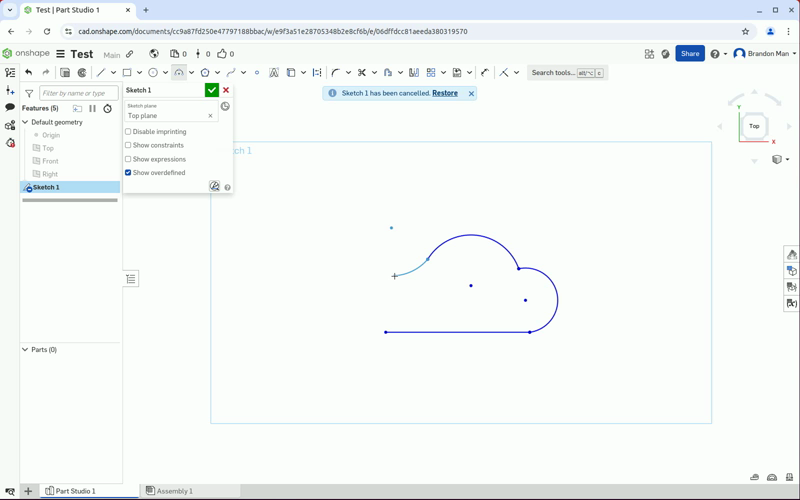
click(394, 275)
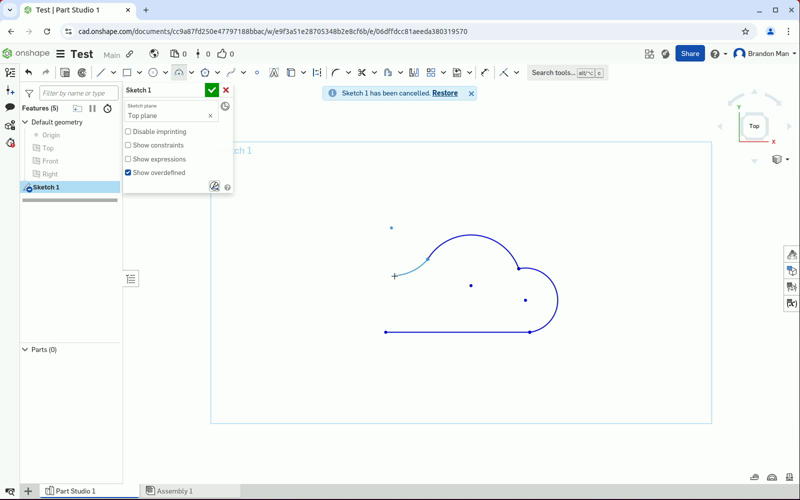
mouse_move(409, 264)
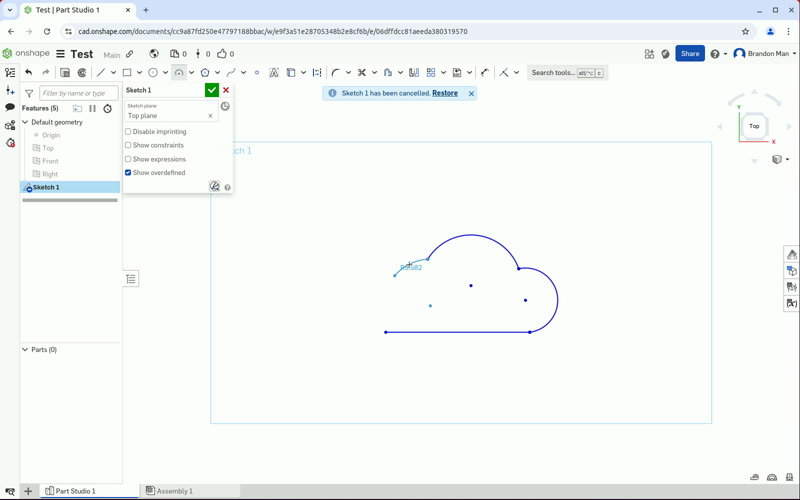
click(409, 264)
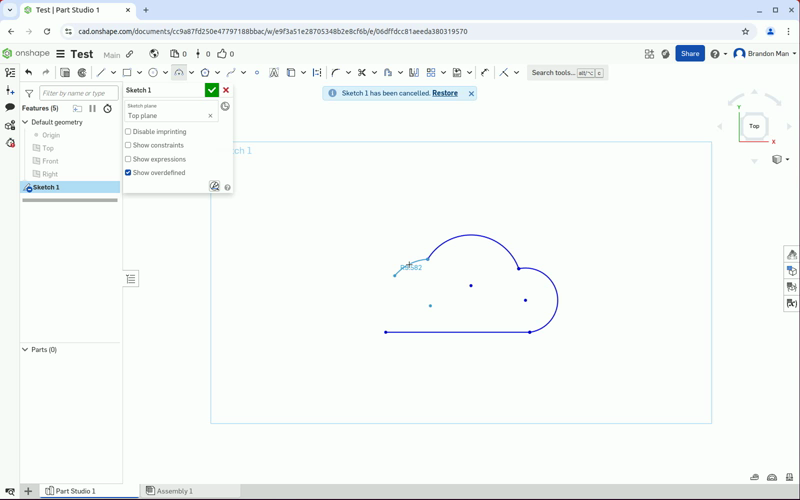
key_up(shift)
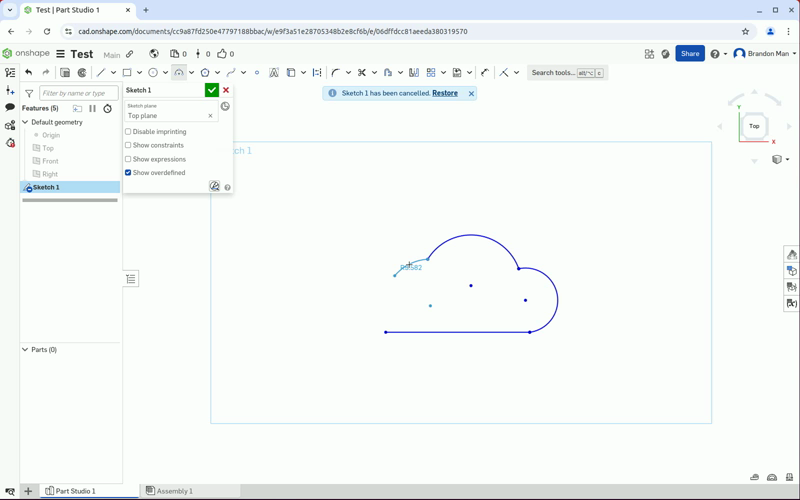
mouse_move(394, 275)
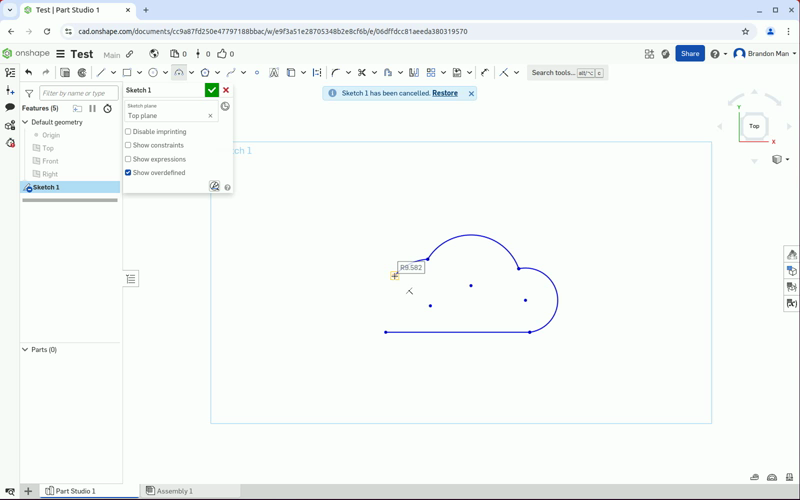
click(394, 275)
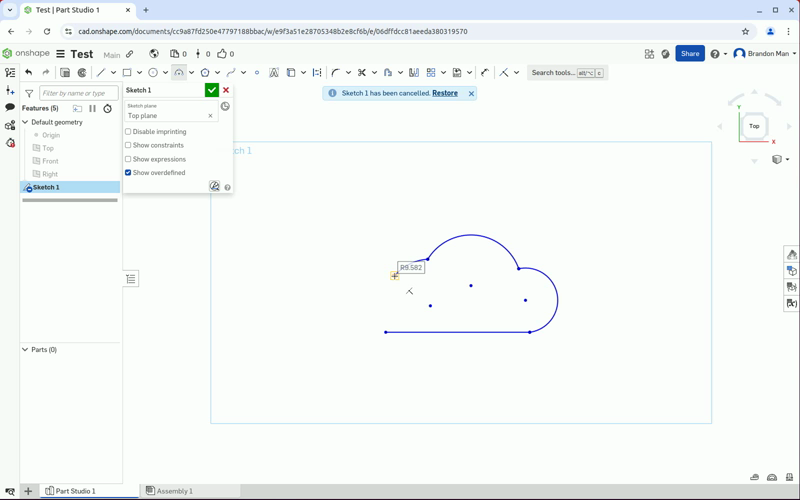
mouse_move(385, 332)
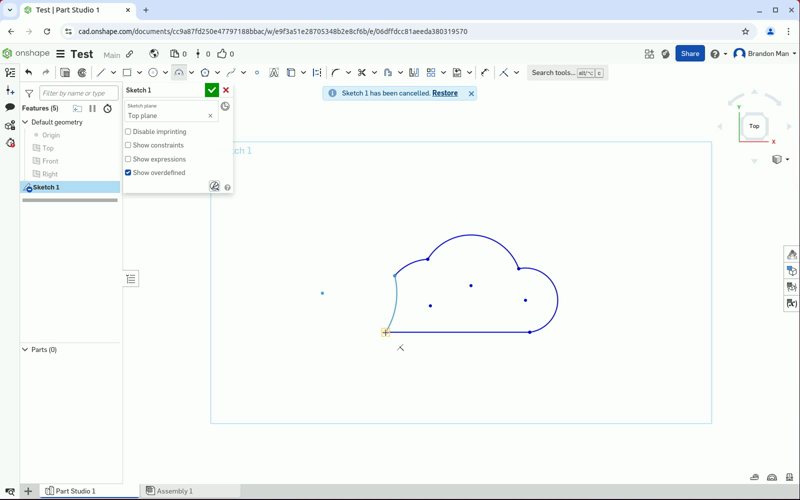
click(385, 332)
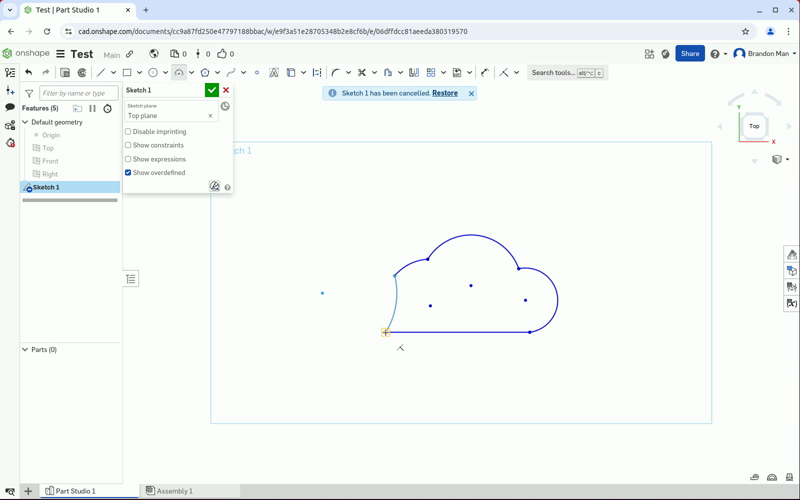
key_down(shift)
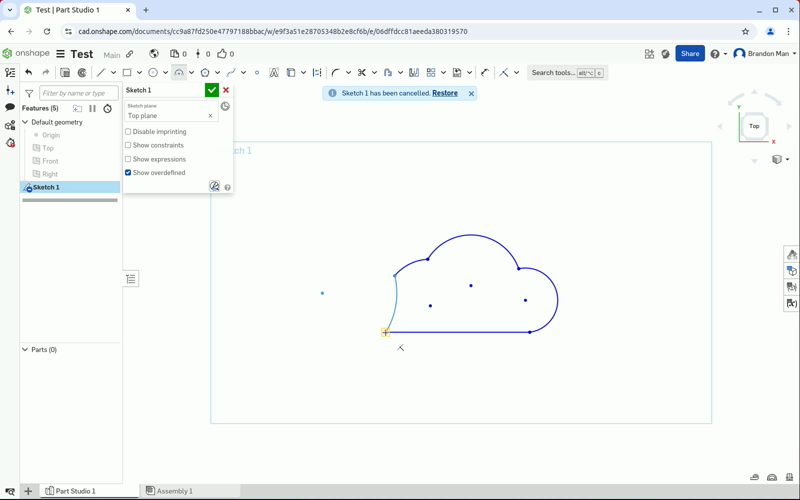
mouse_move(361, 299)
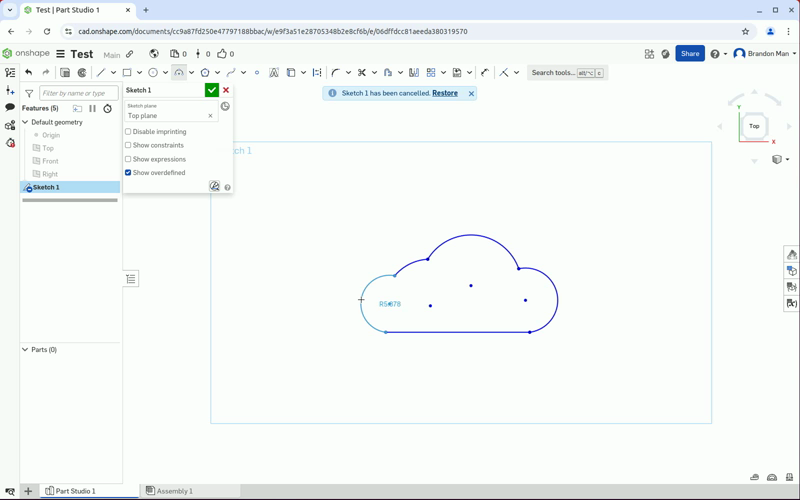
click(361, 299)
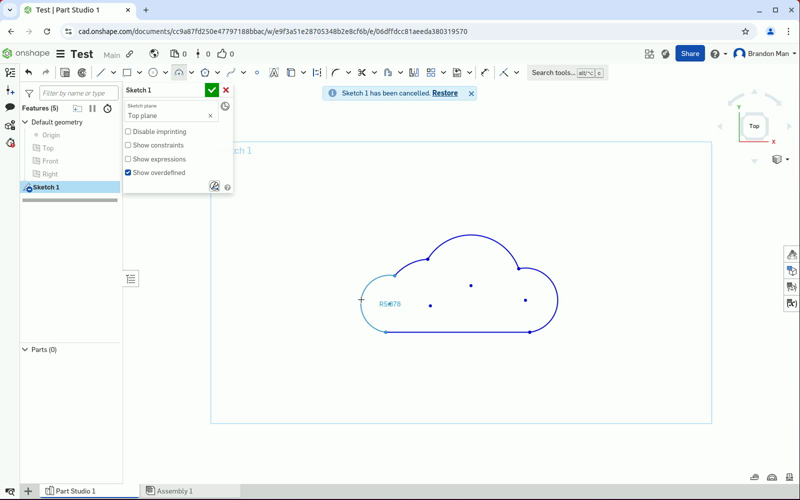
key_up(shift)
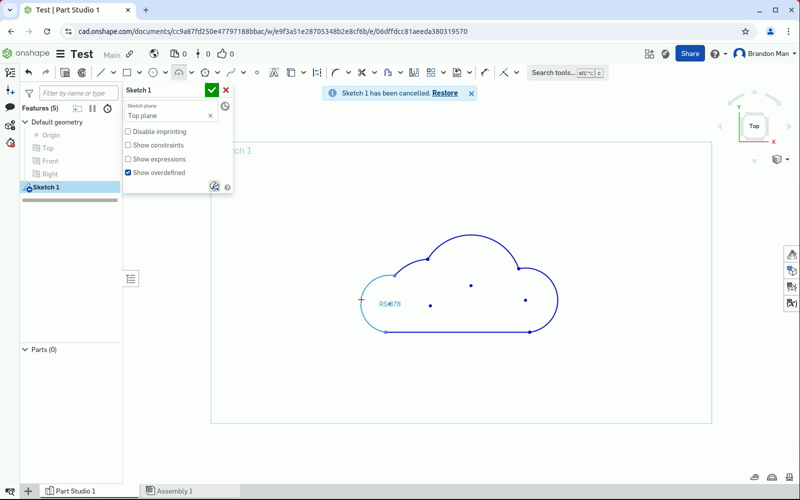
key(esc)
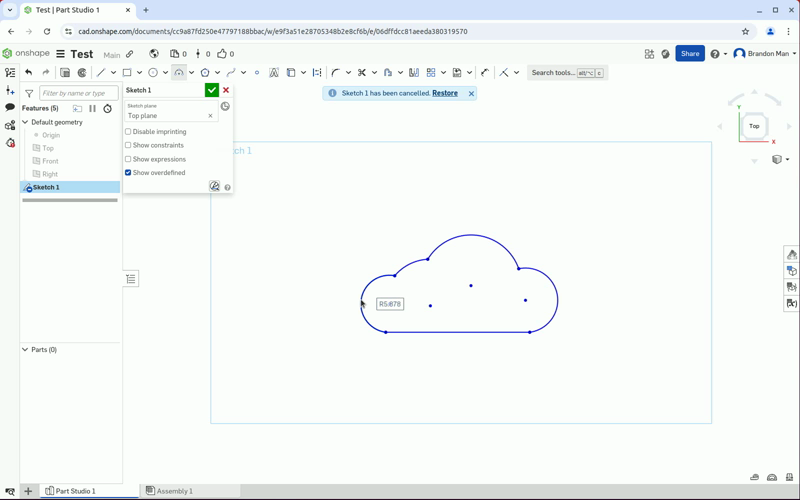
mouse_move(476, 268)
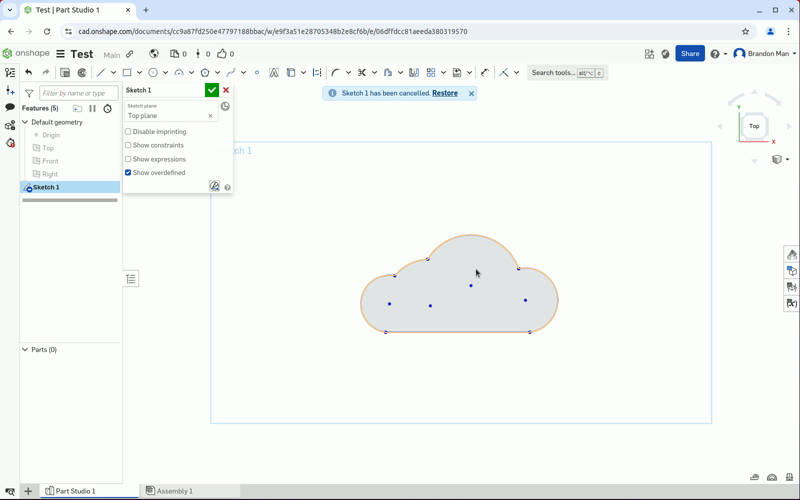
click(476, 268)
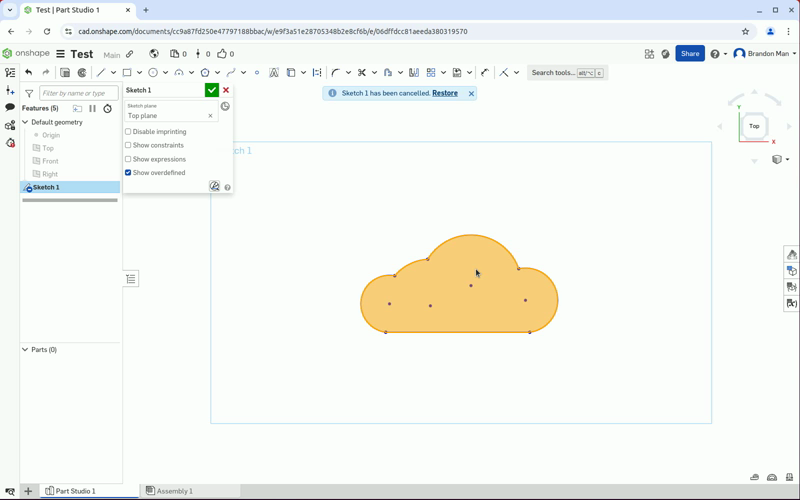
mouse_move(73, 352)
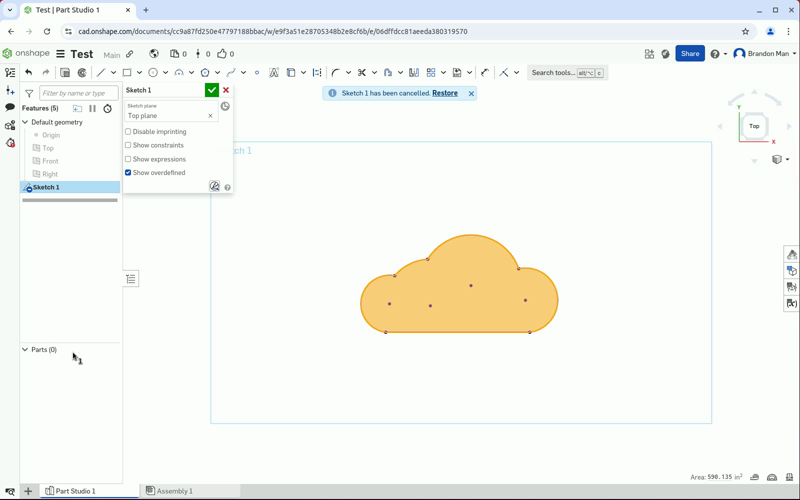
key(shift+y)
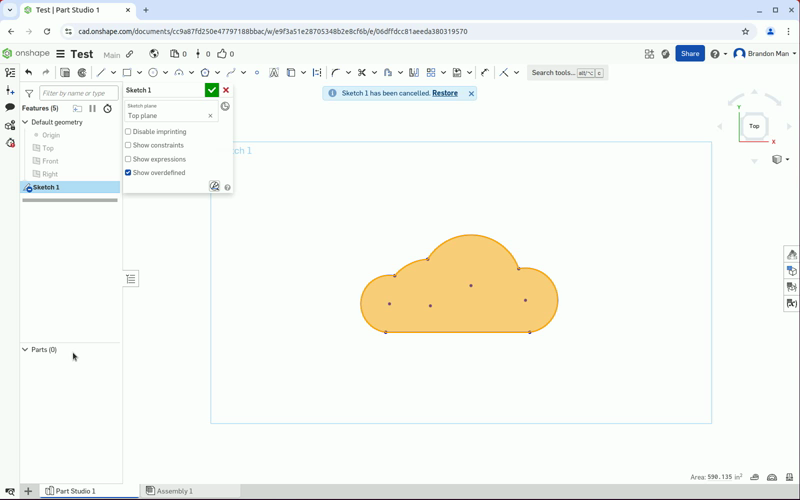
key(shift+e)
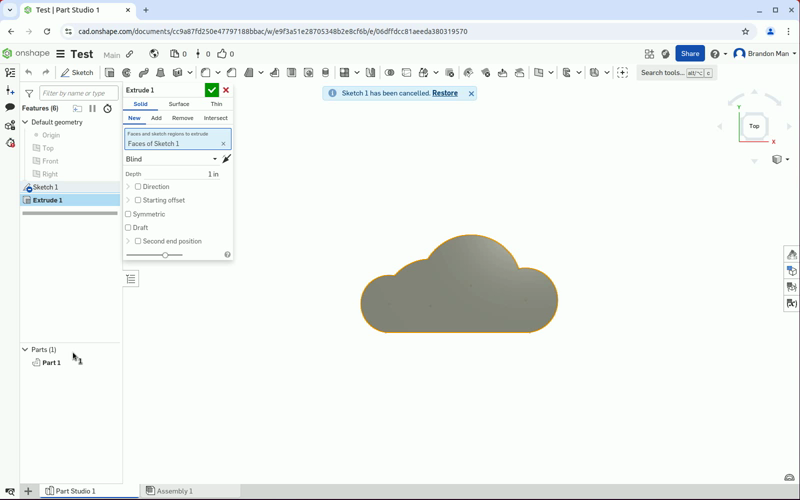
mouse_move(143, 106)
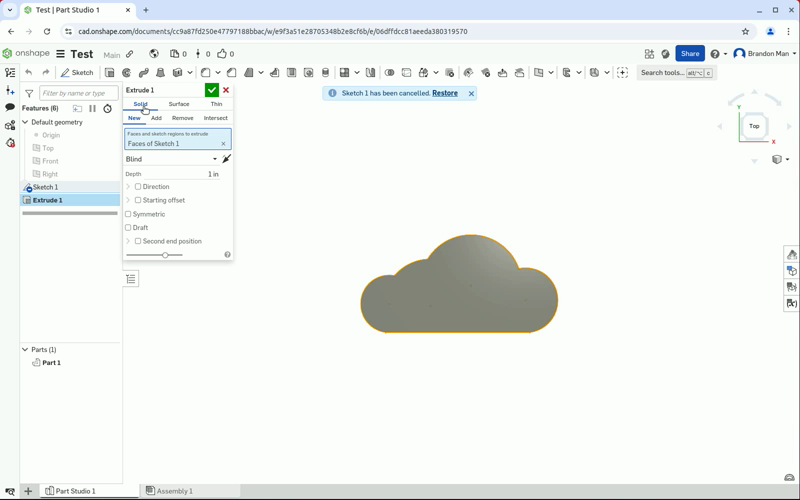
click(143, 106)
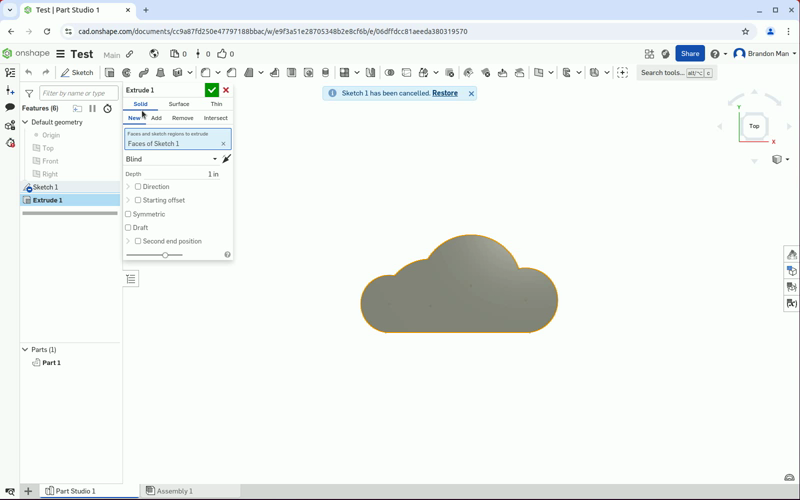
mouse_move(137, 120)
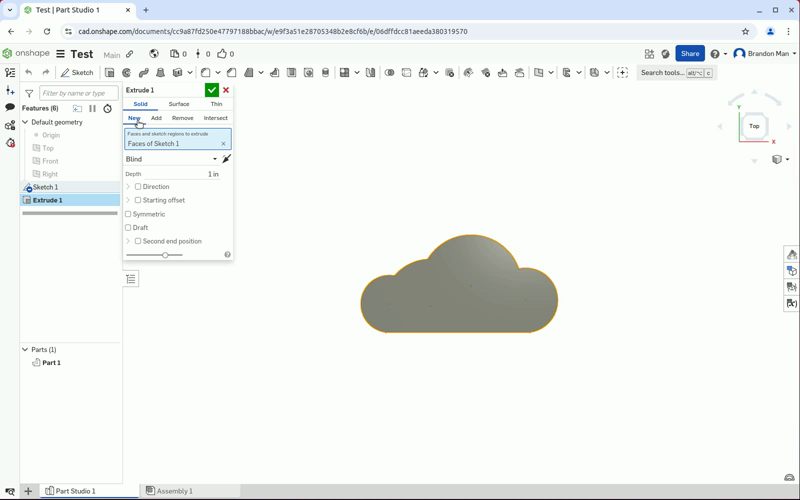
click(137, 120)
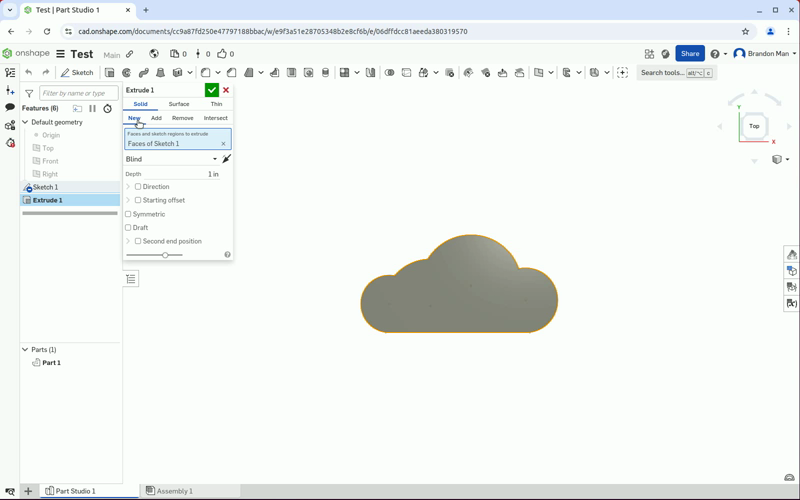
key(tab, 4)
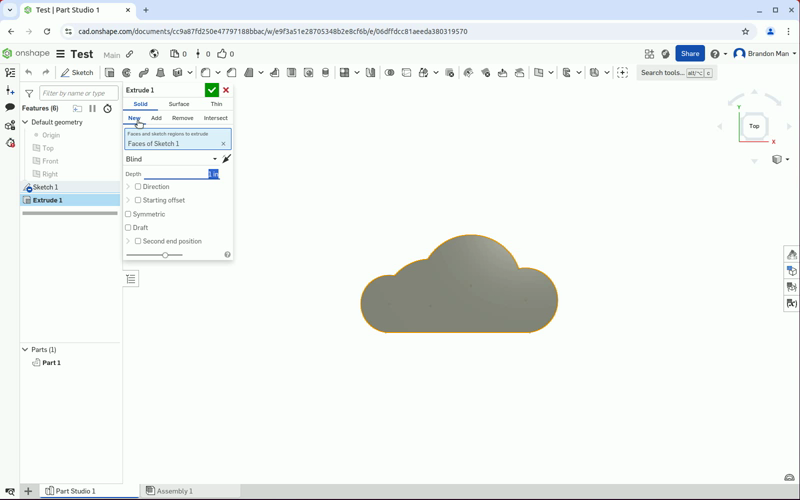
text(1.685)
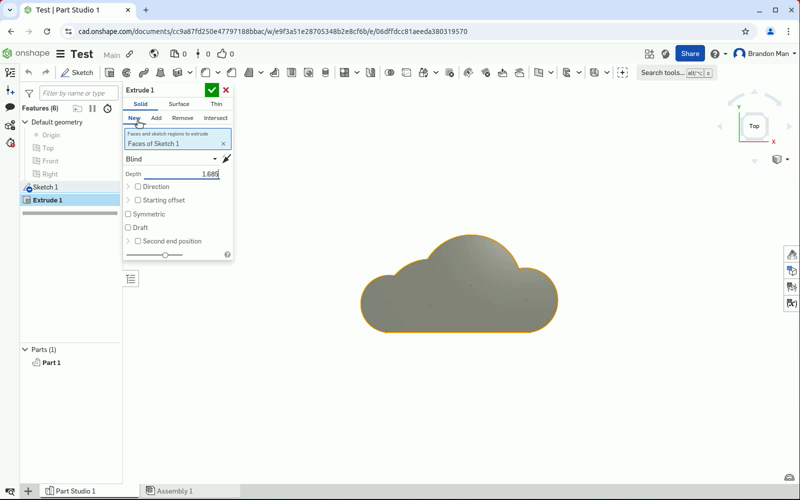
key(enter)
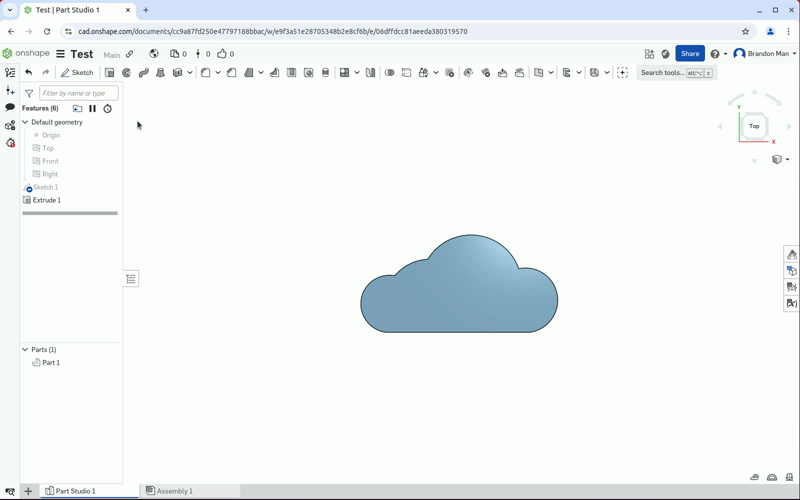
key(shift+h)
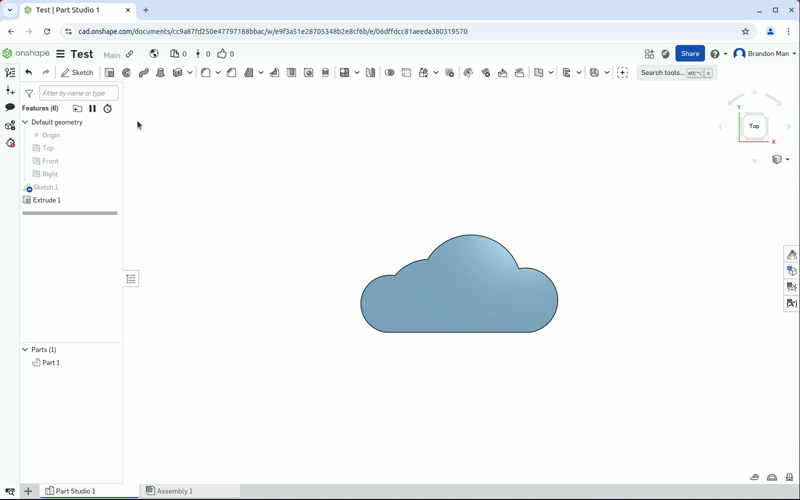
key(shift+h)
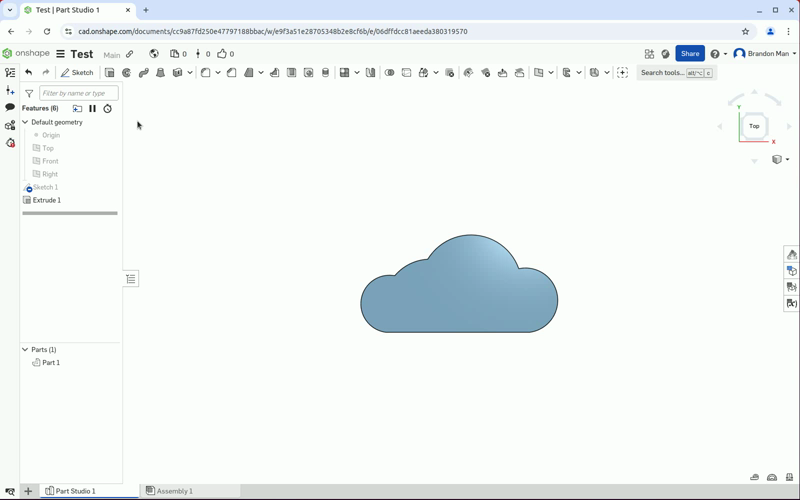
mouse_move(73, 189)
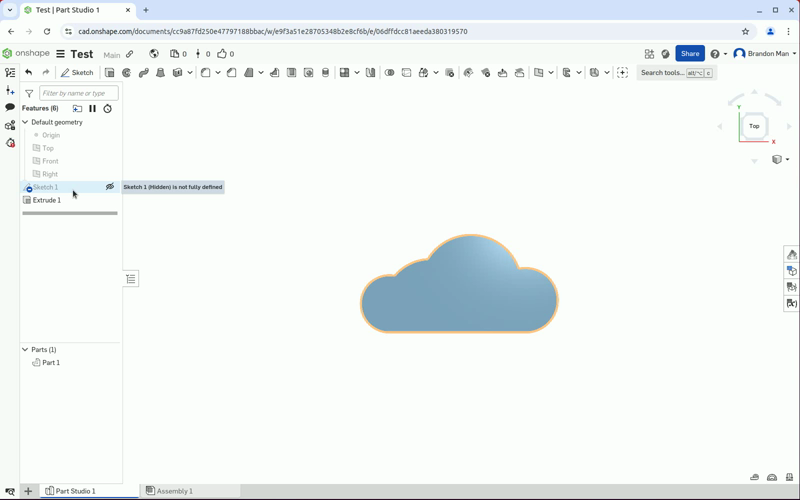
click(73, 189)
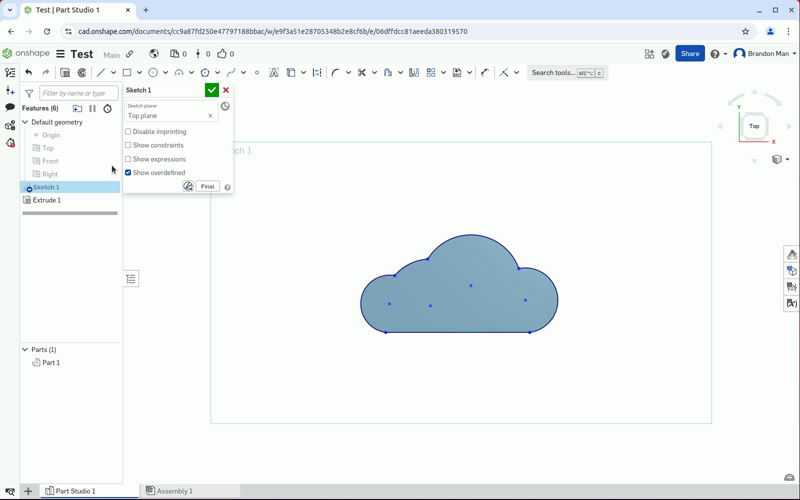
mouse_move(229, 92)
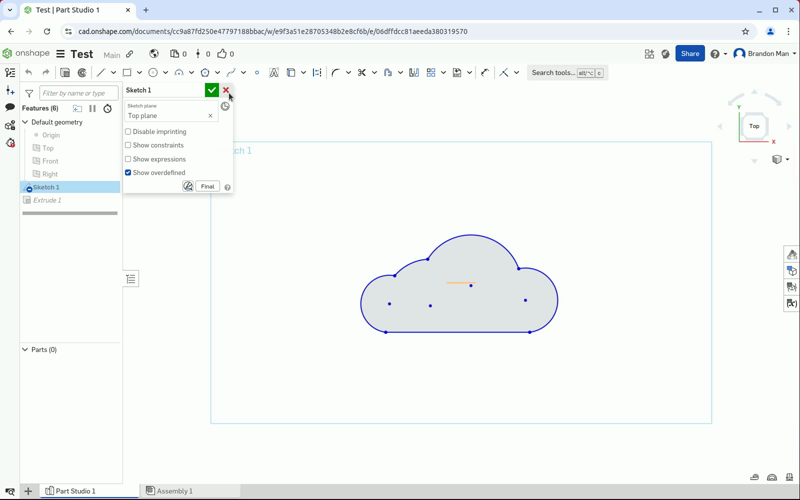
click(229, 92)
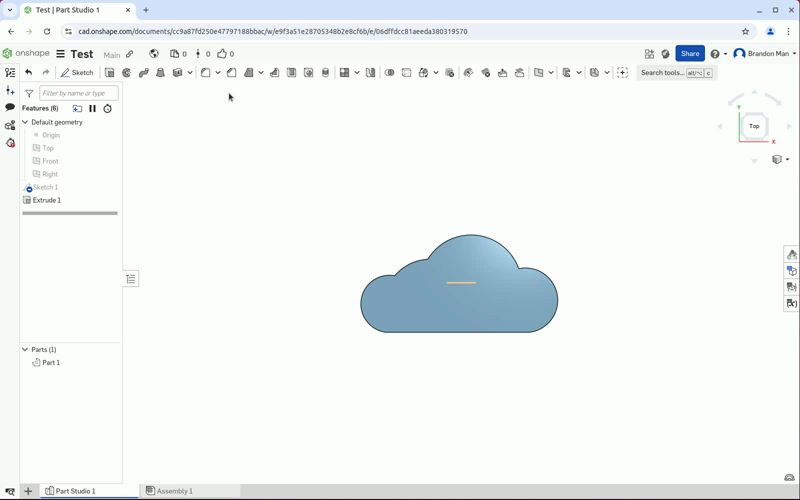
mouse_move(541, 75)
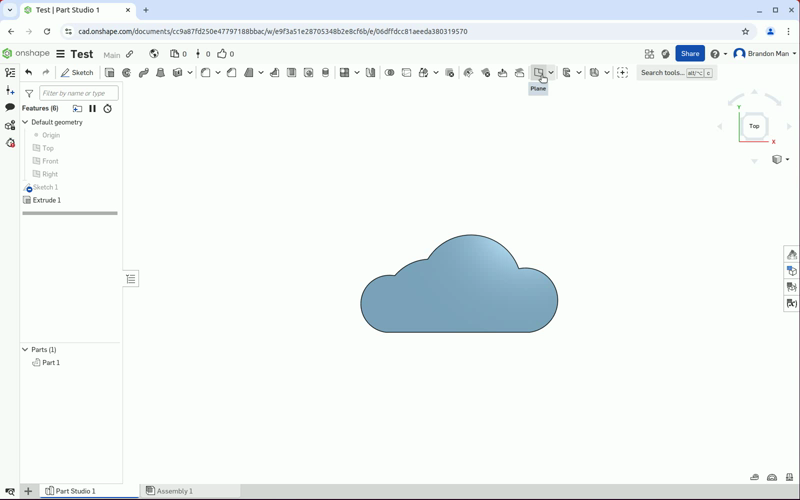
click(541, 75)
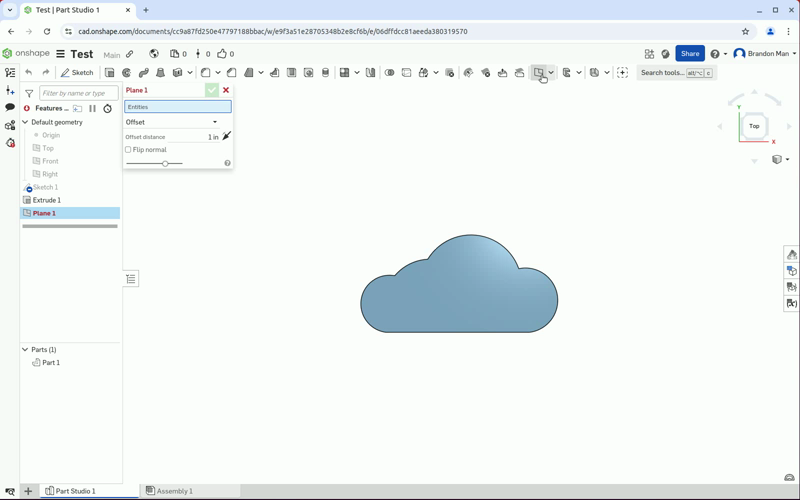
mouse_move(73, 150)
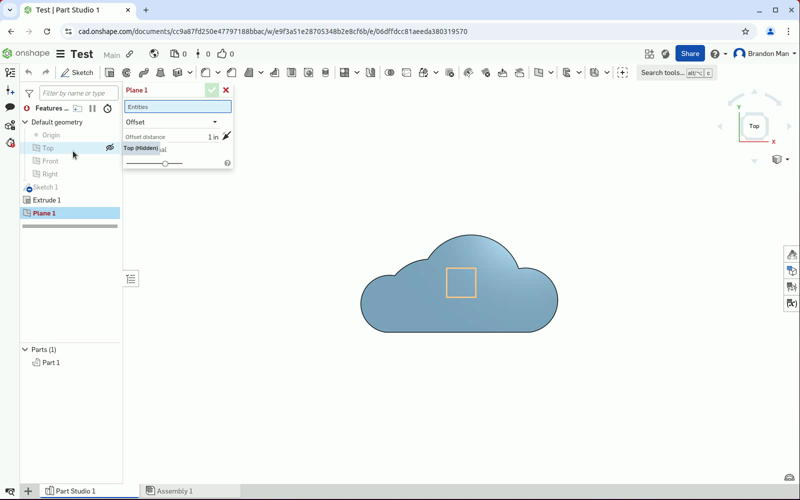
click(73, 150)
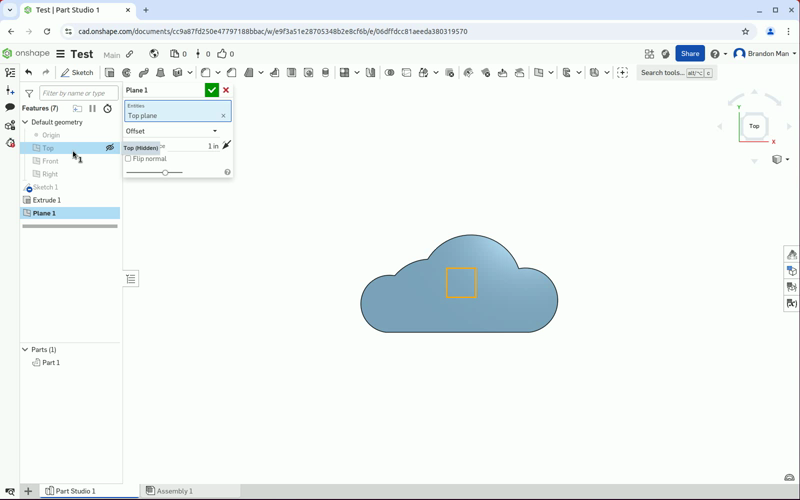
key(tab, 2)
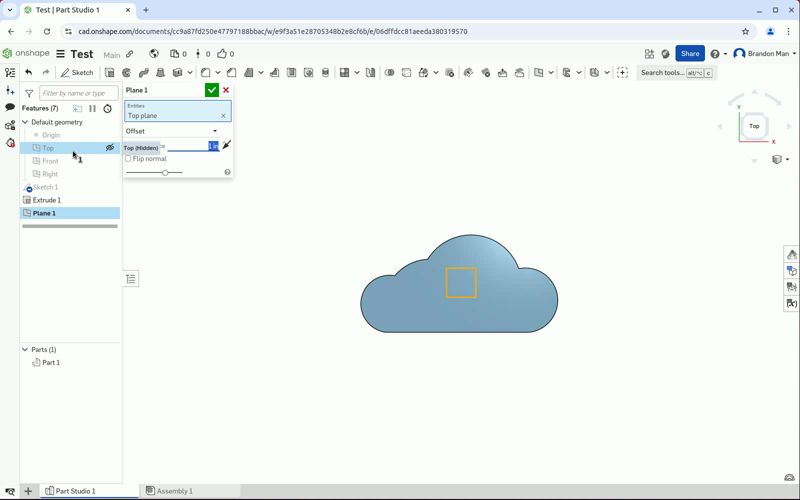
text(1.695)
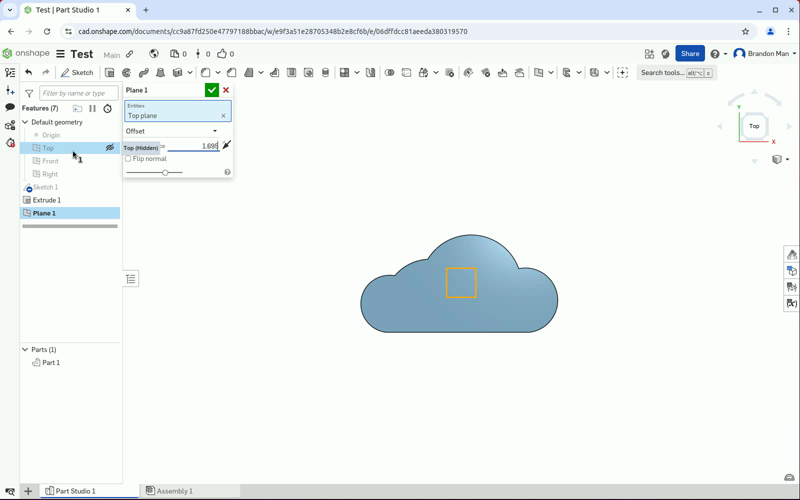
key(enter, 2)
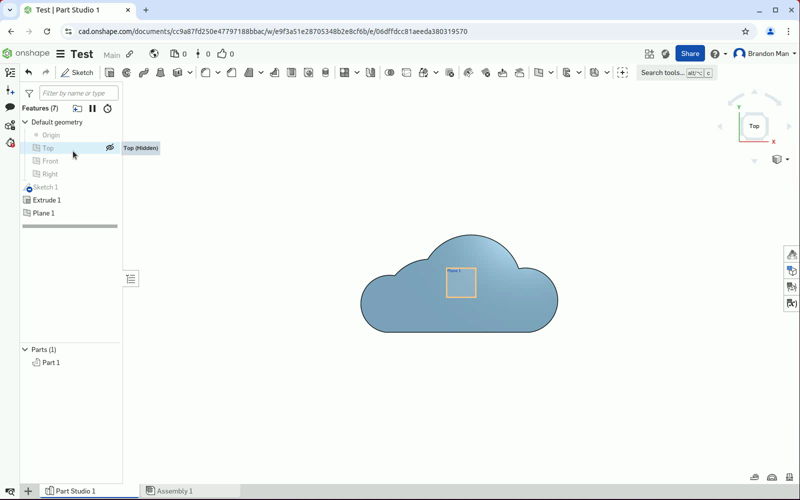
key(shift+s)
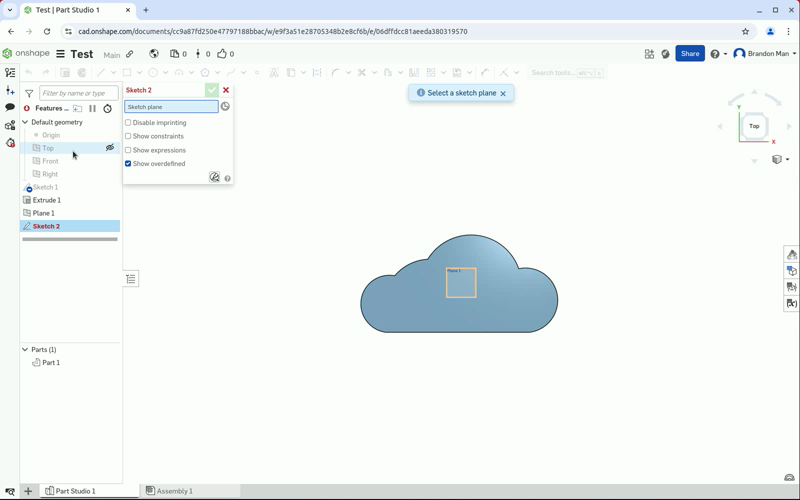
mouse_move(73, 215)
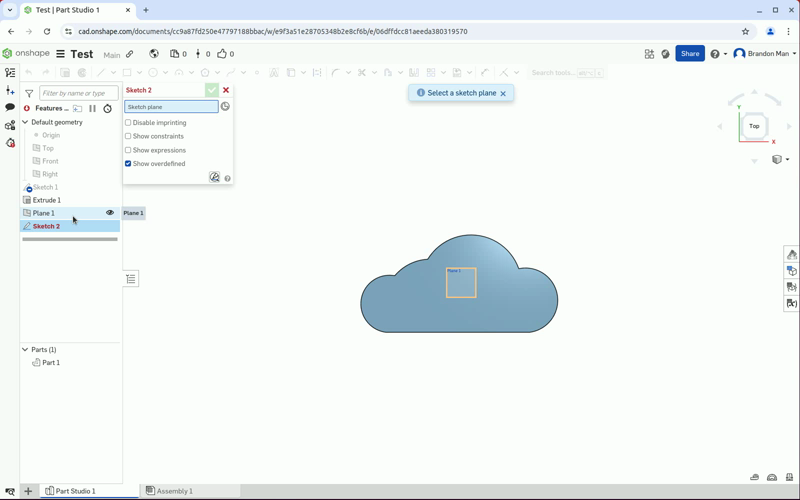
click(73, 215)
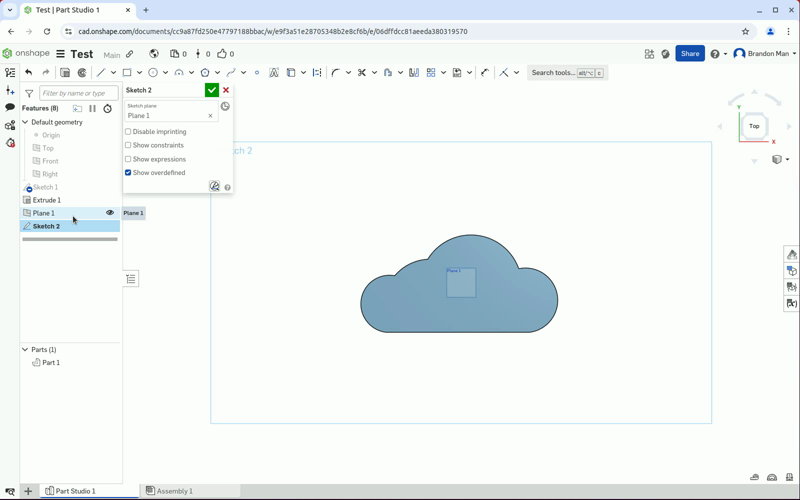
mouse_move(73, 352)
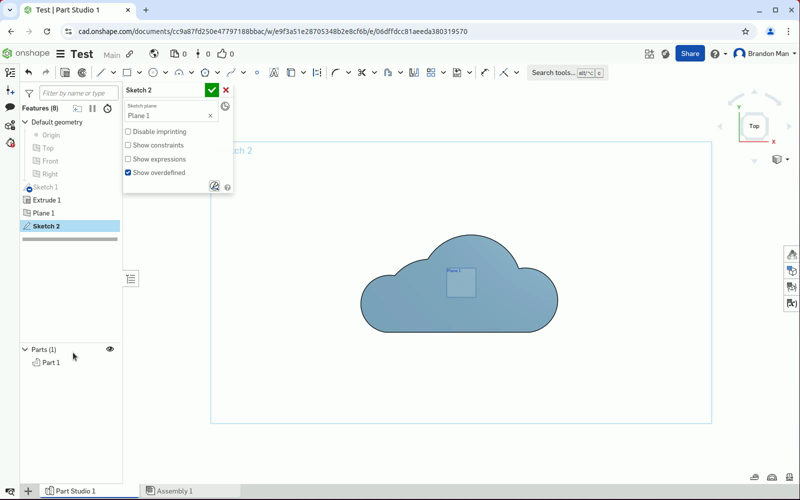
key(y)
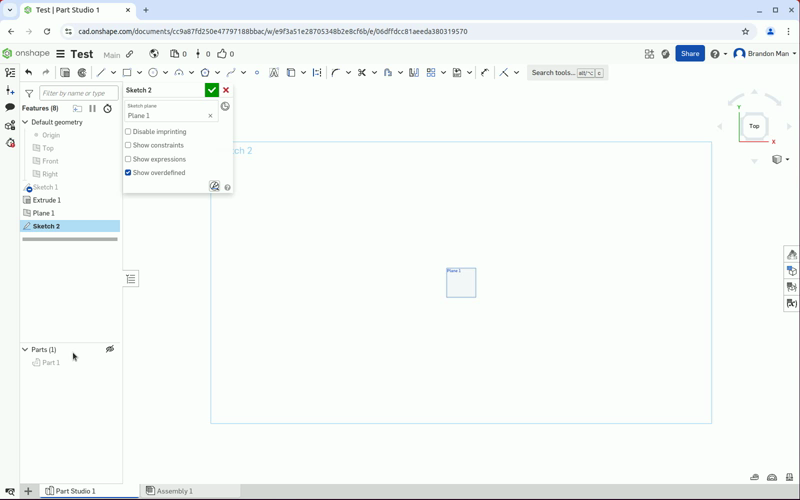
key(l)
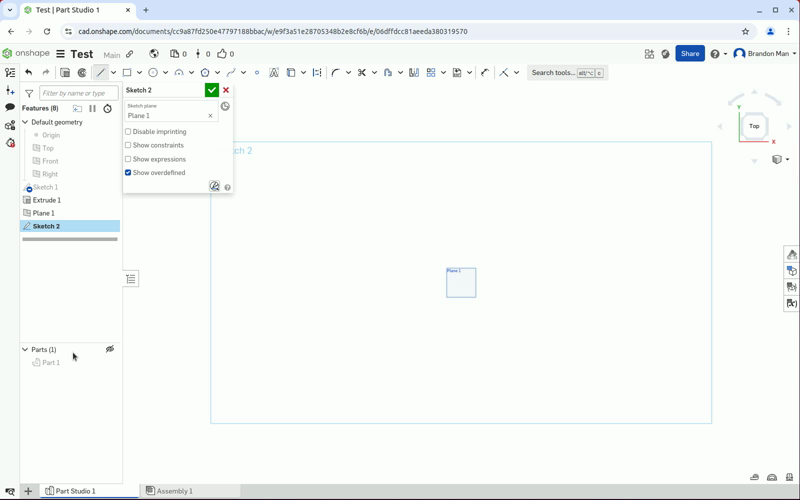
key_down(shift)
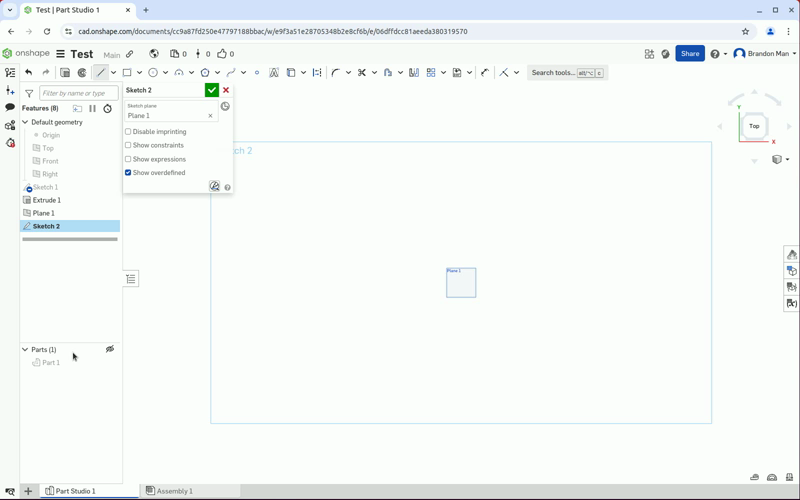
mouse_move(385, 332)
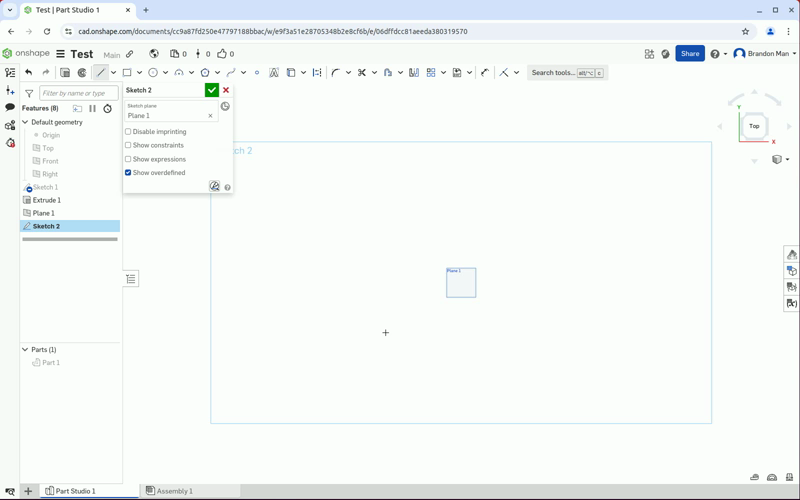
click(385, 332)
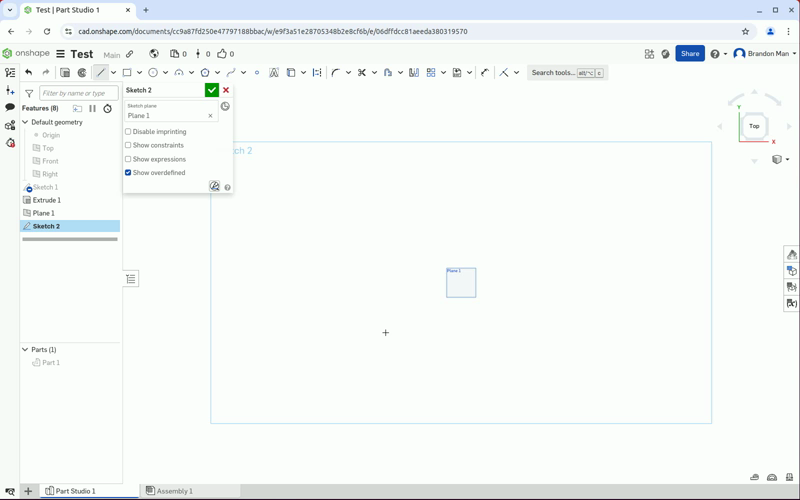
key_up(shift)
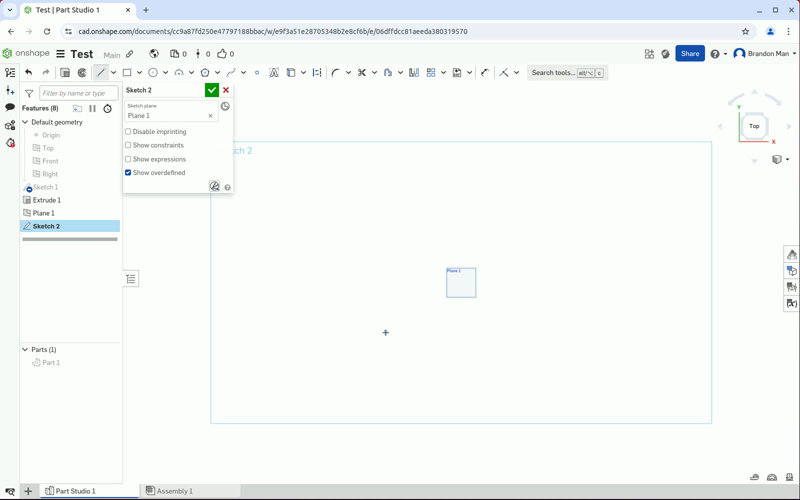
key_down(shift)
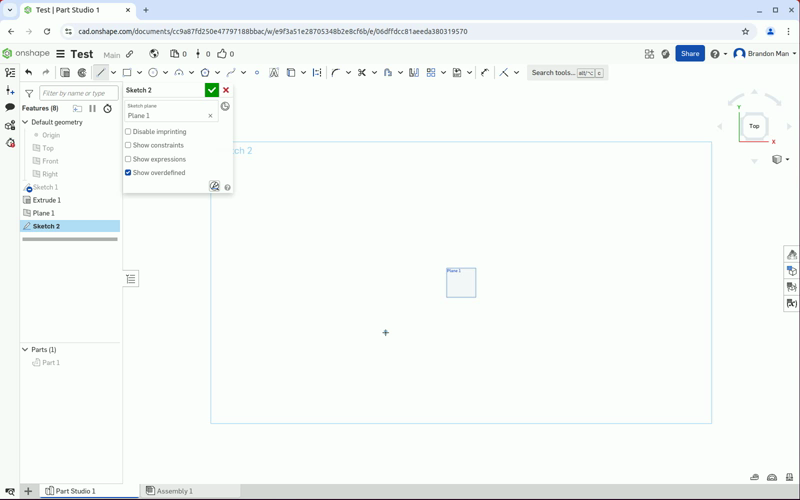
mouse_move(529, 332)
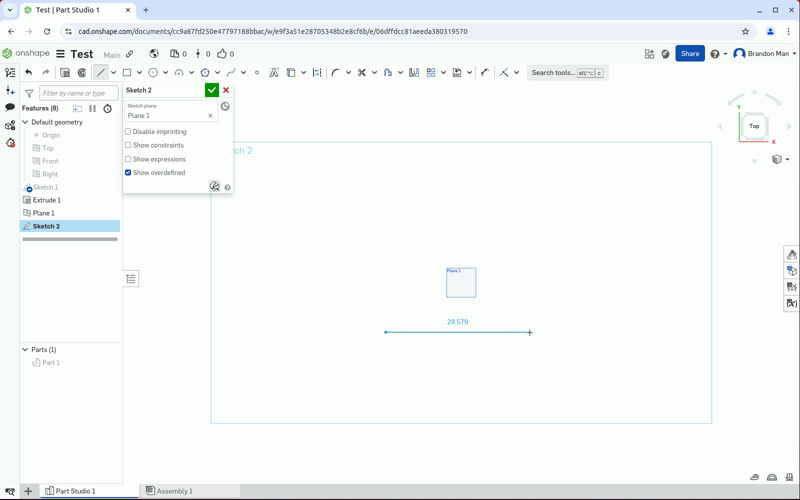
click(529, 332)
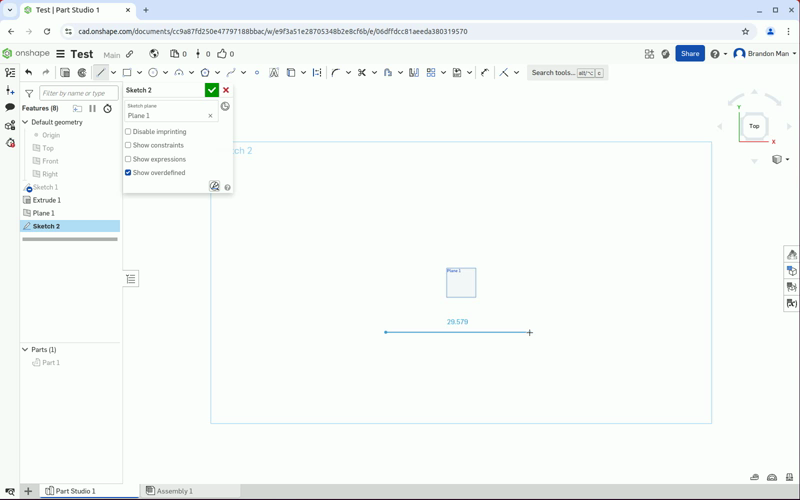
key_up(shift)
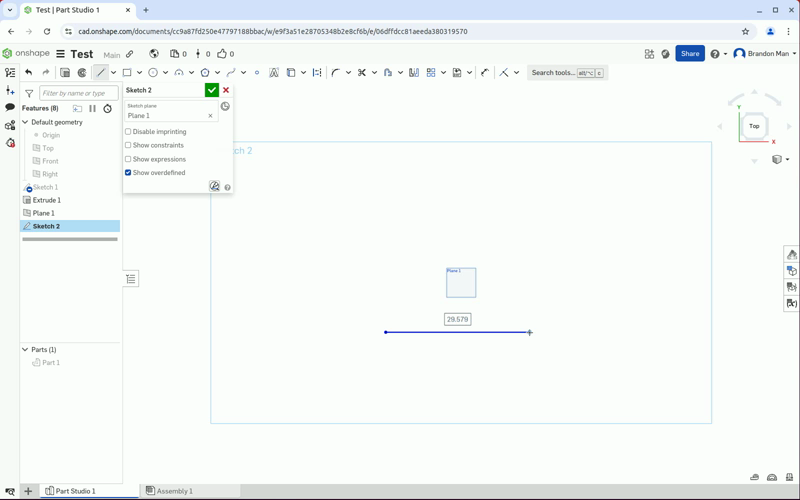
key(esc)
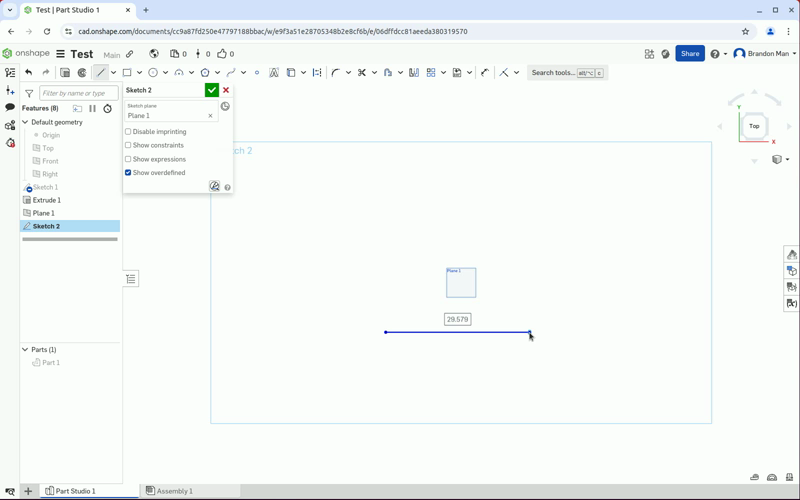
key(a)
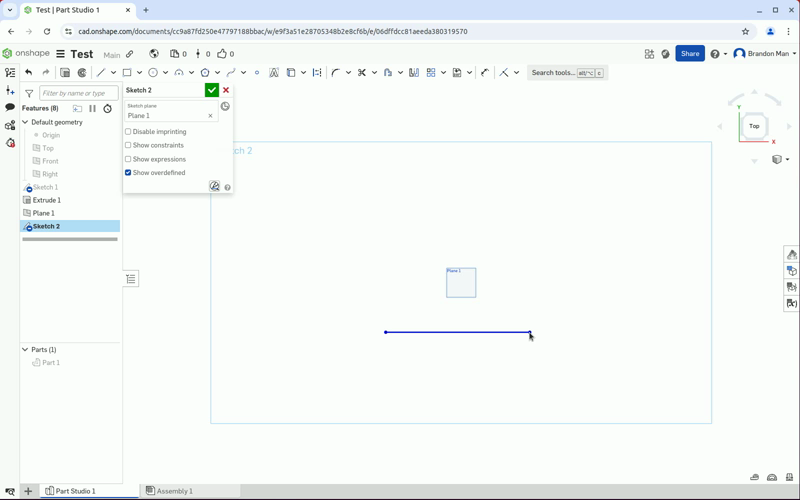
mouse_move(529, 332)
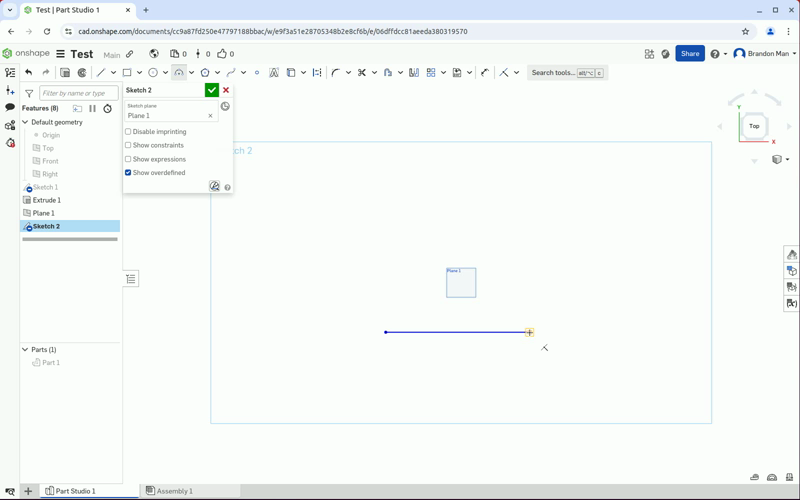
click(529, 332)
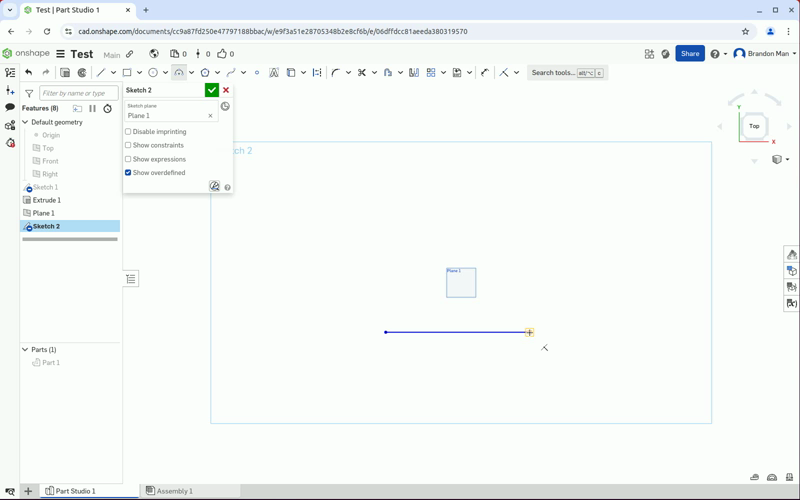
key_down(shift)
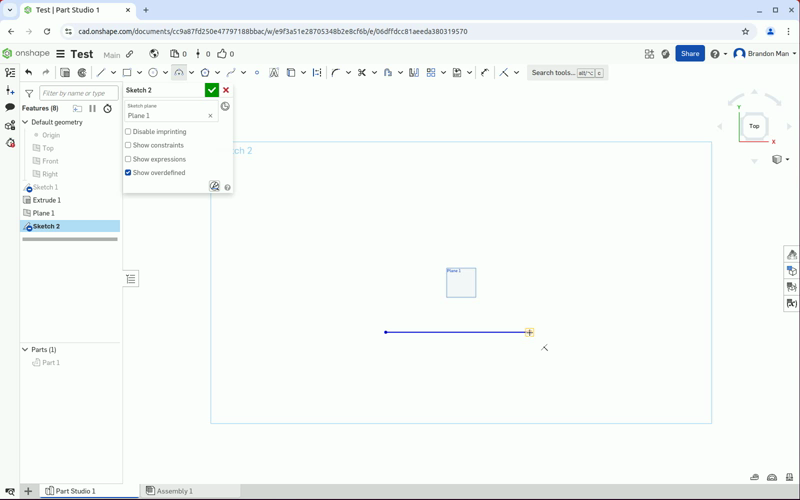
mouse_move(518, 268)
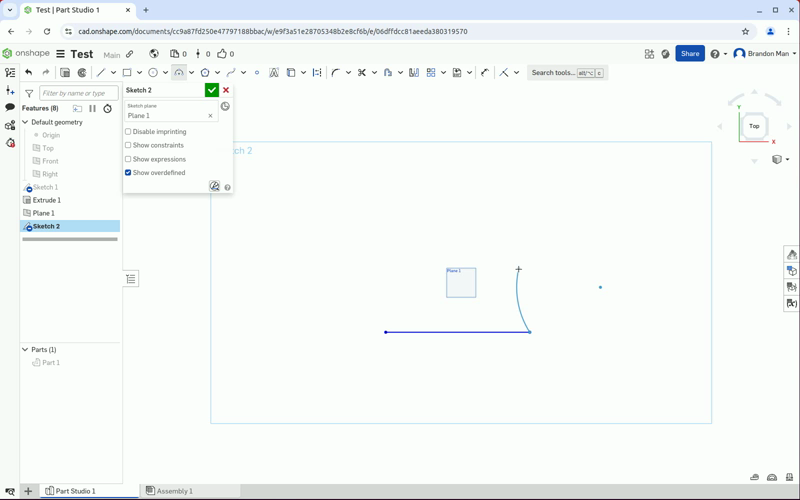
click(518, 268)
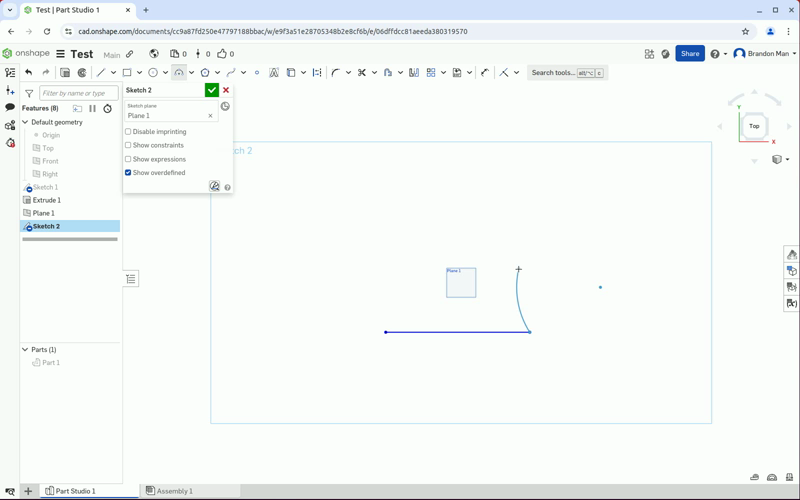
mouse_move(557, 294)
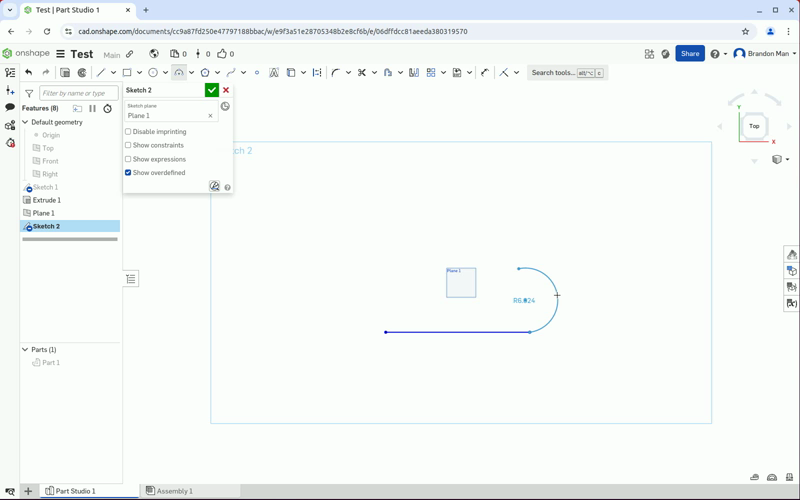
click(557, 294)
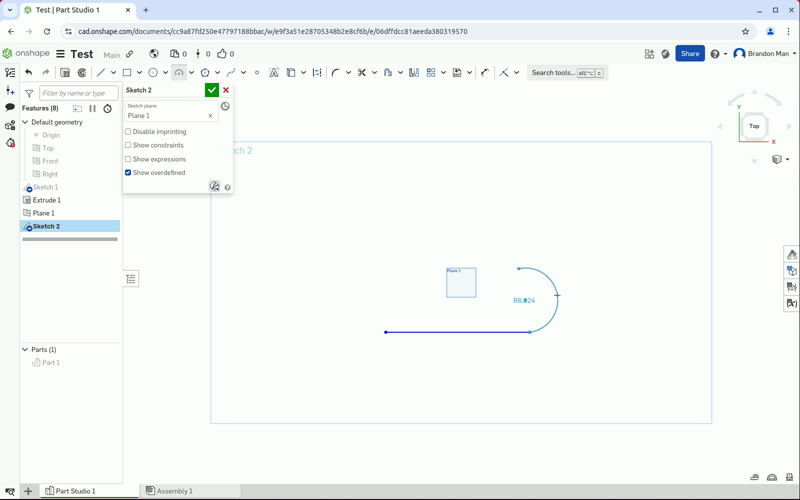
key_up(shift)
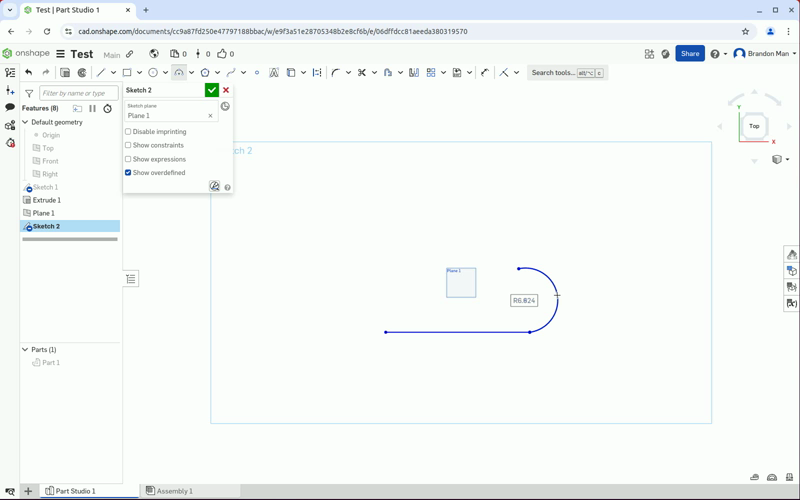
mouse_move(518, 268)
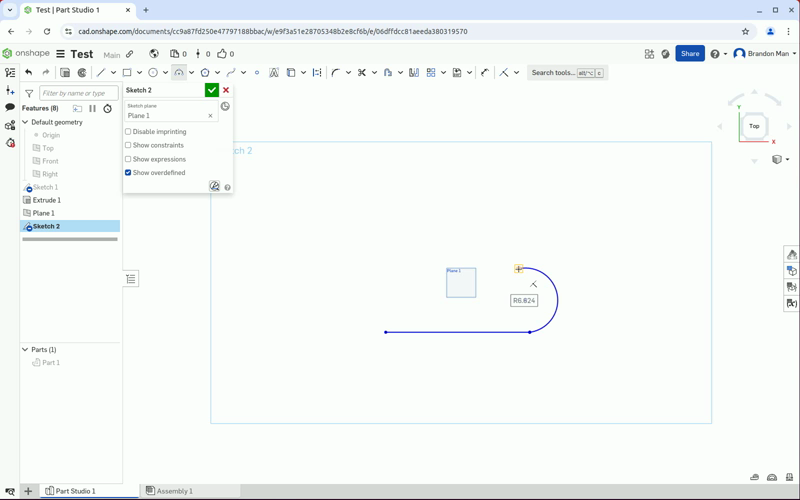
click(518, 268)
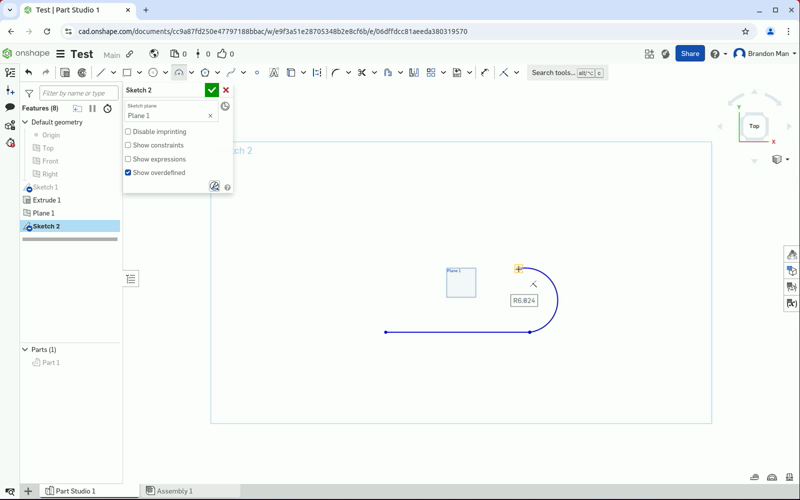
key_down(shift)
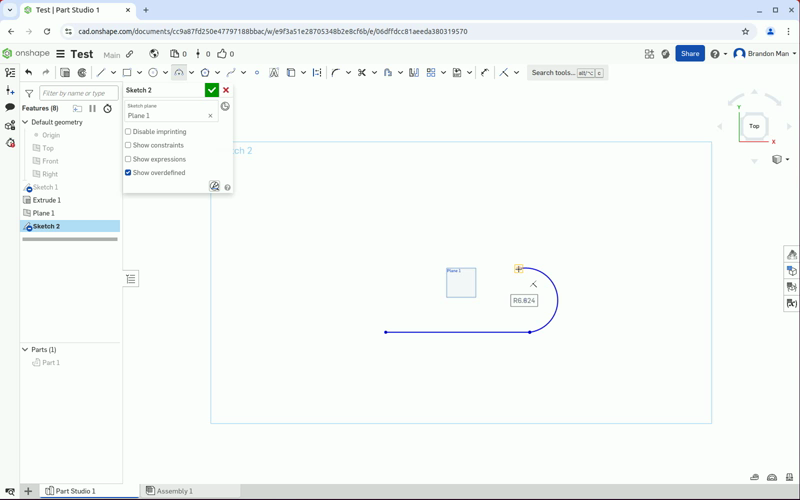
mouse_move(427, 259)
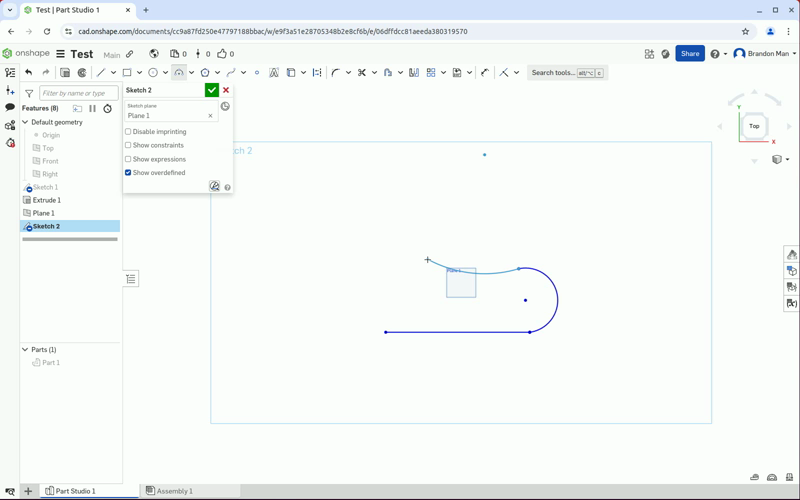
click(427, 259)
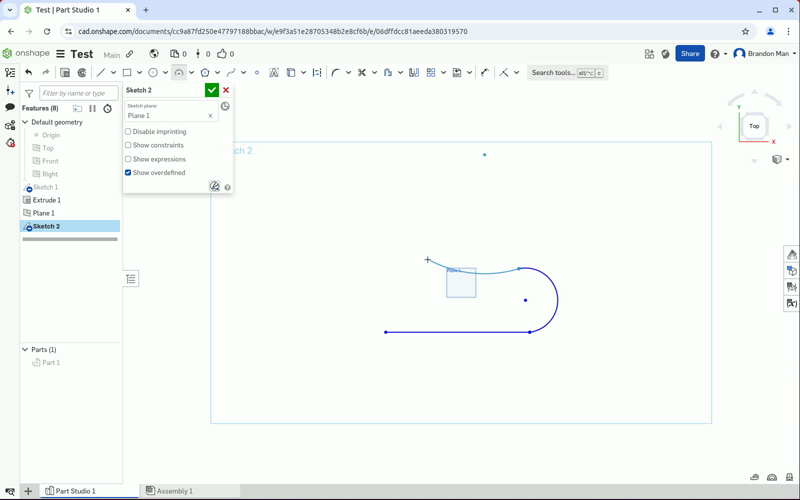
mouse_move(476, 235)
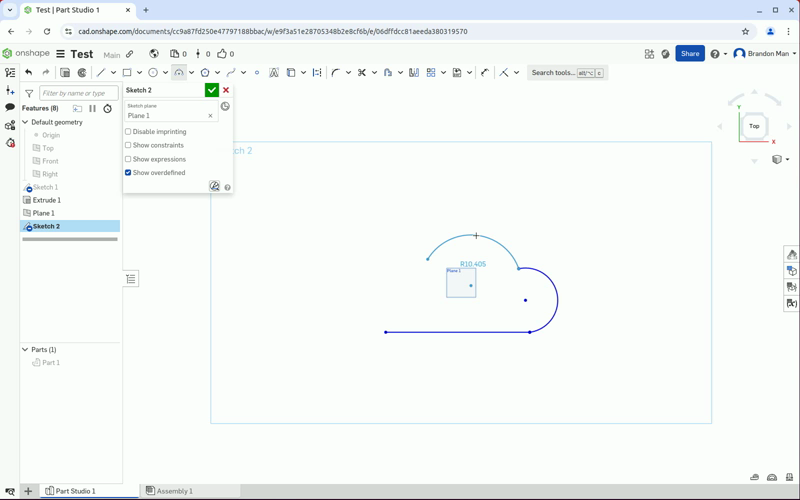
click(476, 235)
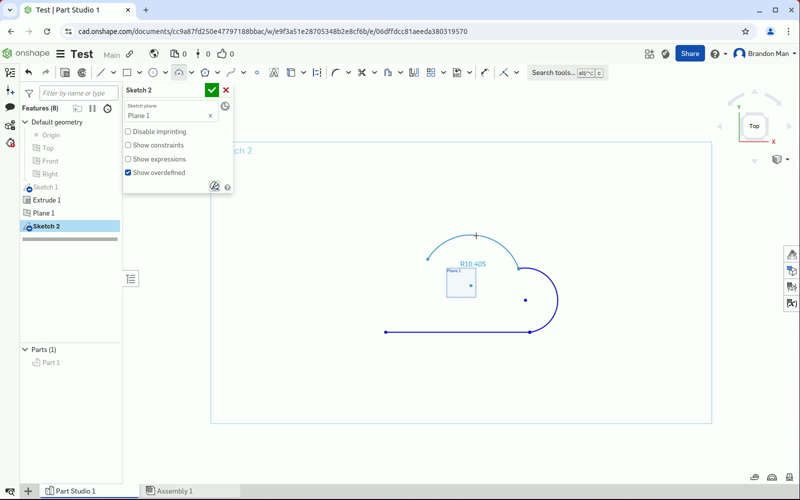
key_up(shift)
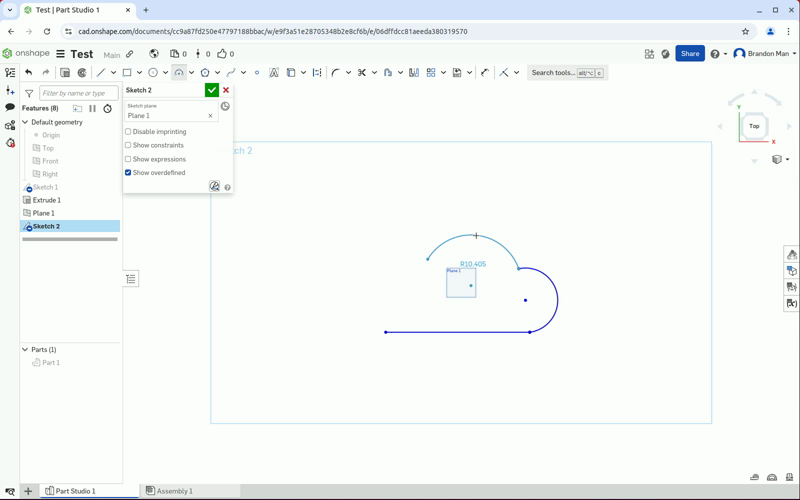
mouse_move(427, 259)
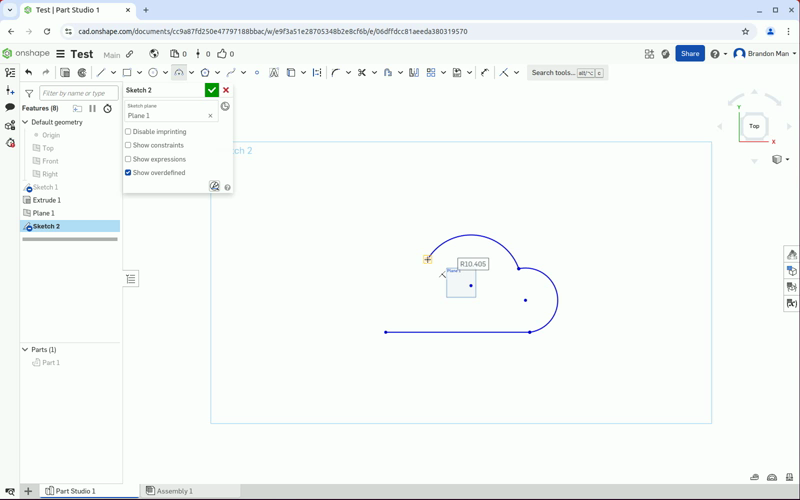
click(427, 259)
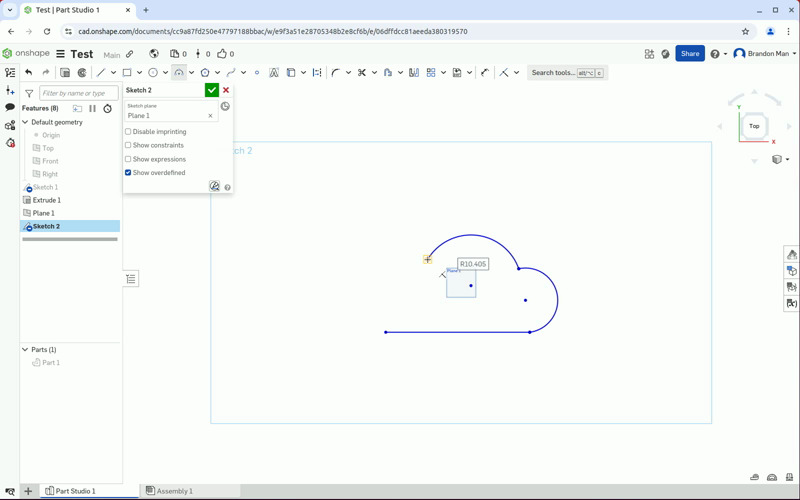
key_down(shift)
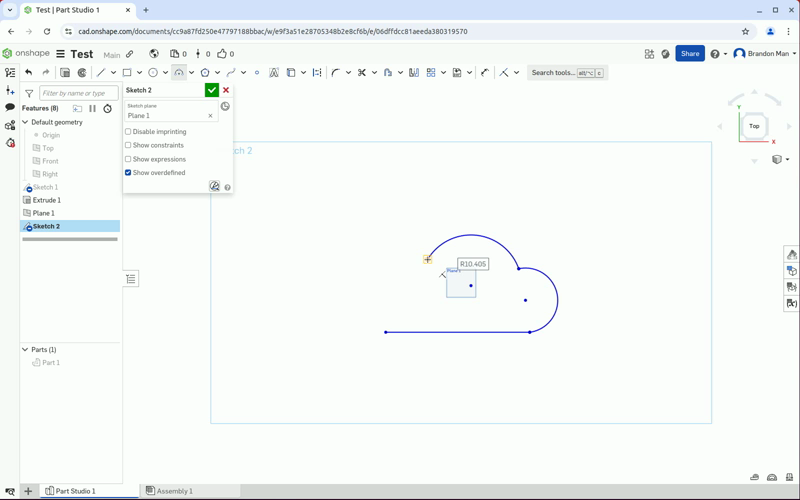
mouse_move(394, 275)
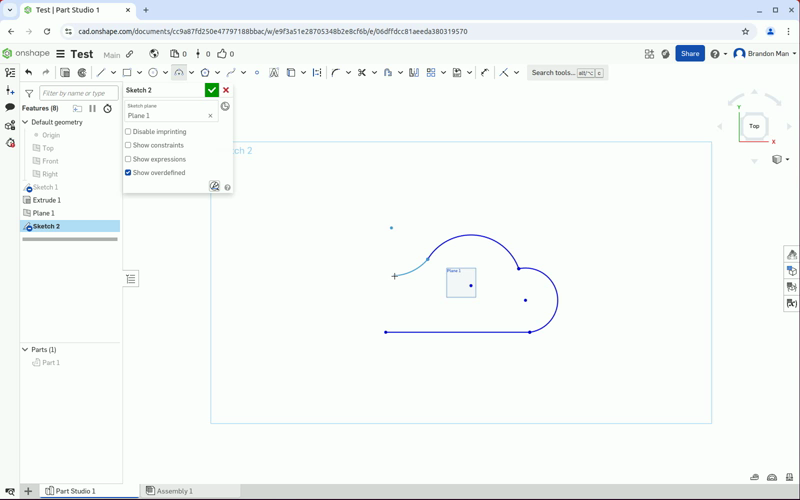
click(394, 275)
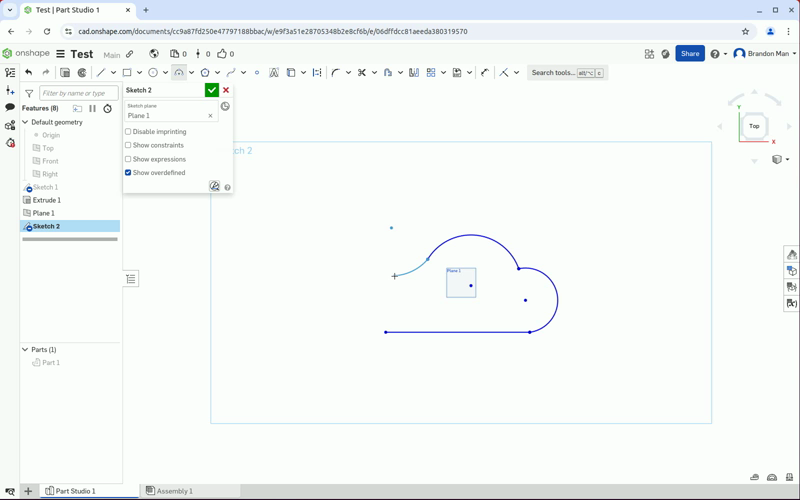
mouse_move(409, 264)
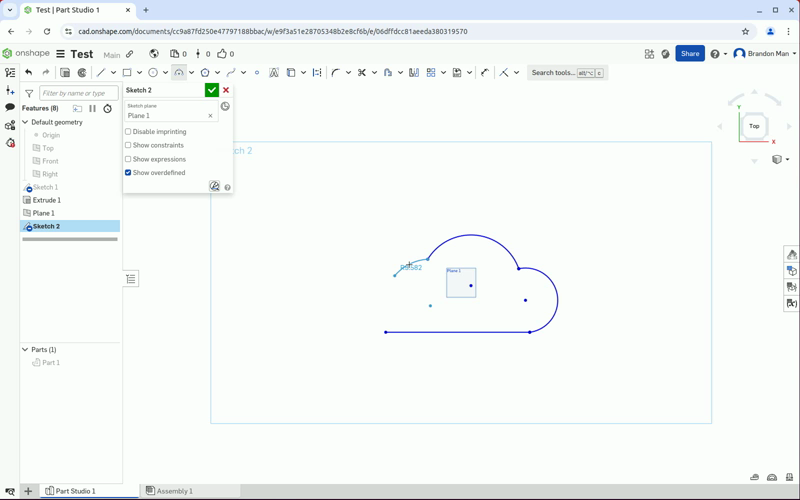
click(409, 264)
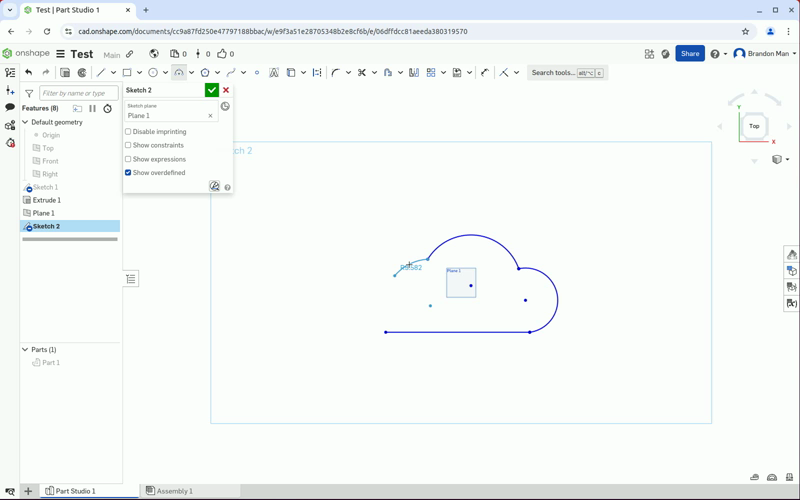
key_up(shift)
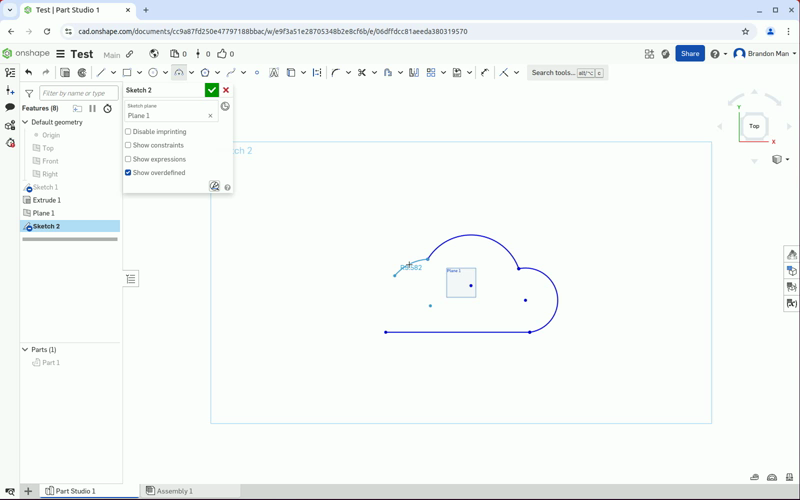
mouse_move(394, 275)
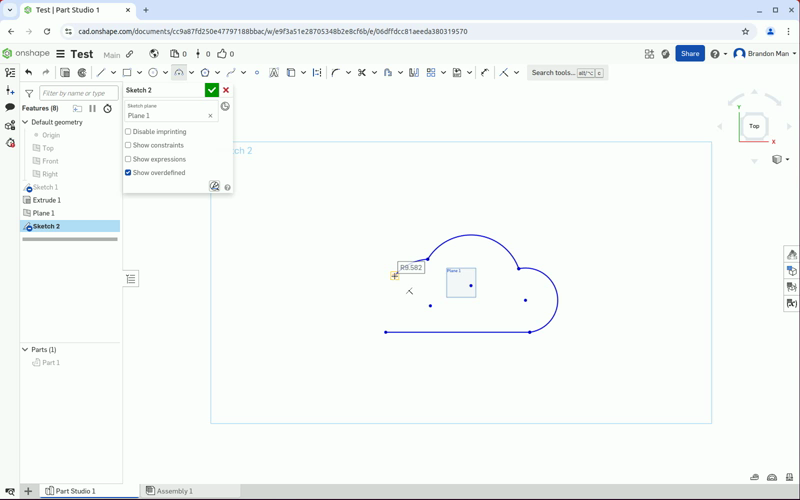
click(394, 275)
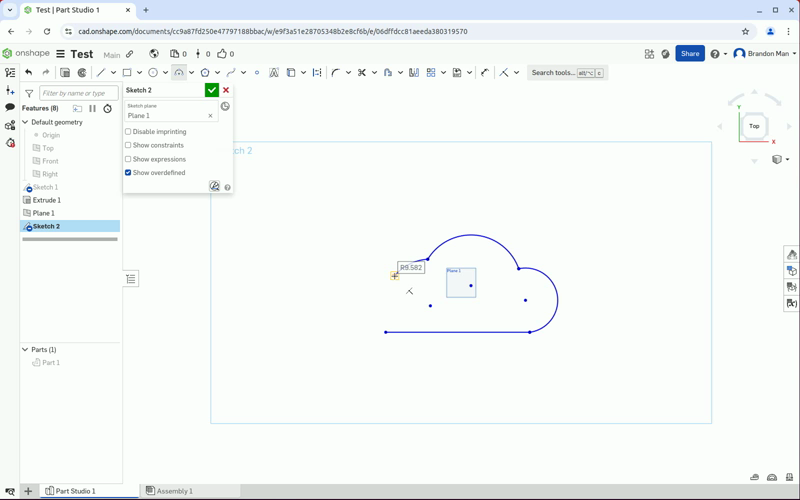
mouse_move(385, 332)
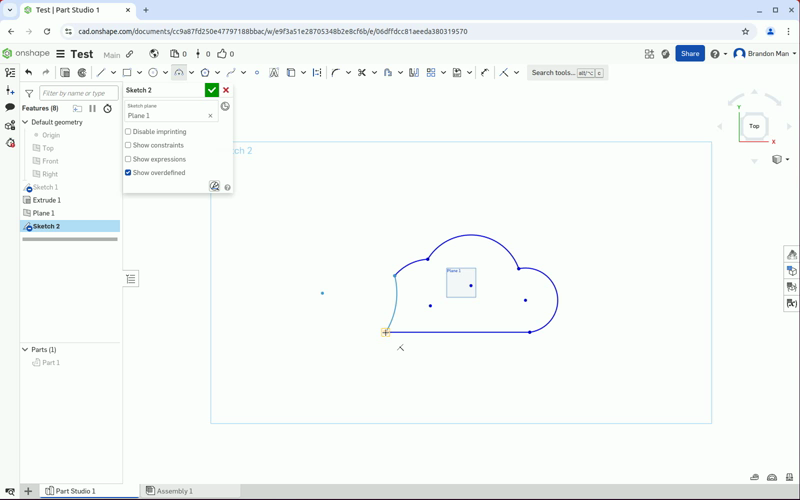
click(385, 332)
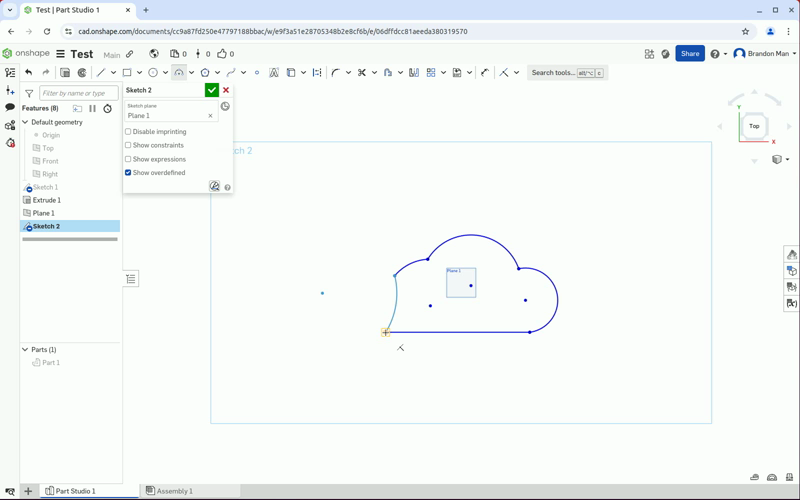
key_down(shift)
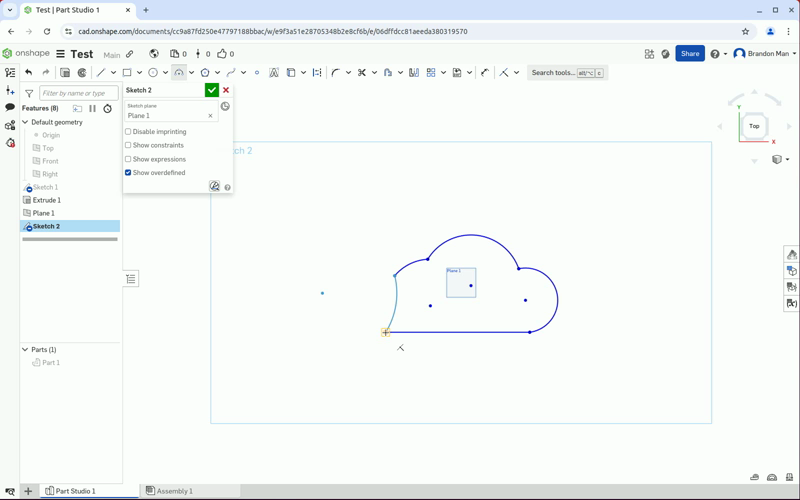
mouse_move(361, 299)
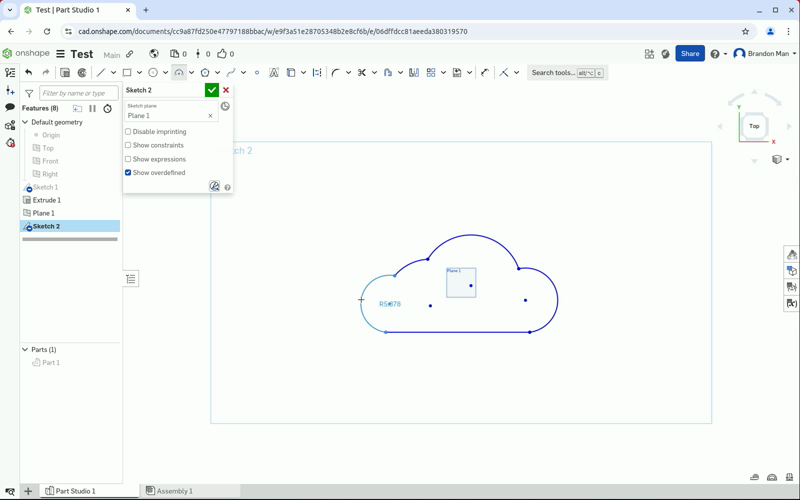
click(361, 299)
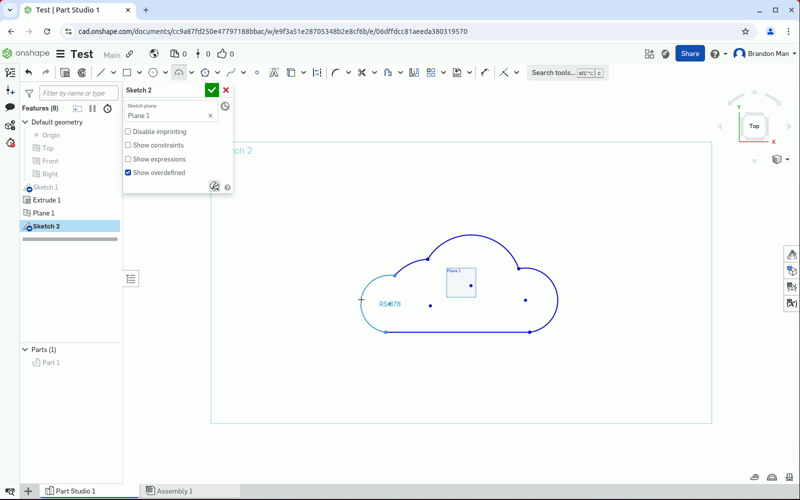
key_up(shift)
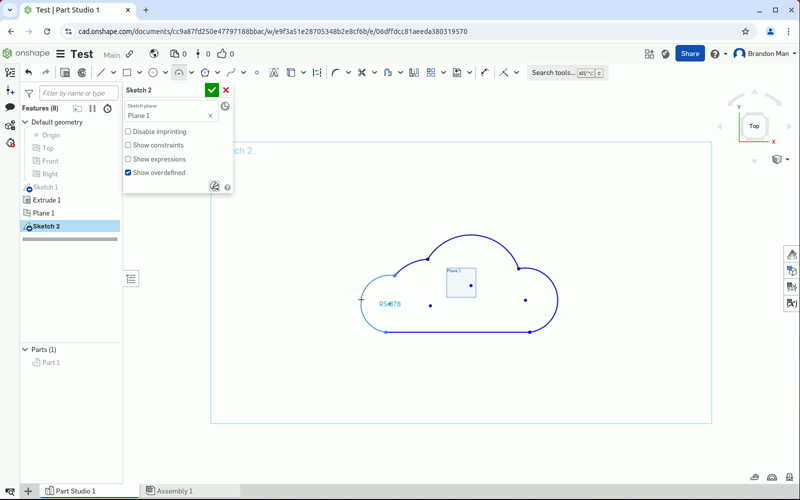
key(esc)
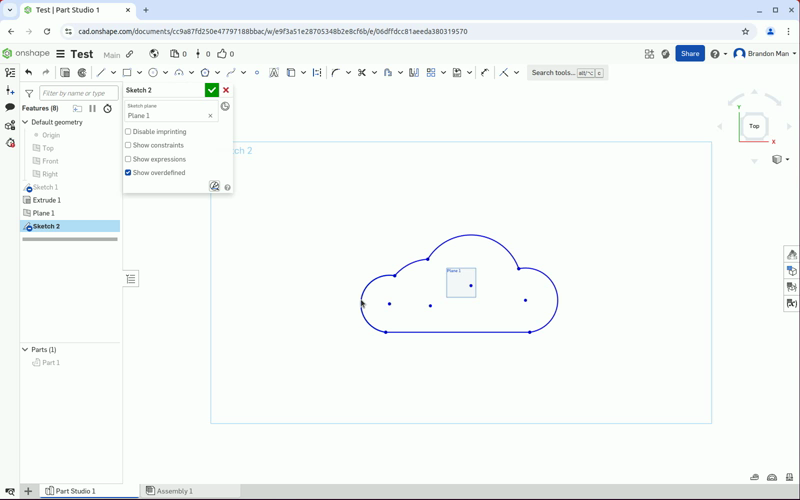
key(l)
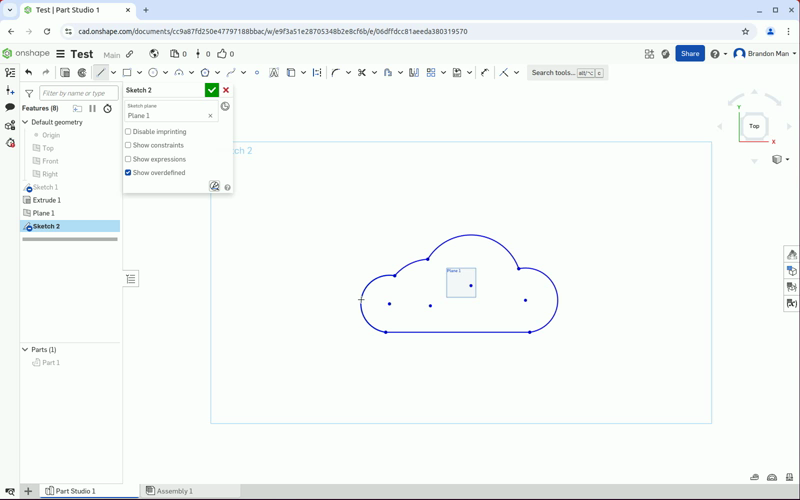
key_down(shift)
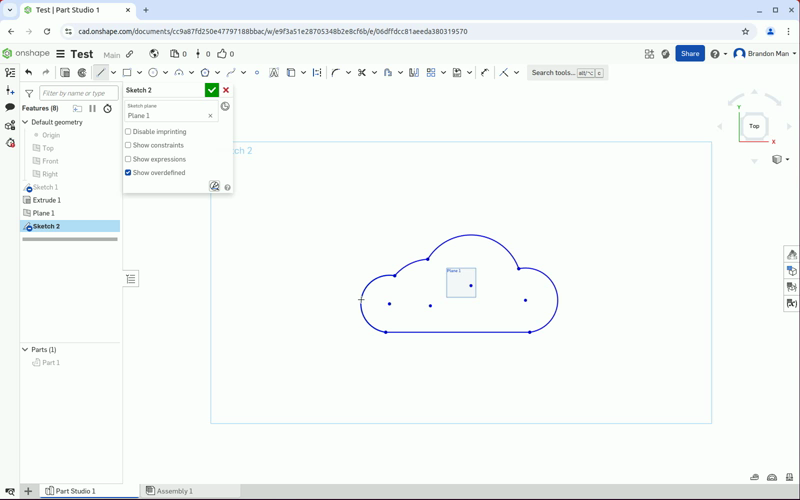
mouse_move(385, 323)
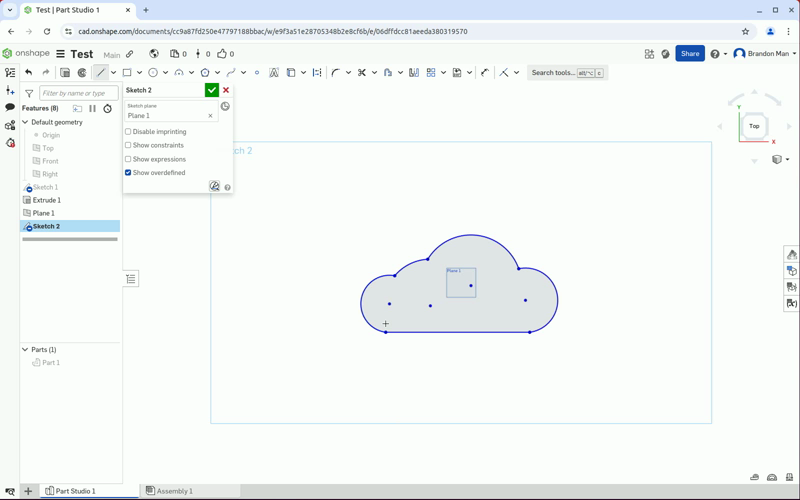
click(385, 323)
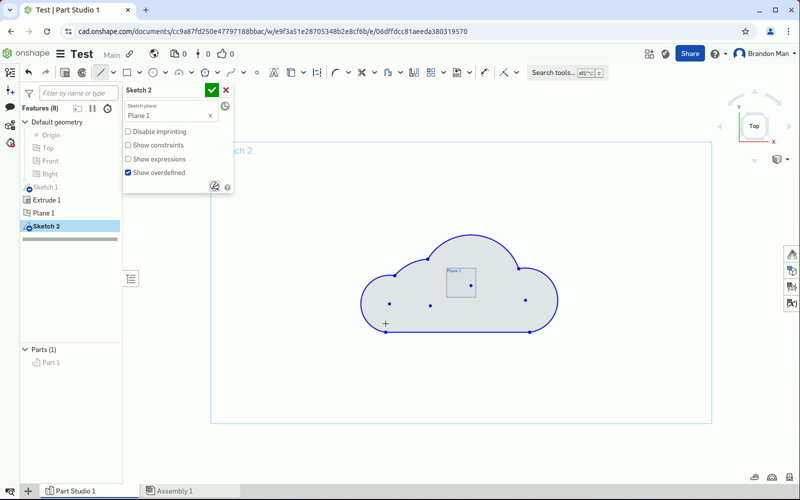
key_up(shift)
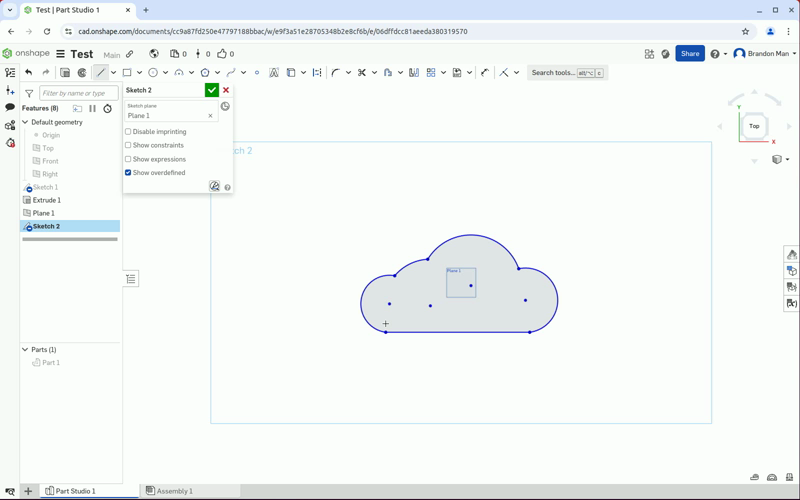
key_down(shift)
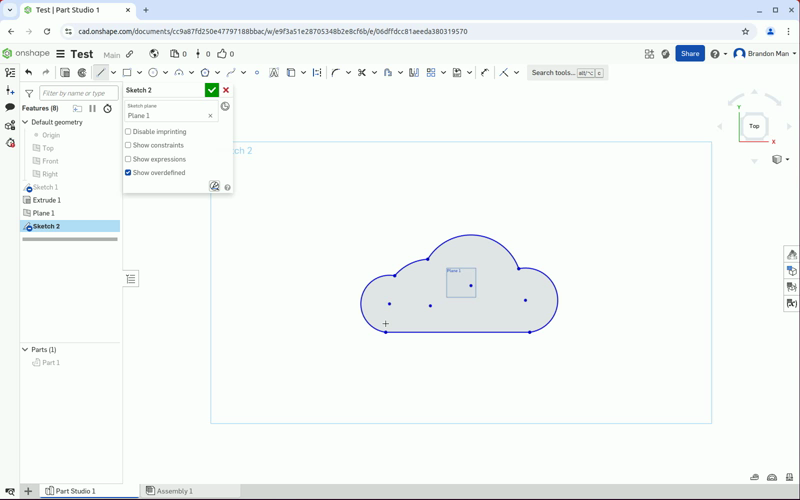
mouse_move(529, 324)
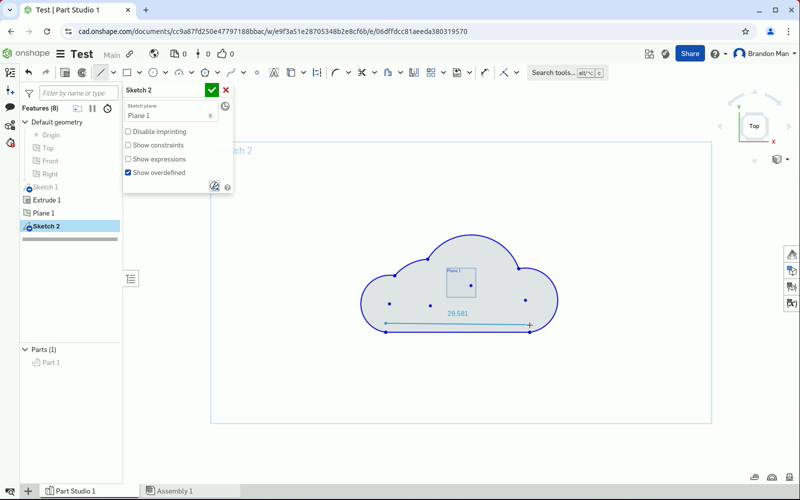
click(529, 324)
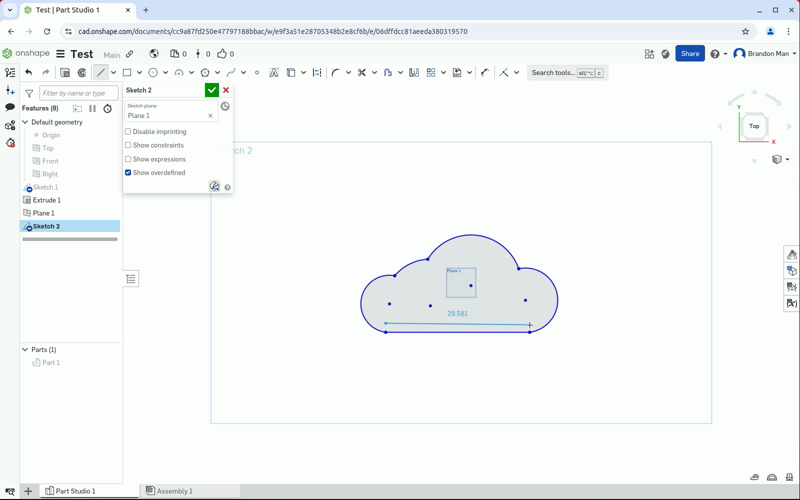
key_up(shift)
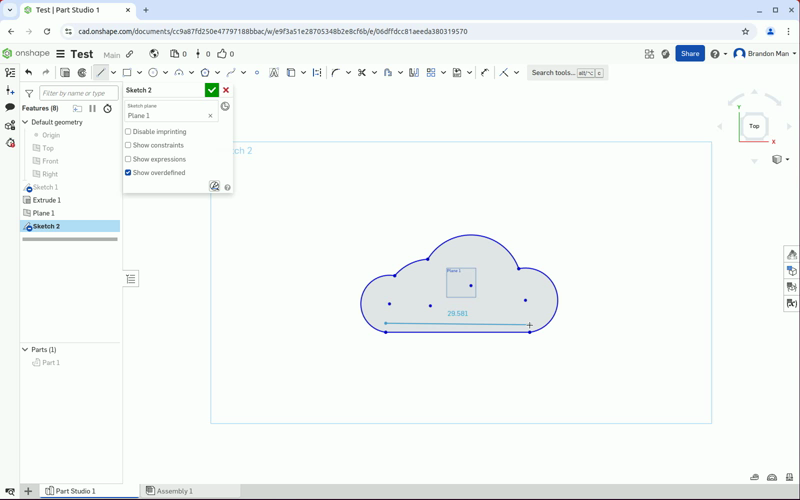
key(esc)
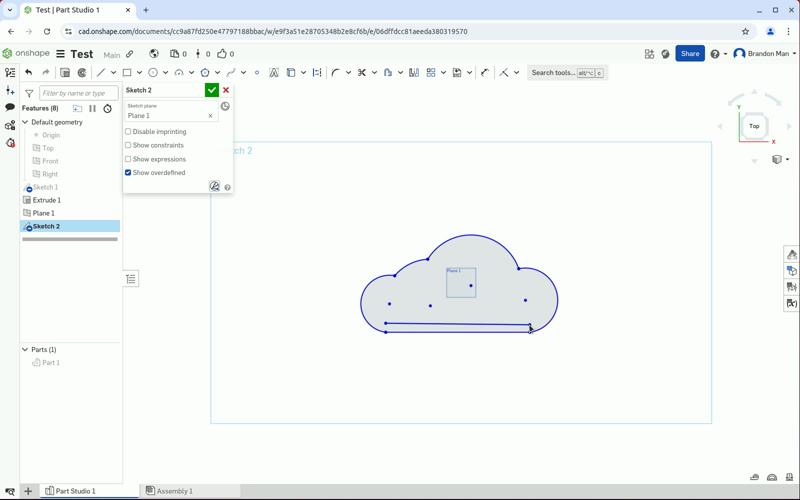
key(a)
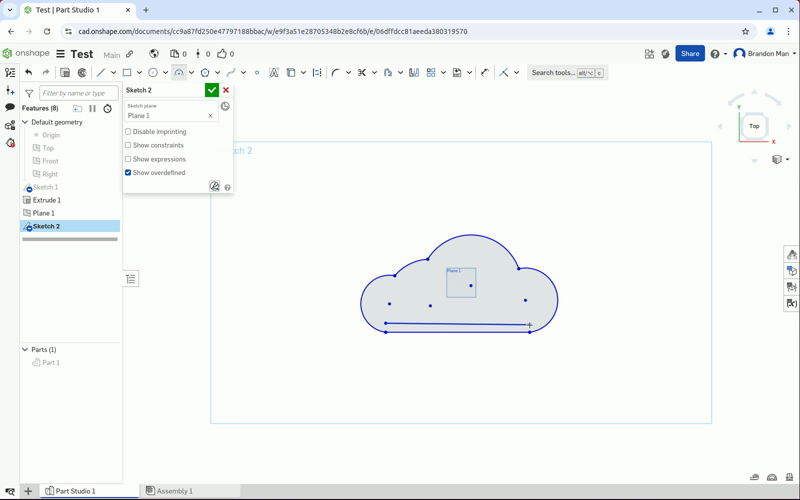
mouse_move(529, 324)
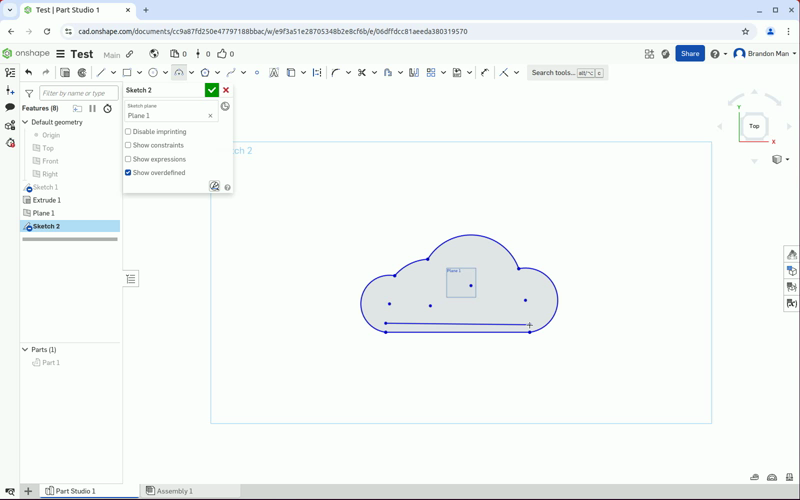
click(529, 324)
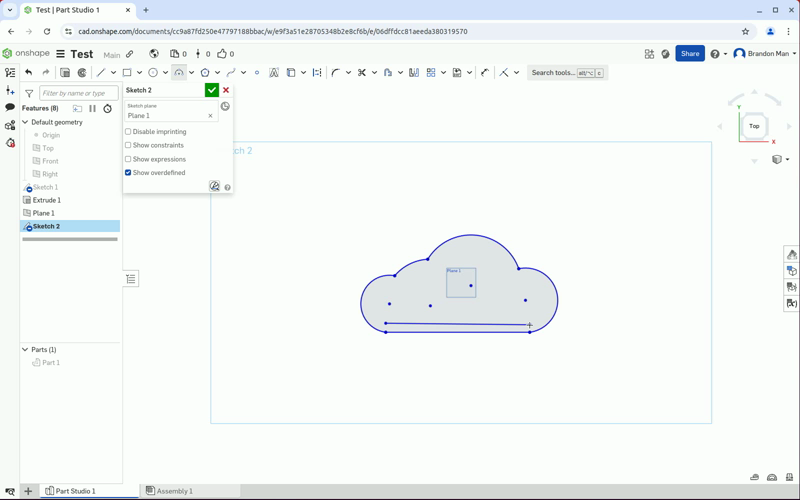
key_down(shift)
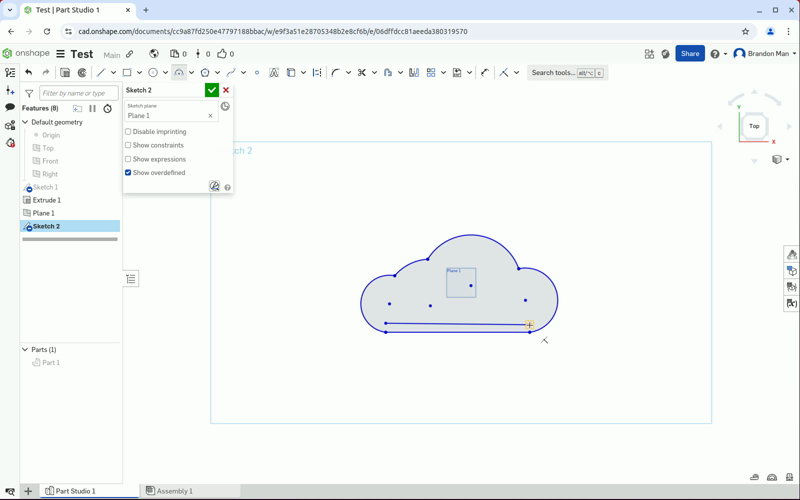
mouse_move(513, 281)
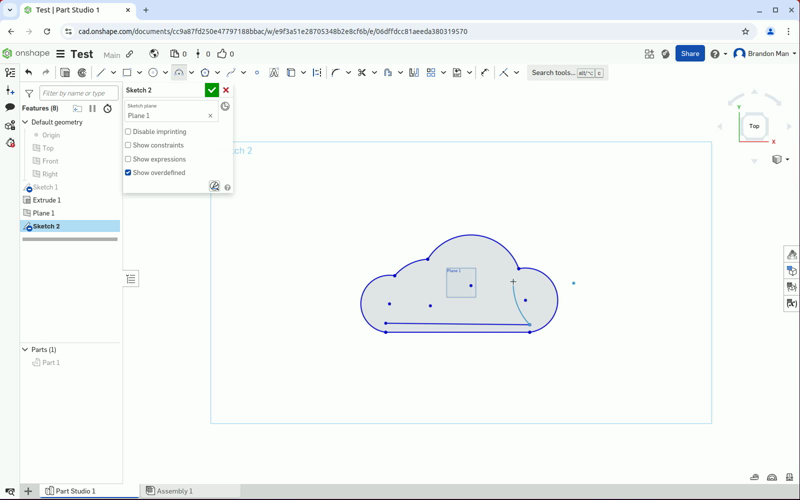
click(513, 281)
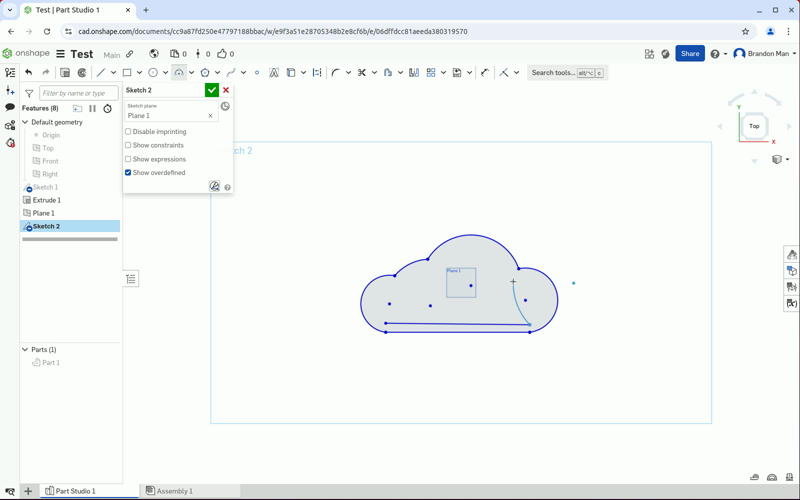
mouse_move(548, 292)
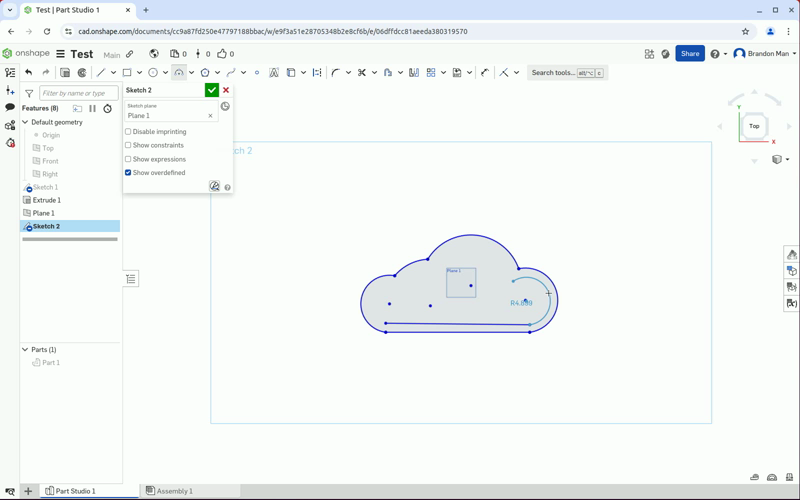
click(548, 292)
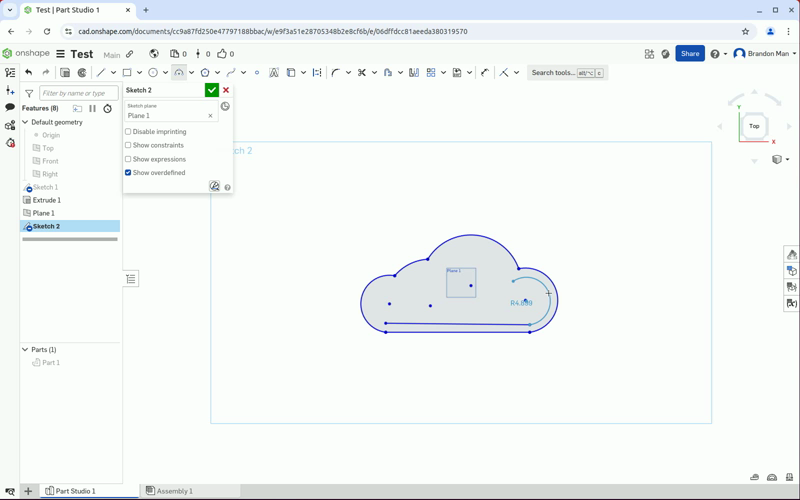
key_up(shift)
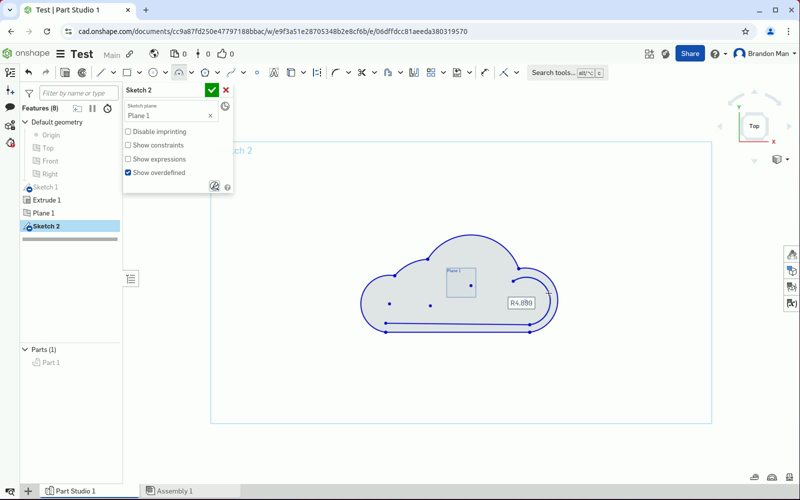
mouse_move(513, 281)
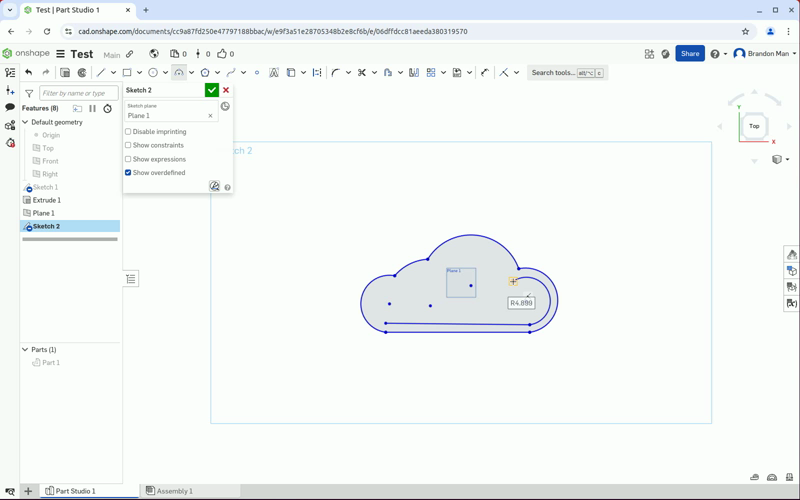
click(513, 281)
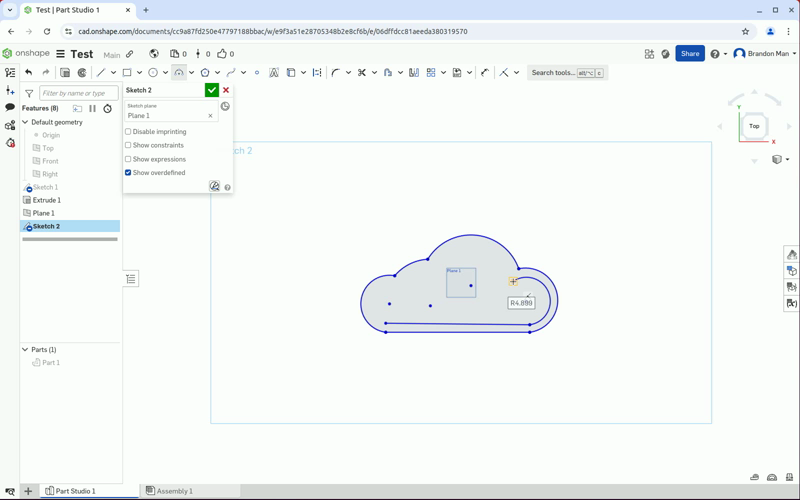
key_down(shift)
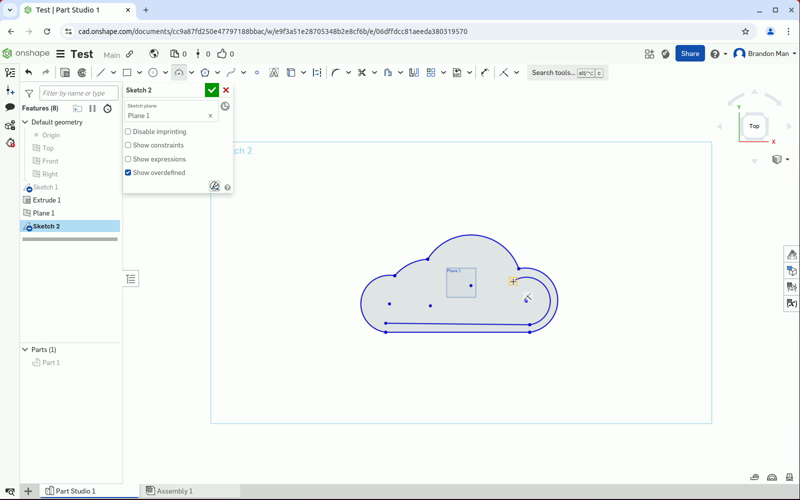
mouse_move(433, 268)
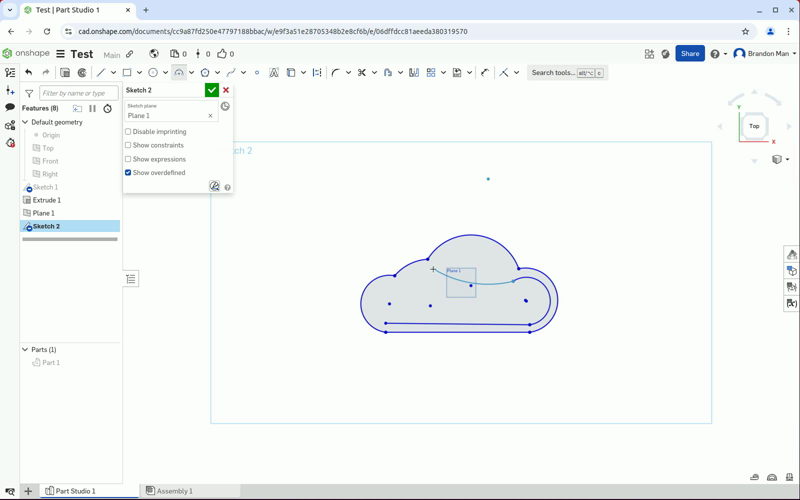
click(433, 268)
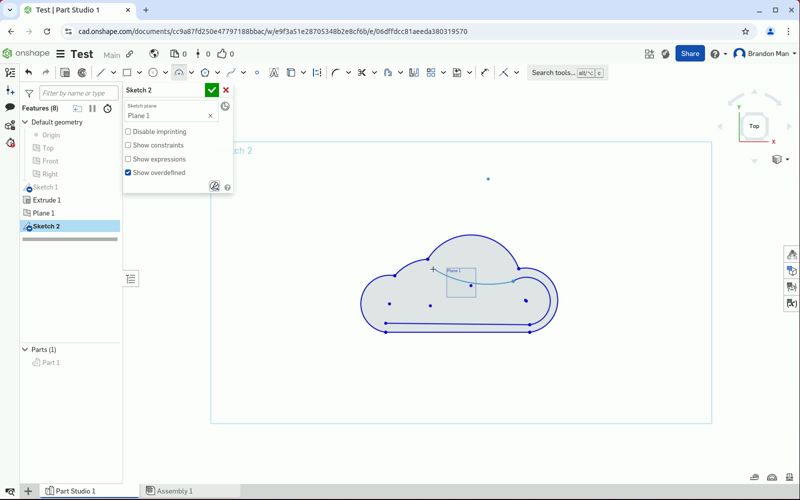
mouse_move(477, 244)
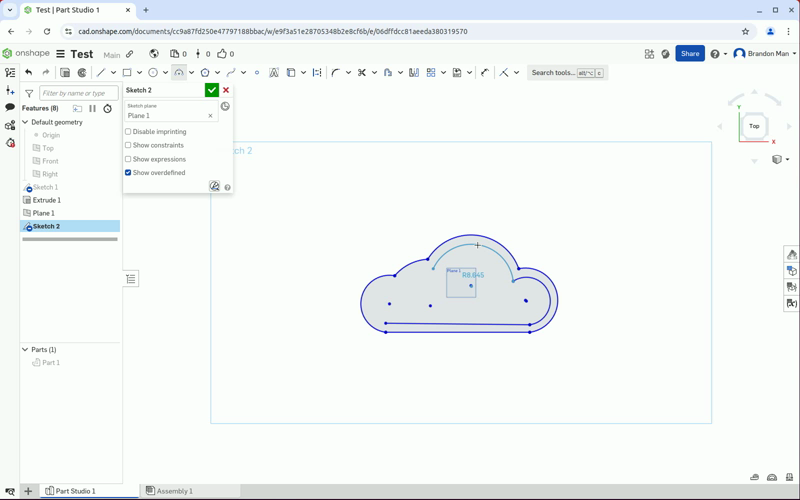
click(477, 244)
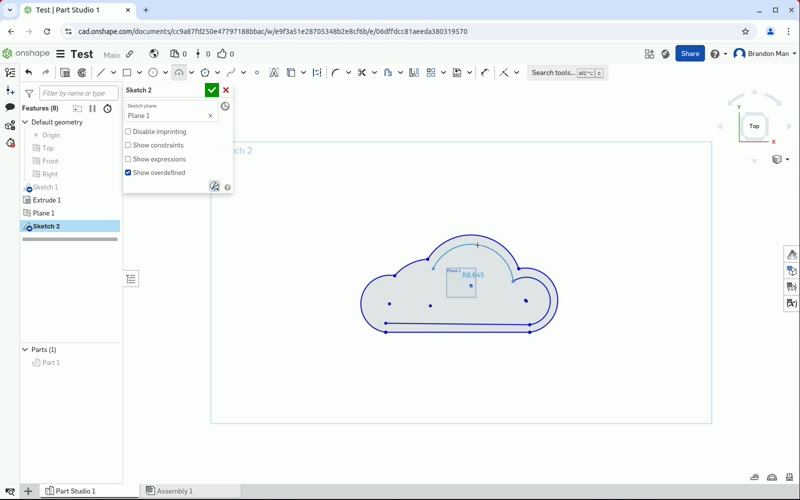
key_up(shift)
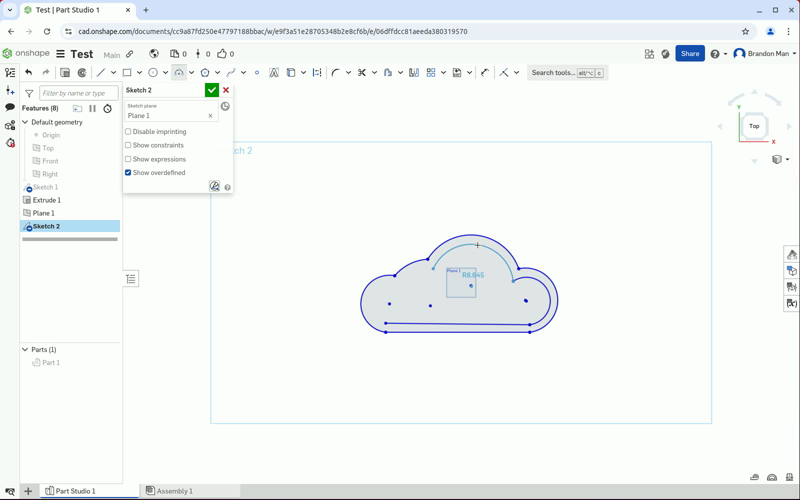
mouse_move(433, 268)
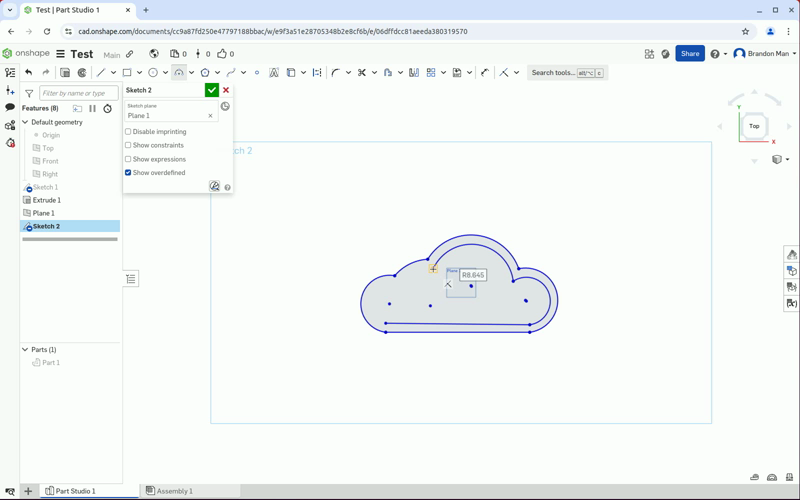
click(433, 268)
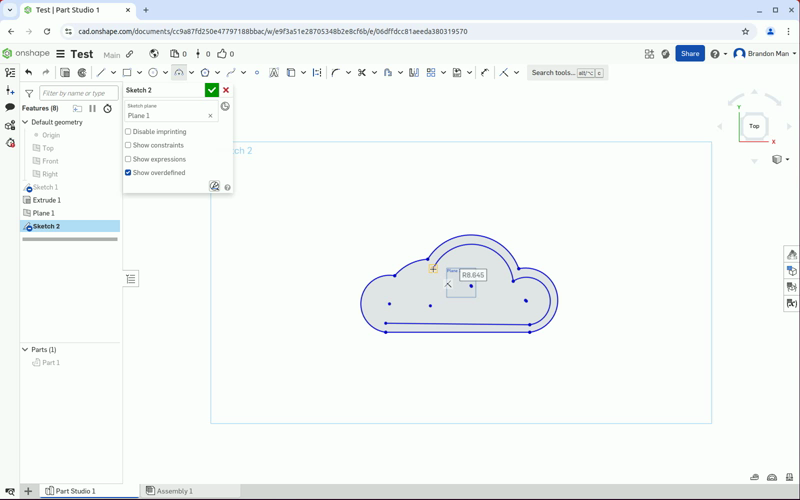
key_down(shift)
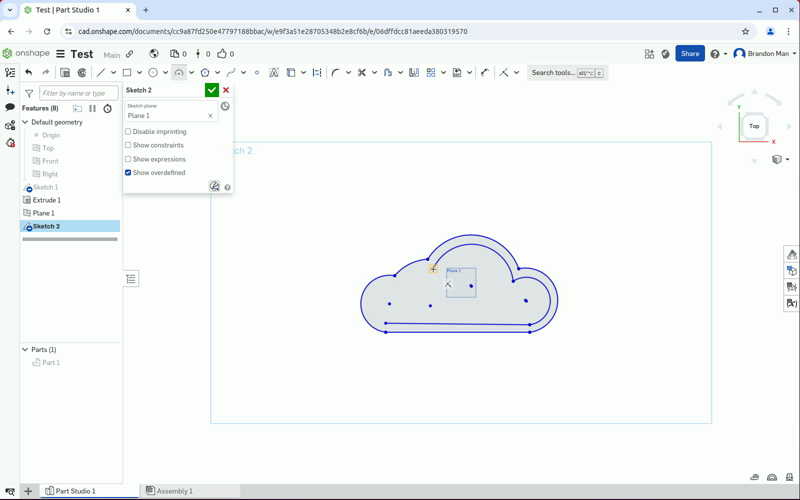
mouse_move(398, 286)
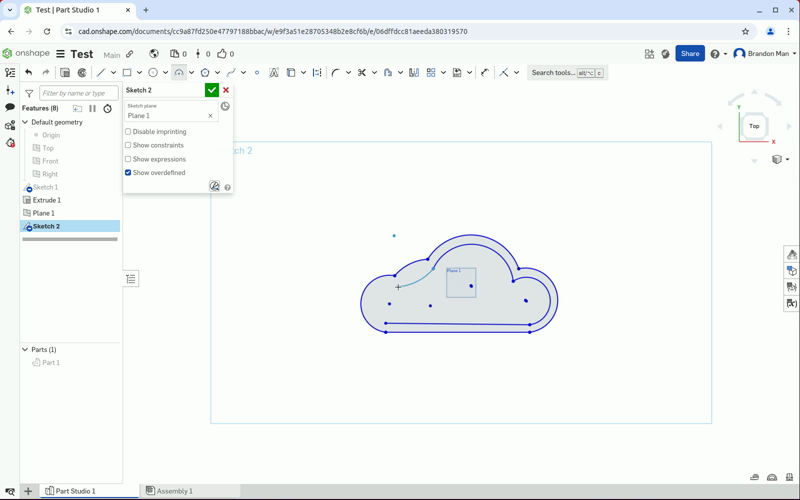
click(398, 286)
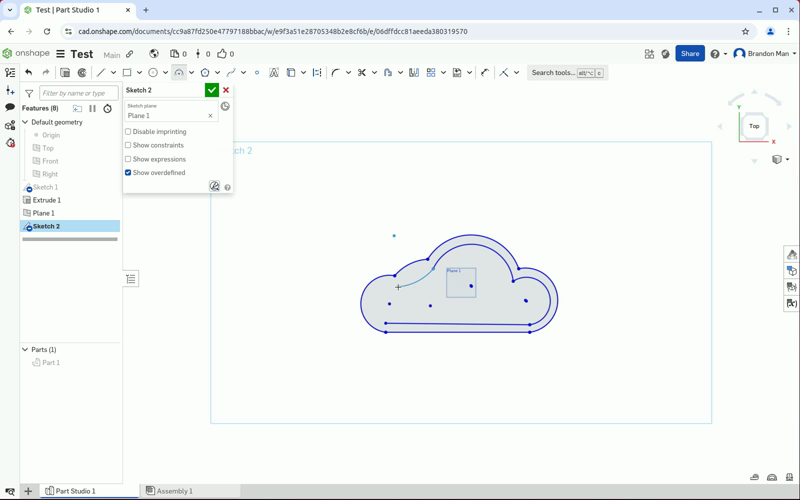
mouse_move(413, 272)
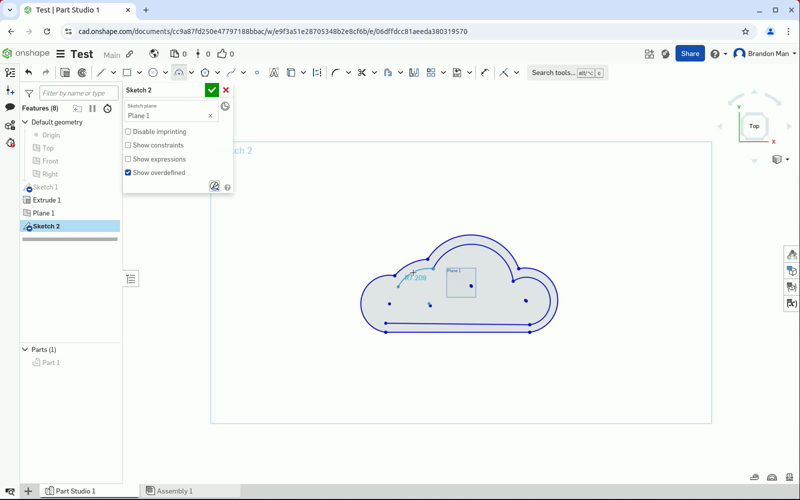
click(413, 272)
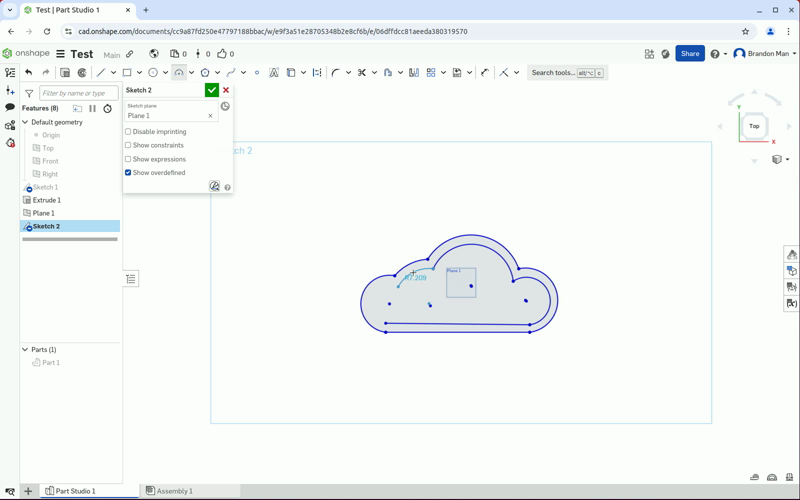
key_up(shift)
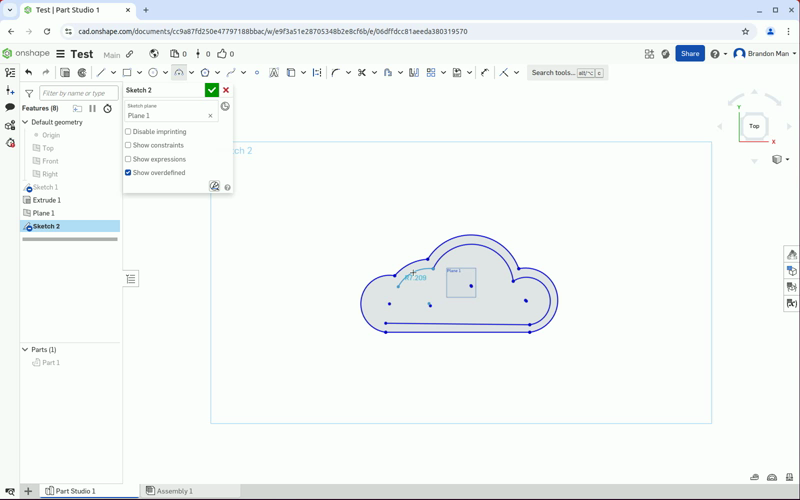
mouse_move(398, 286)
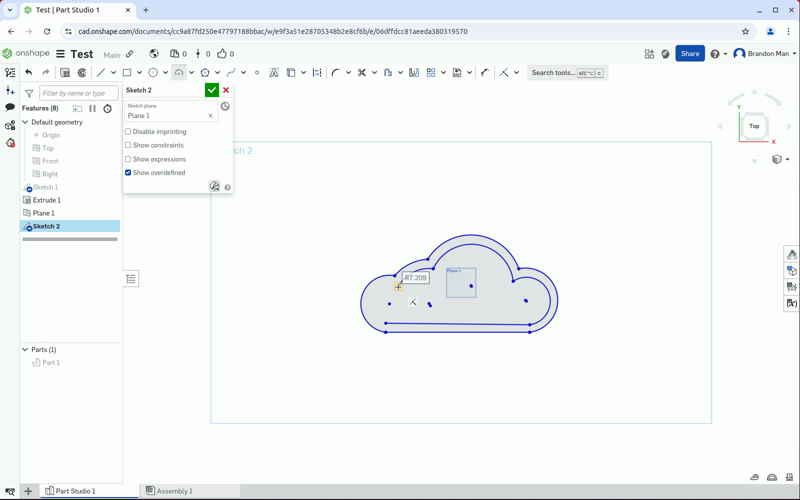
click(398, 286)
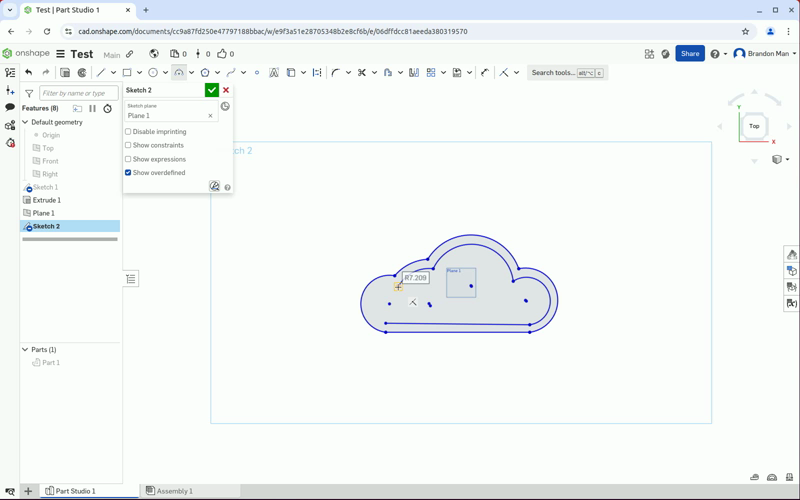
mouse_move(385, 323)
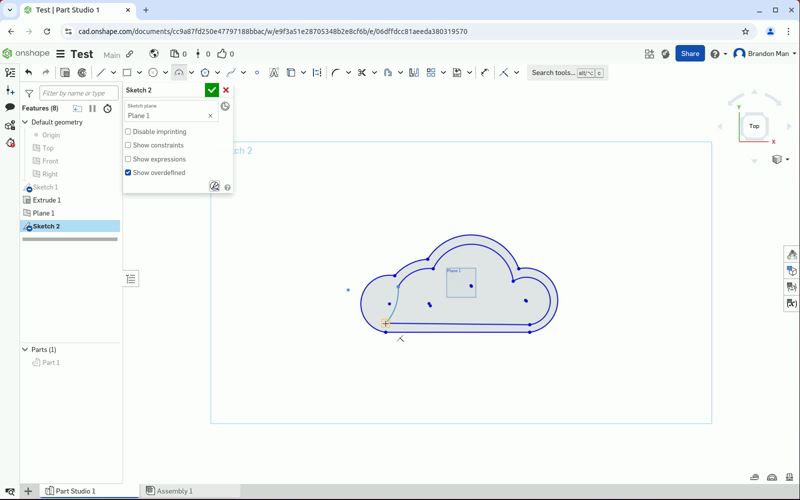
click(385, 323)
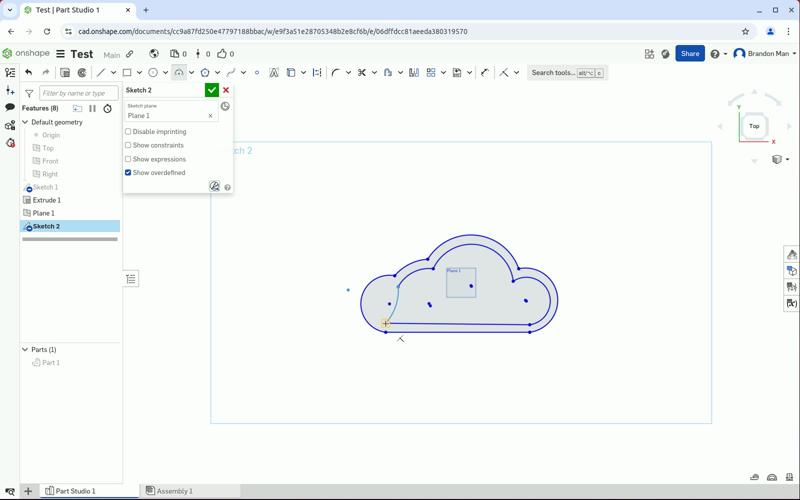
key_down(shift)
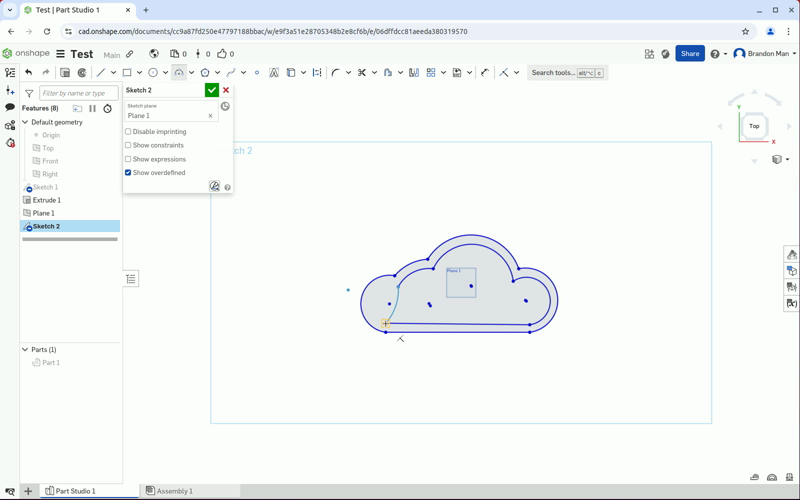
mouse_move(371, 297)
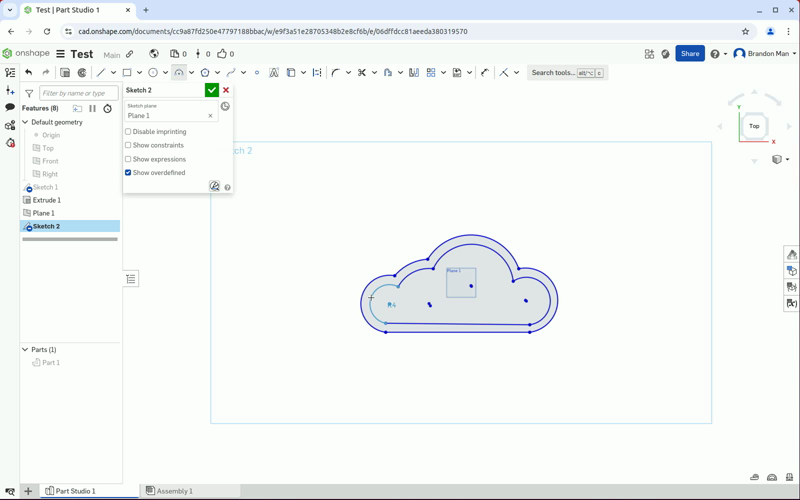
click(371, 297)
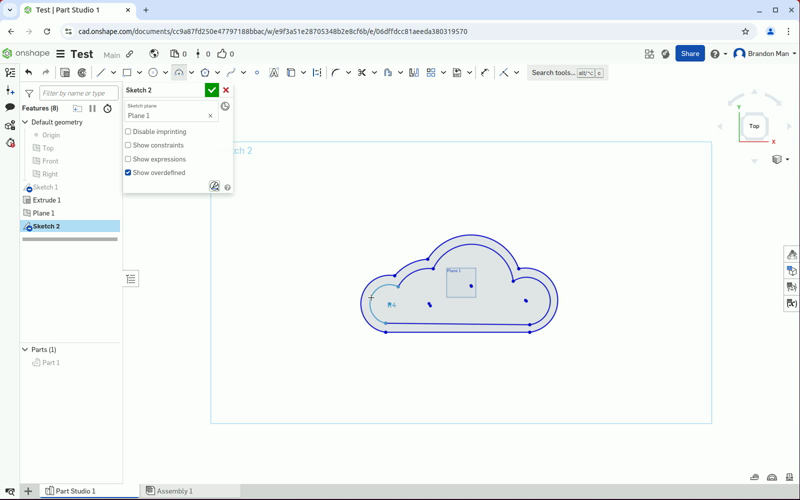
key_up(shift)
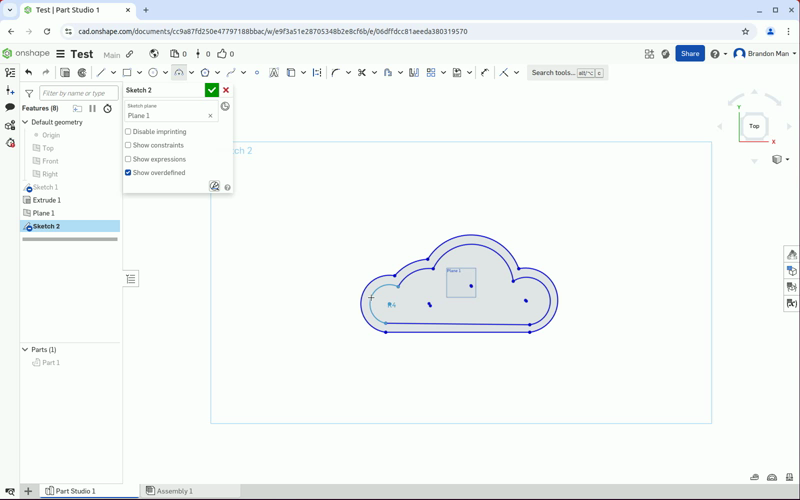
key(esc)
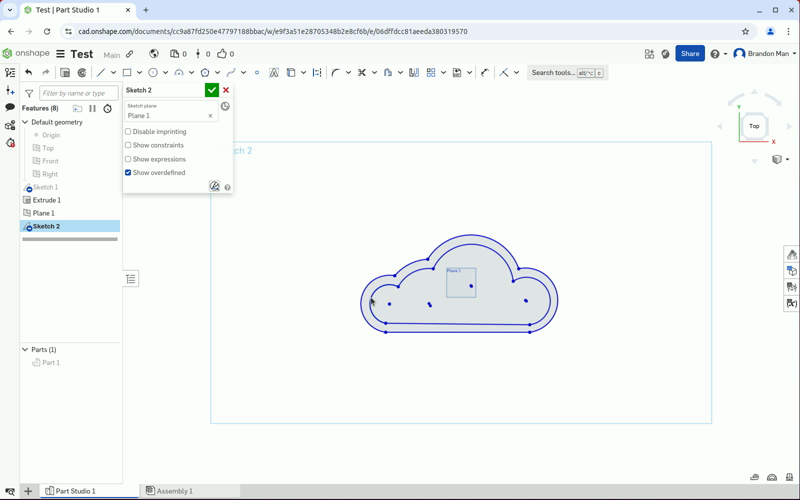
mouse_move(366, 307)
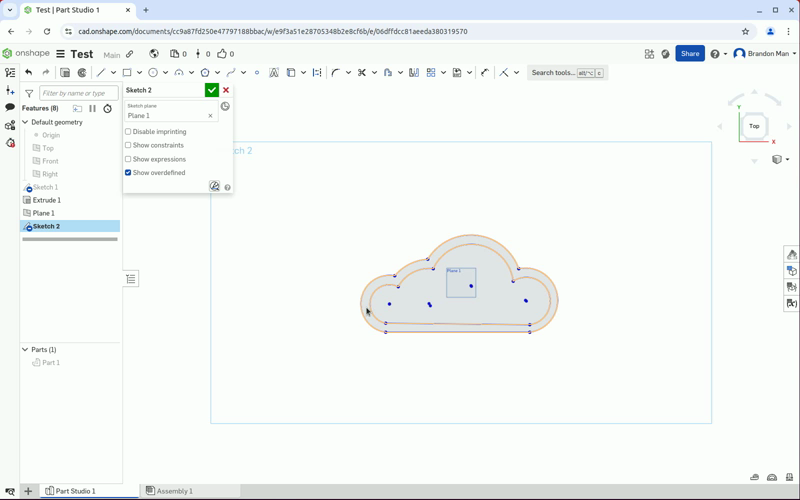
click(366, 307)
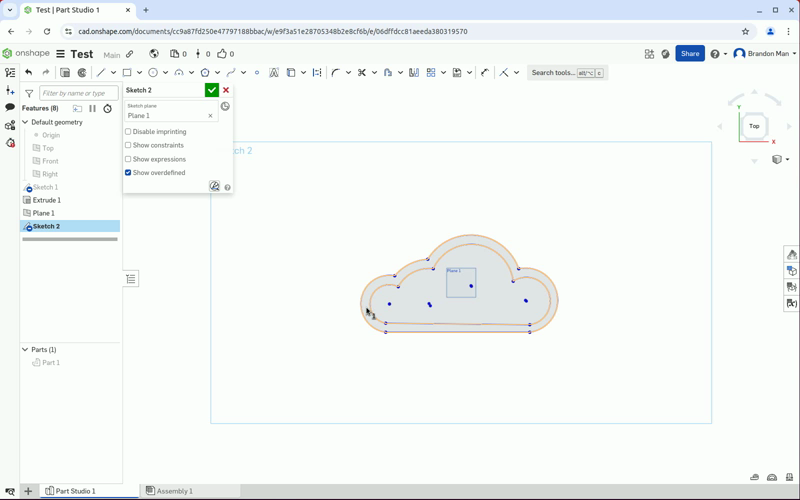
mouse_move(73, 352)
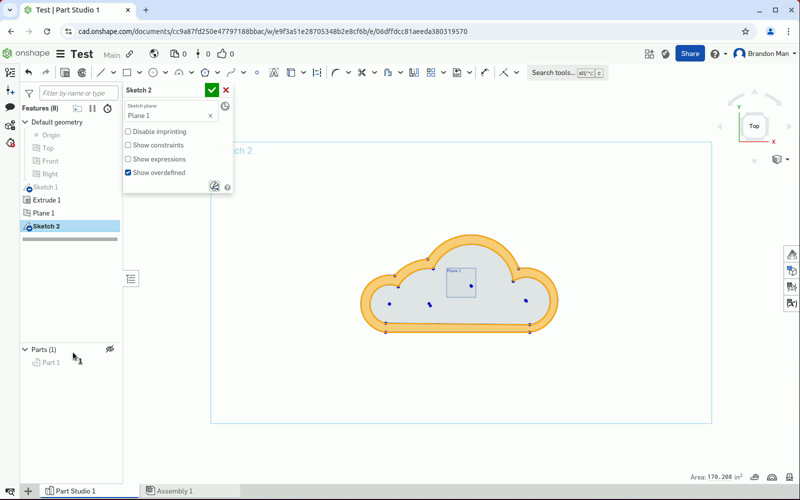
key(shift+y)
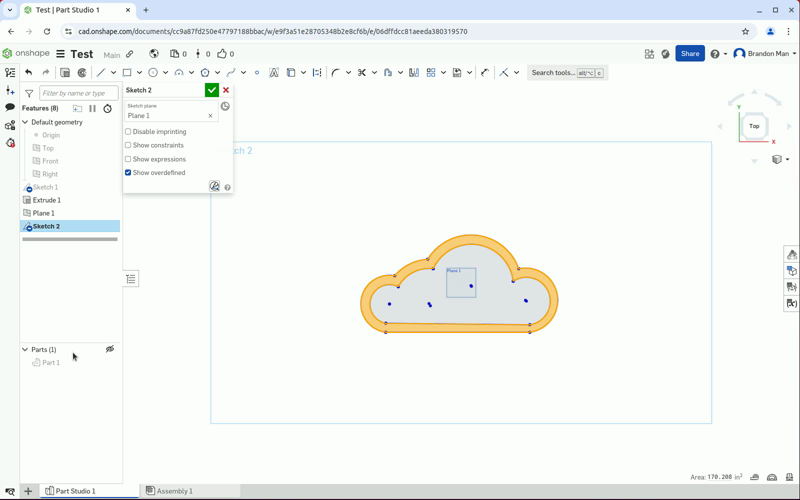
key(shift+e)
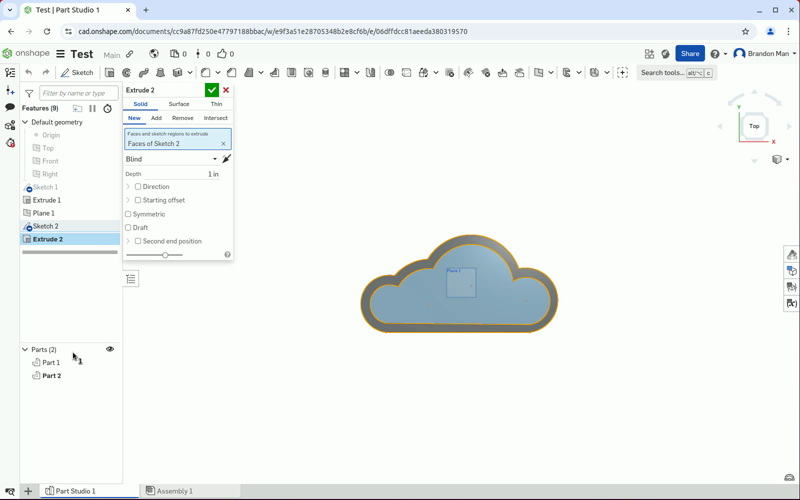
mouse_move(143, 106)
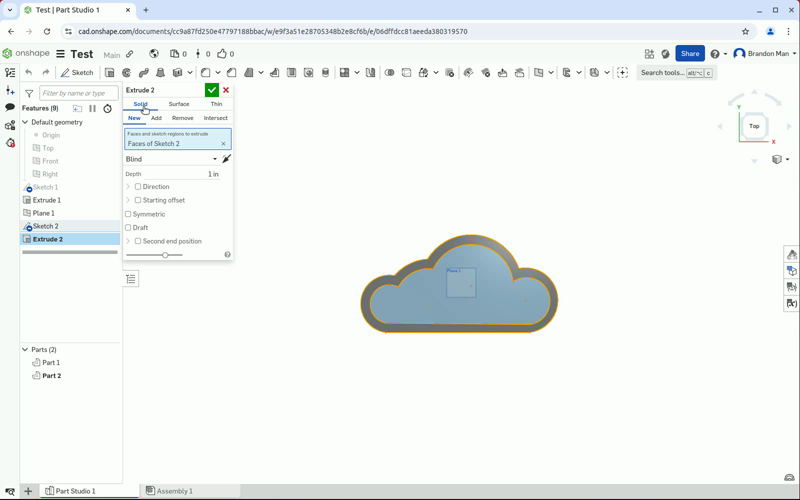
click(143, 106)
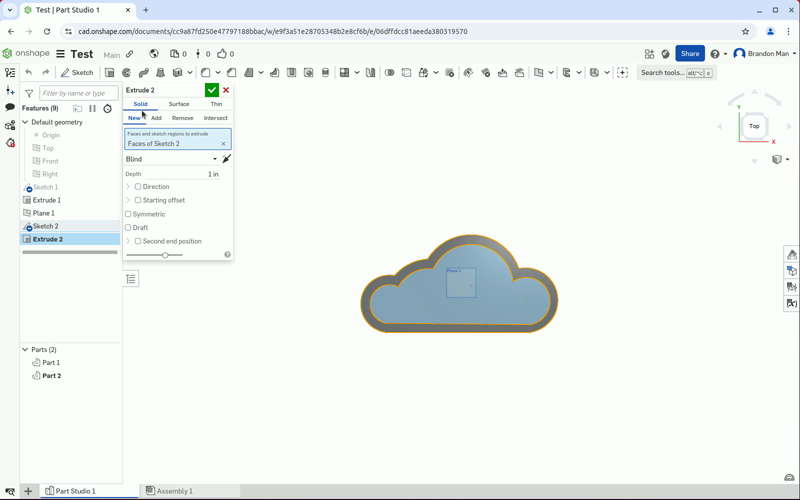
mouse_move(137, 120)
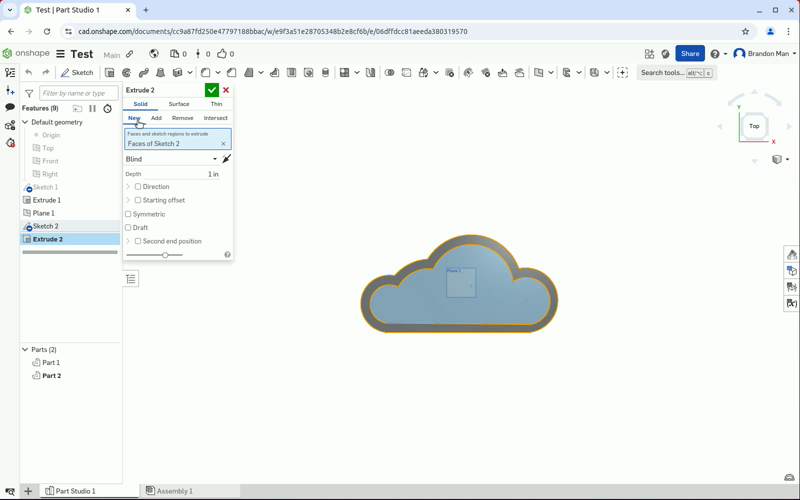
click(137, 120)
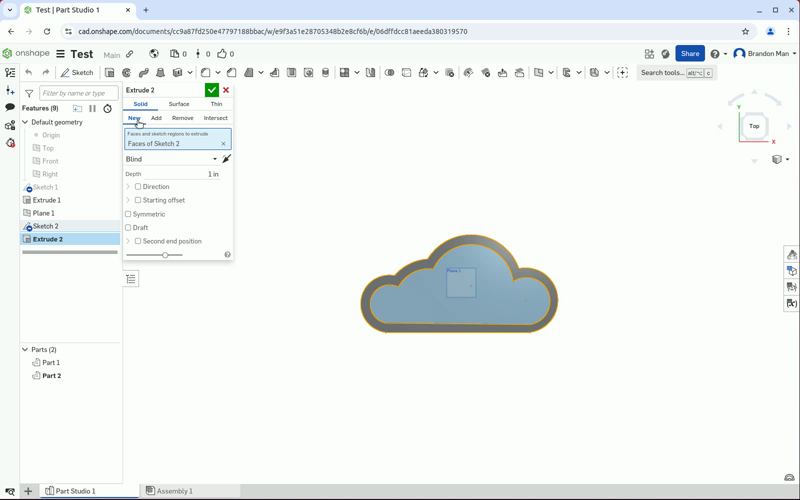
key(tab, 4)
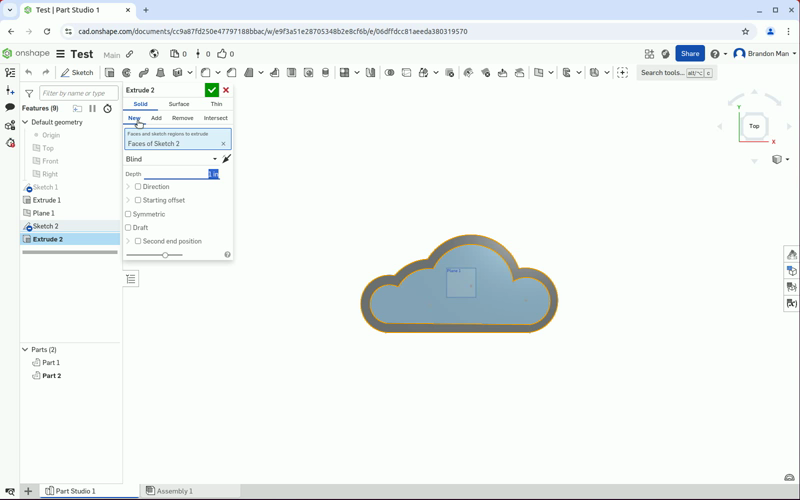
text(21.423)
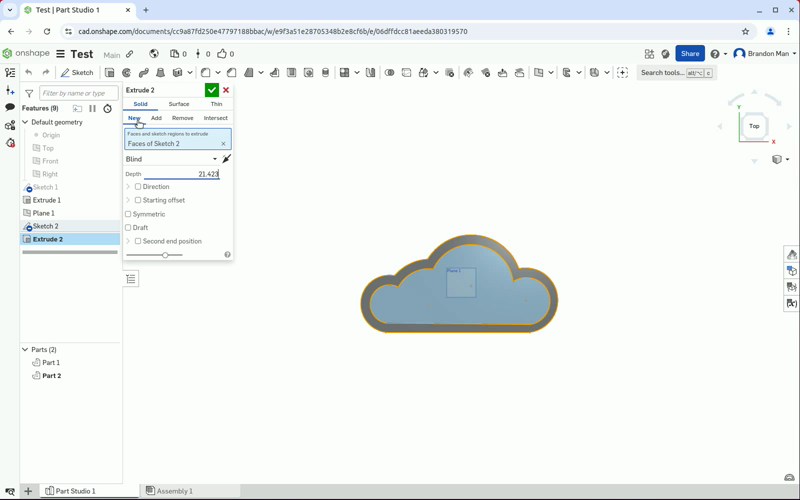
key(enter)
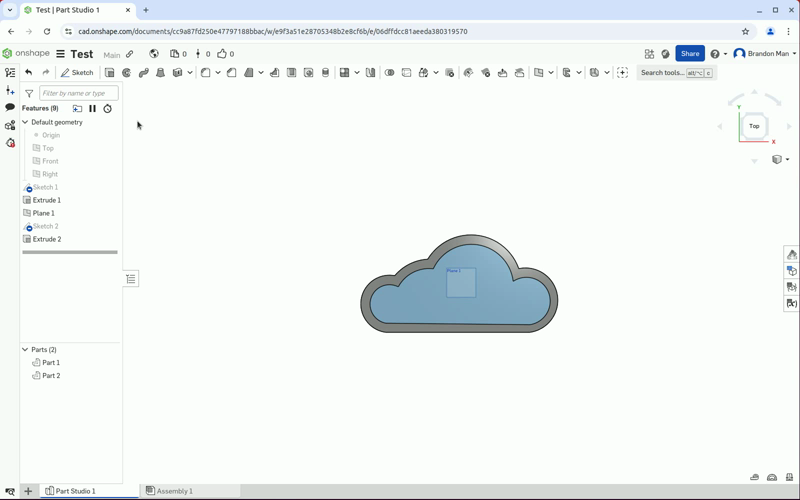
key(shift+h)
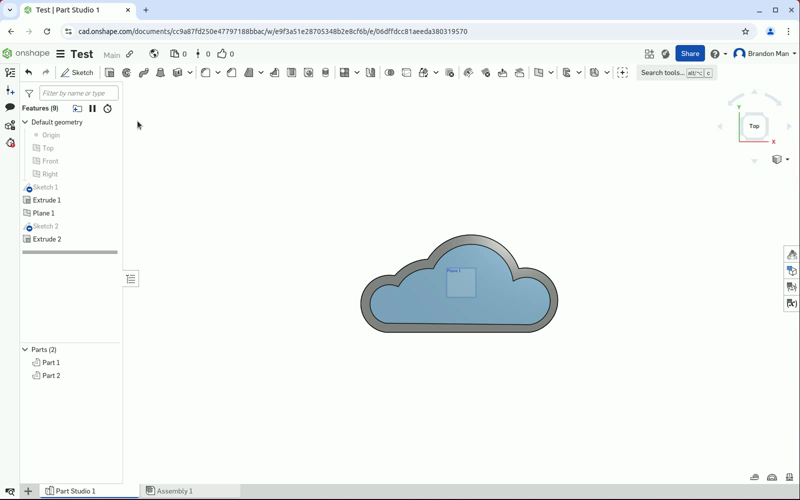
key(shift+h)
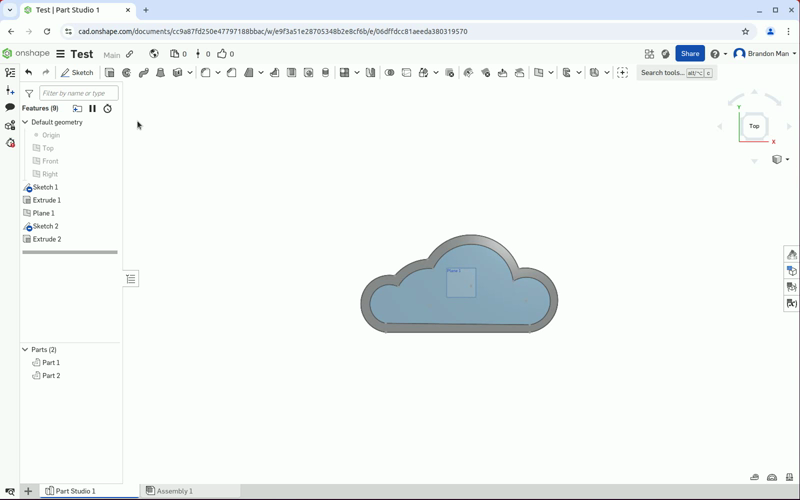
key(shift+7)
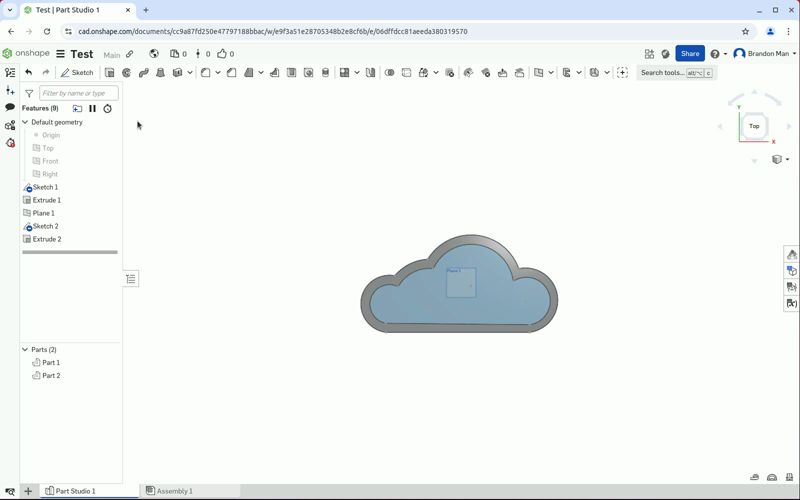
key(up, 3)
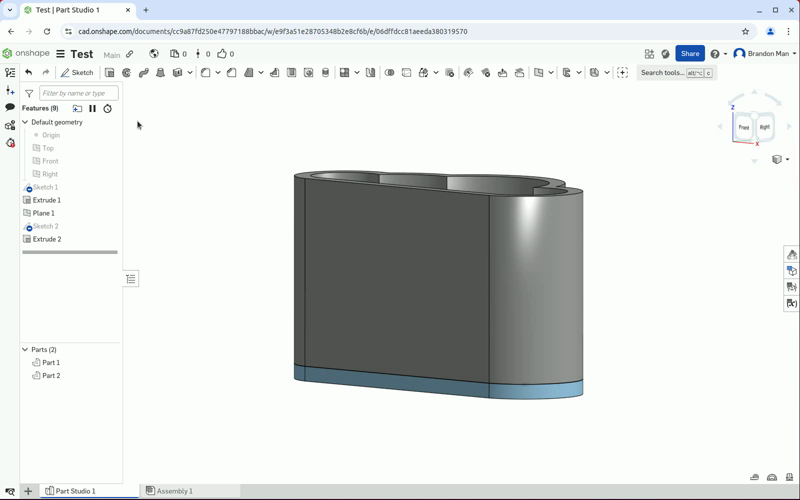
key(left, 3)
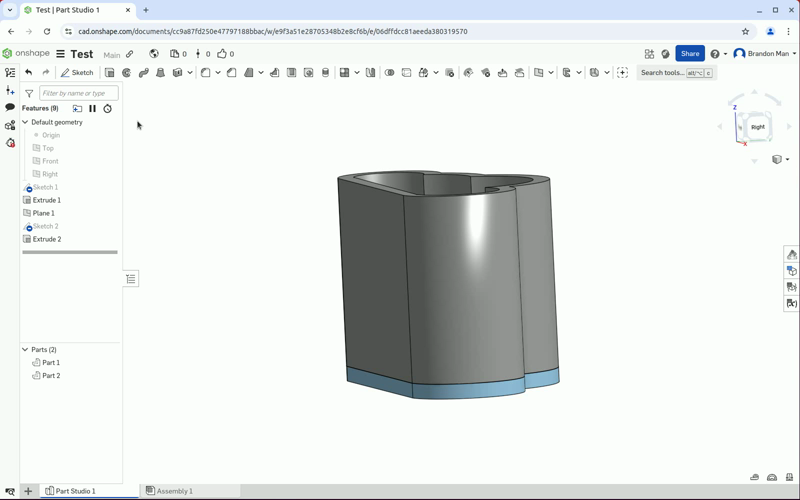
key(right, 3)
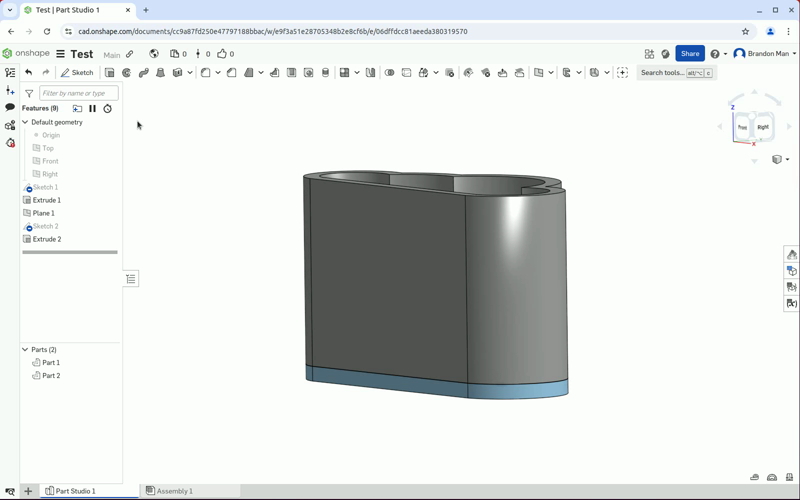
key(down, 3)
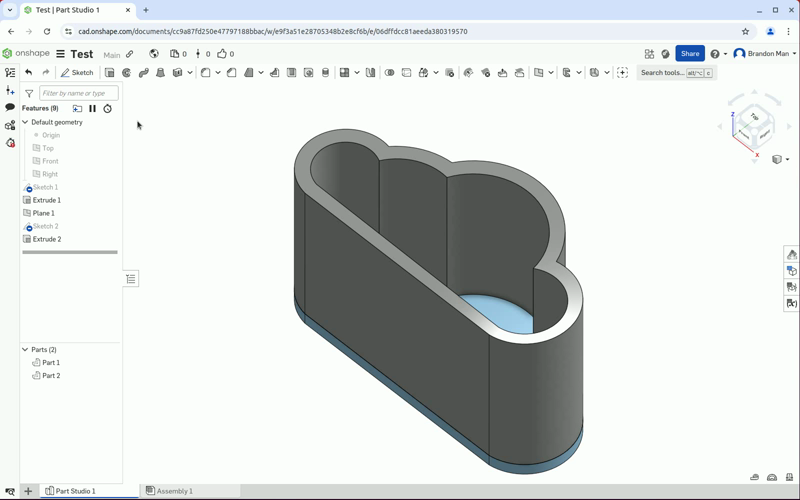
mouse_move(73, 189)
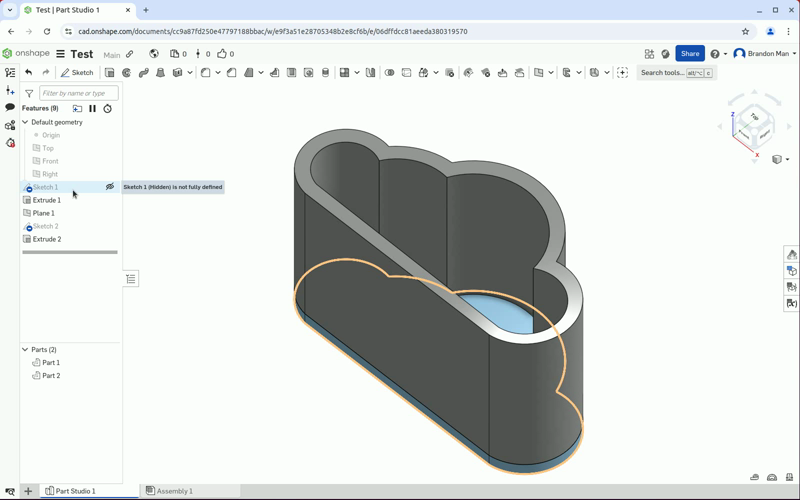
click(73, 189)